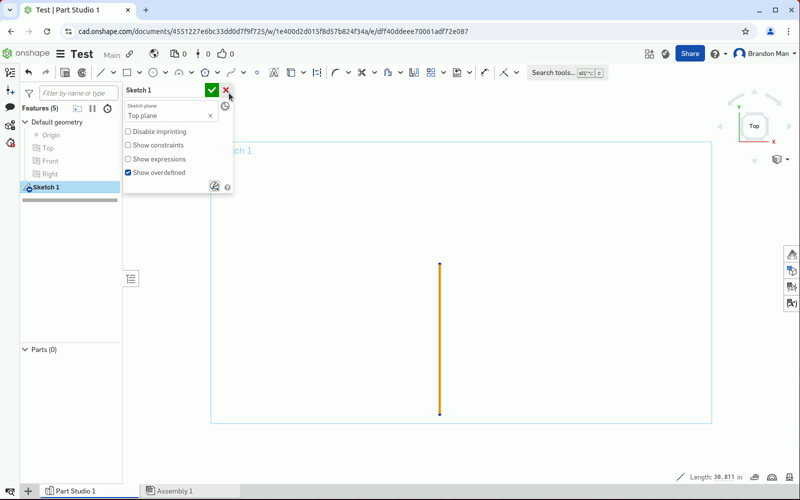
key(shift+h)
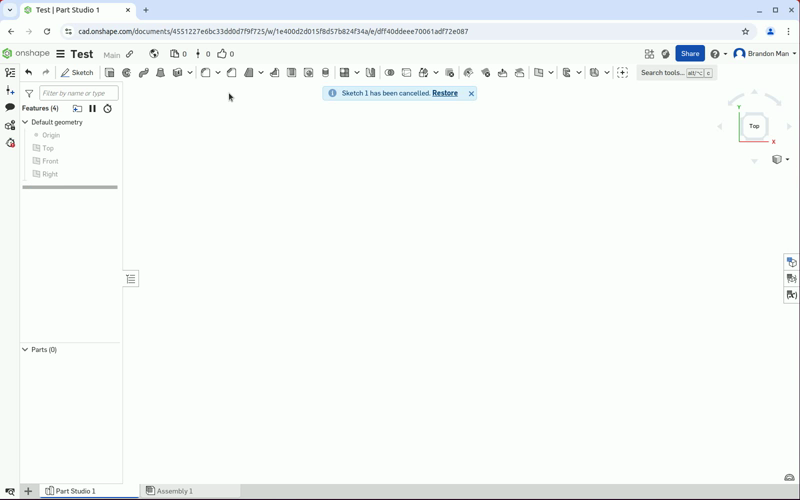
mouse_move(73, 352)
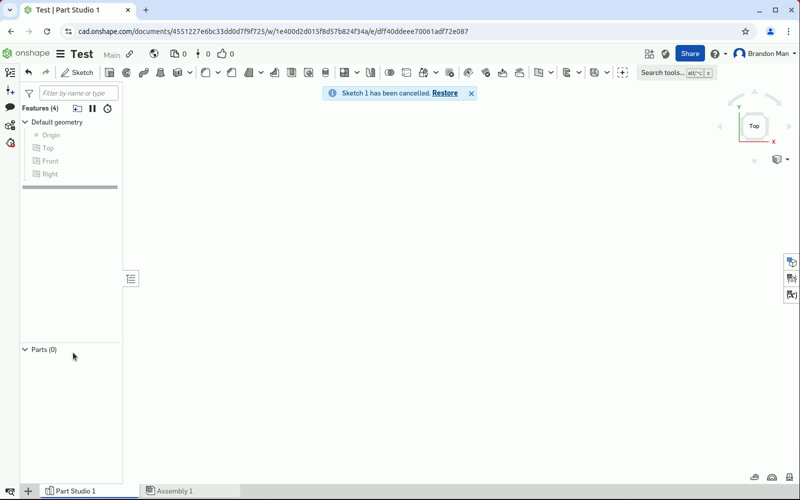
key(y)
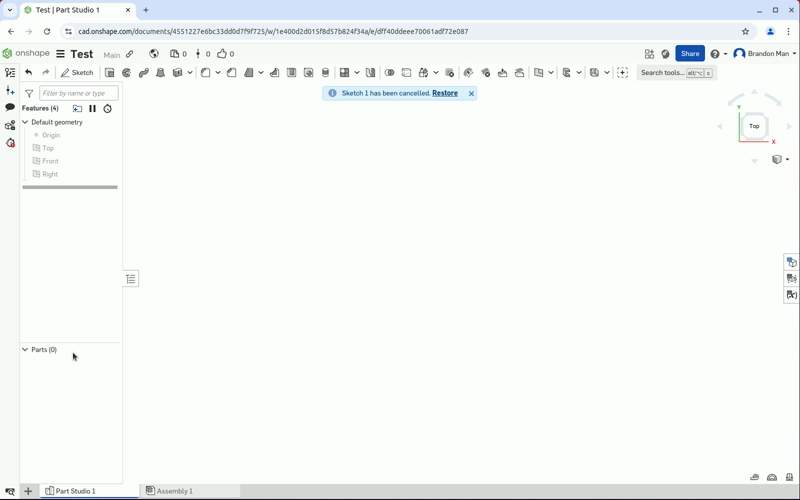
key(shift+p)
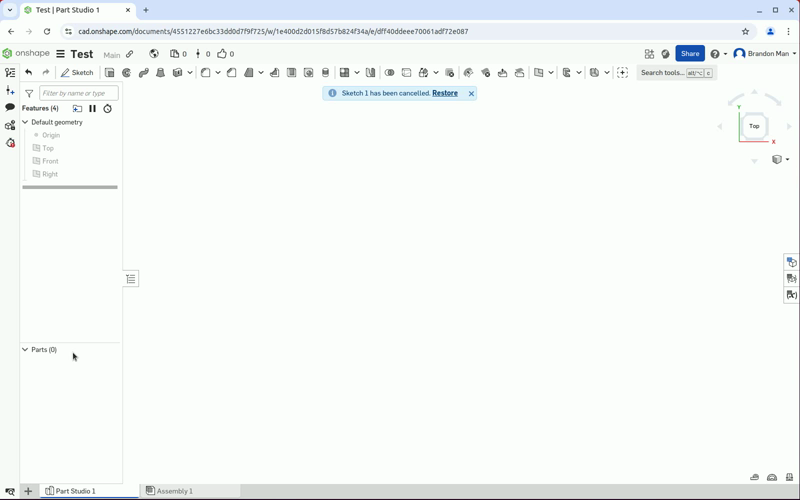
key(space)
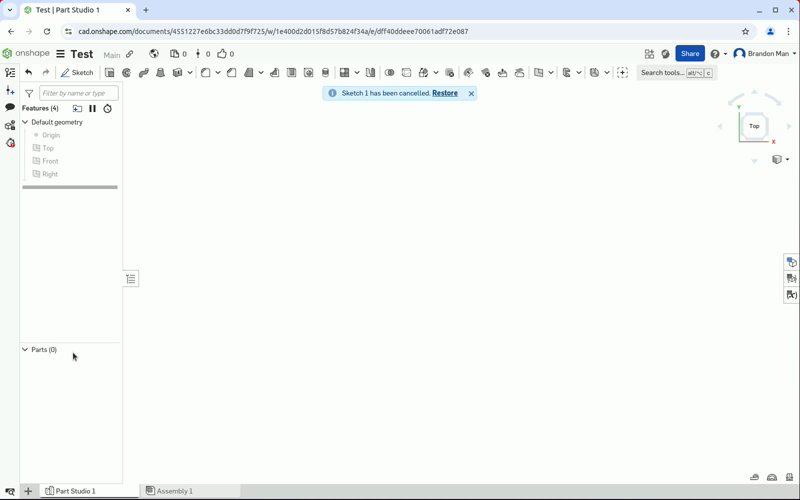
key_down(shift)
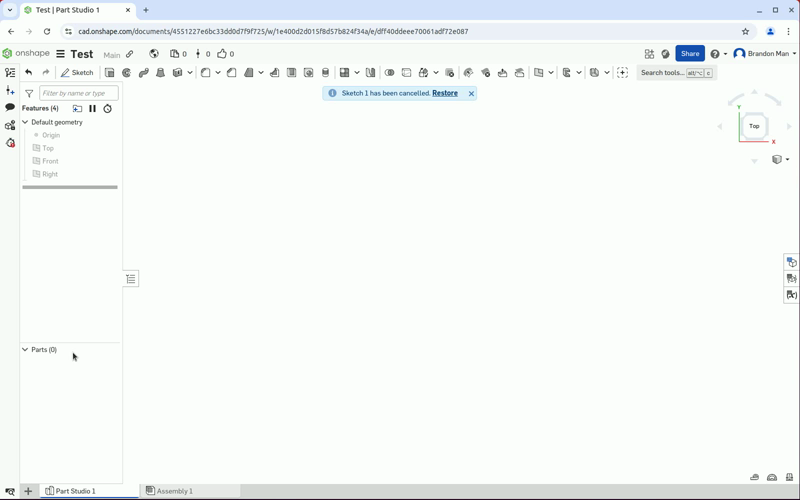
key(up)
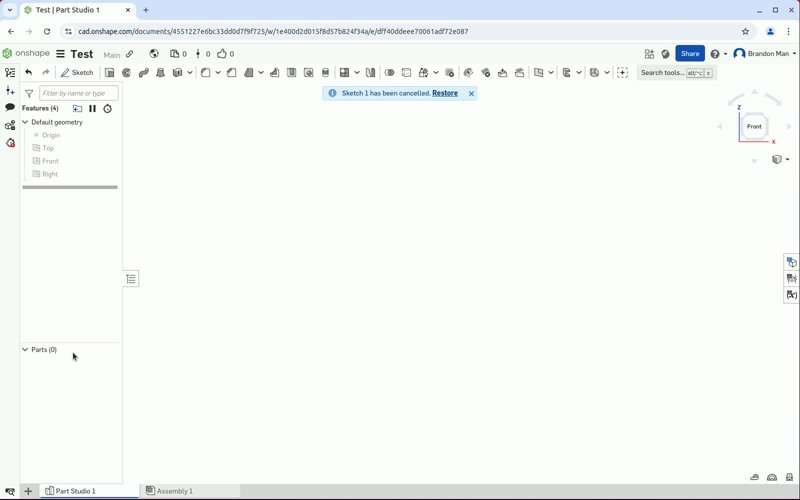
key_up(shift)
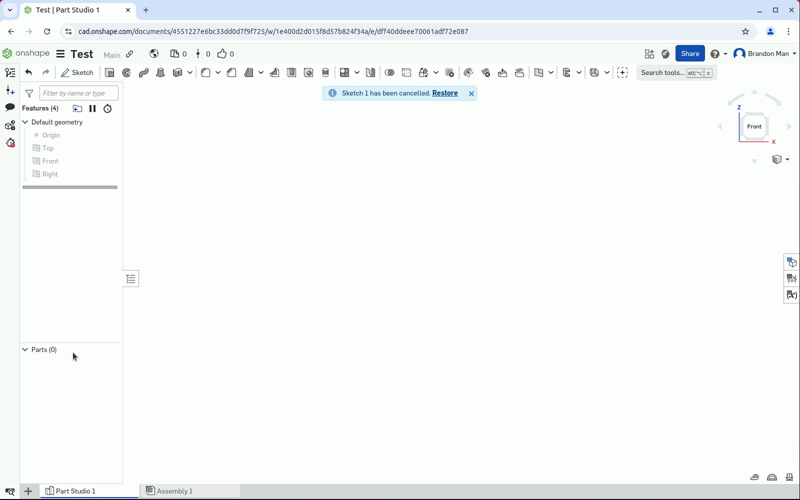
mouse_move(73, 352)
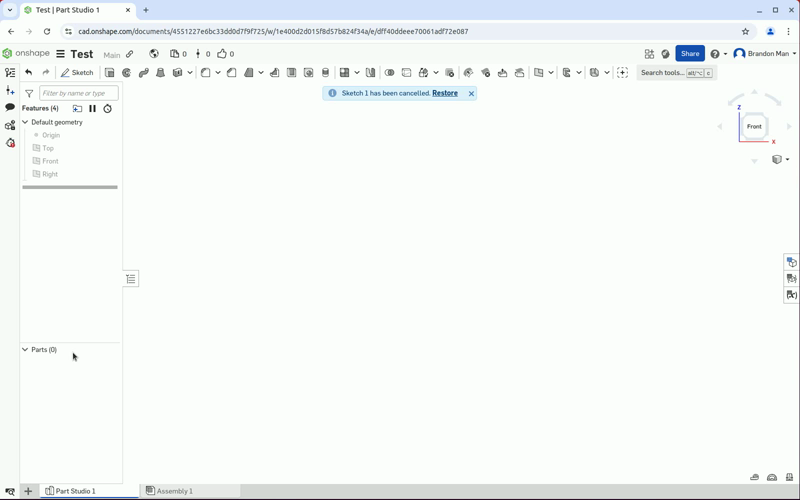
key(shift+y)
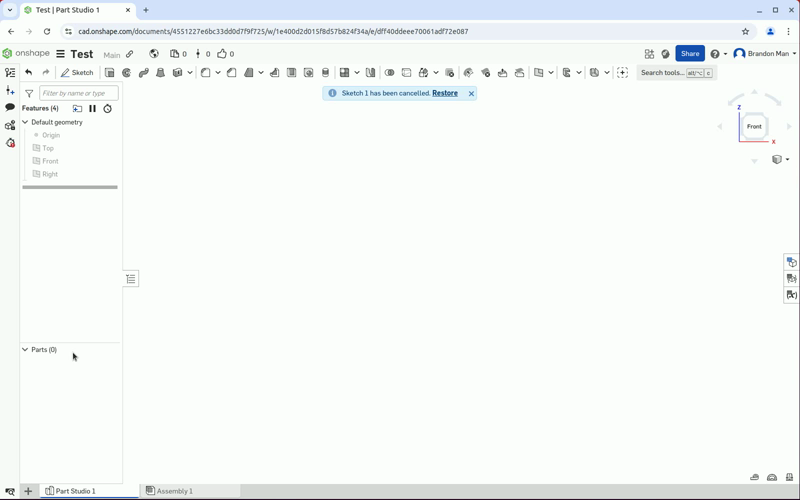
key(shift+s)
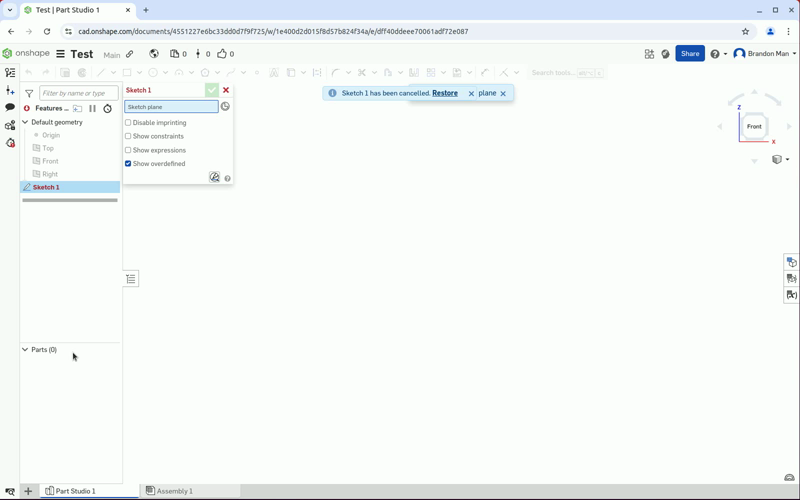
mouse_move(73, 163)
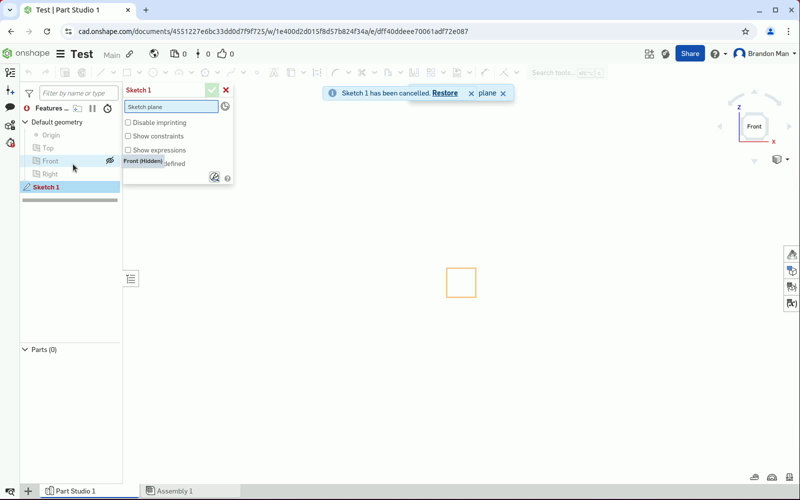
click(73, 163)
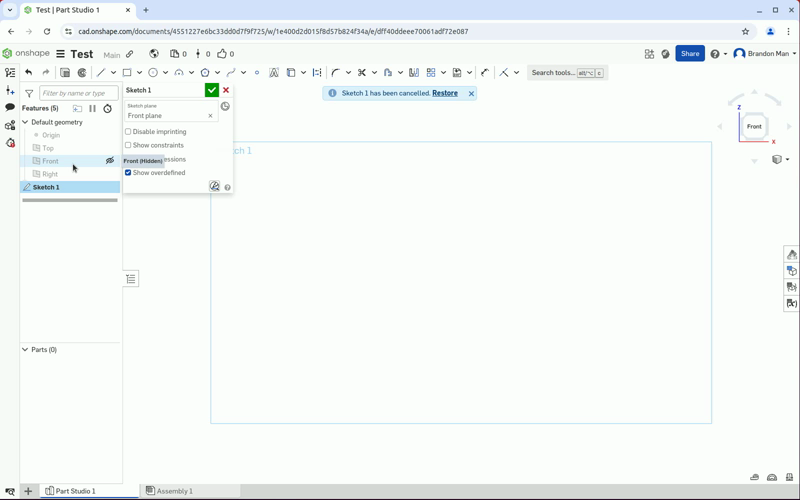
mouse_move(73, 352)
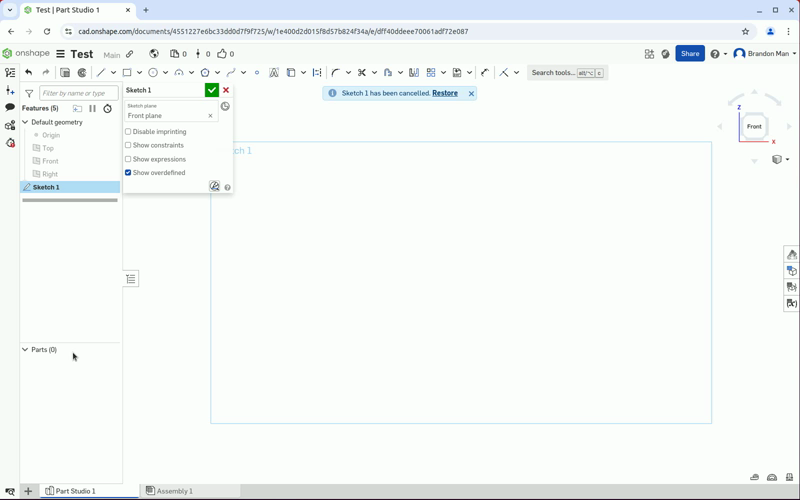
key(y)
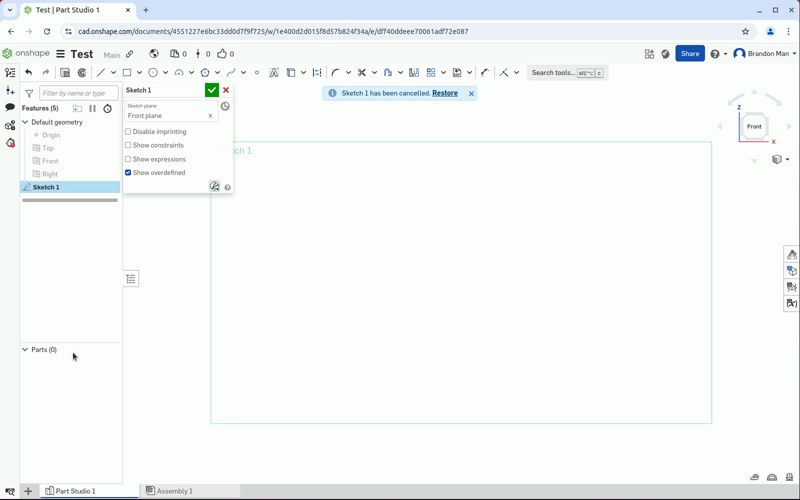
key(l)
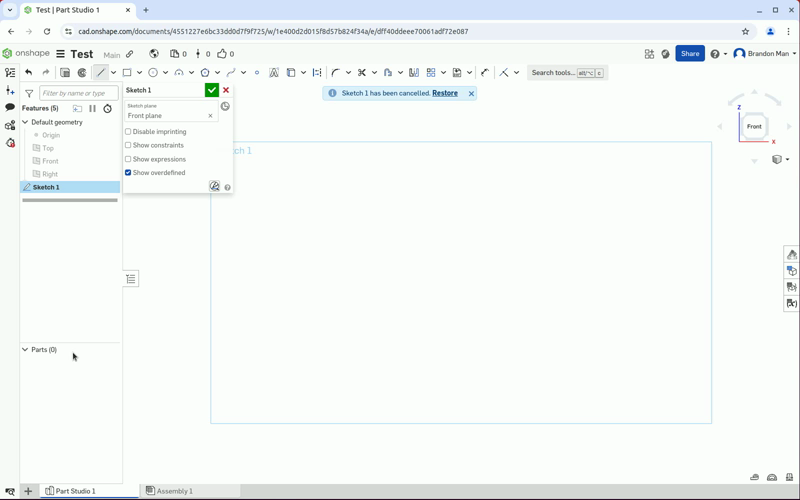
key_down(shift)
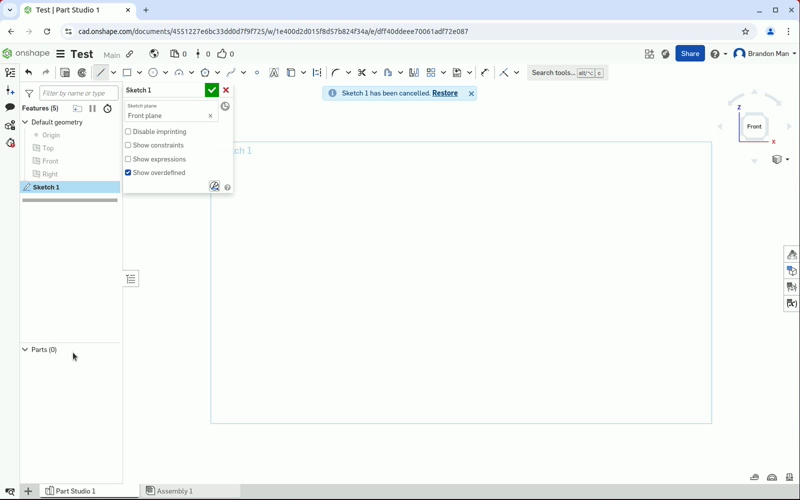
mouse_move(385, 329)
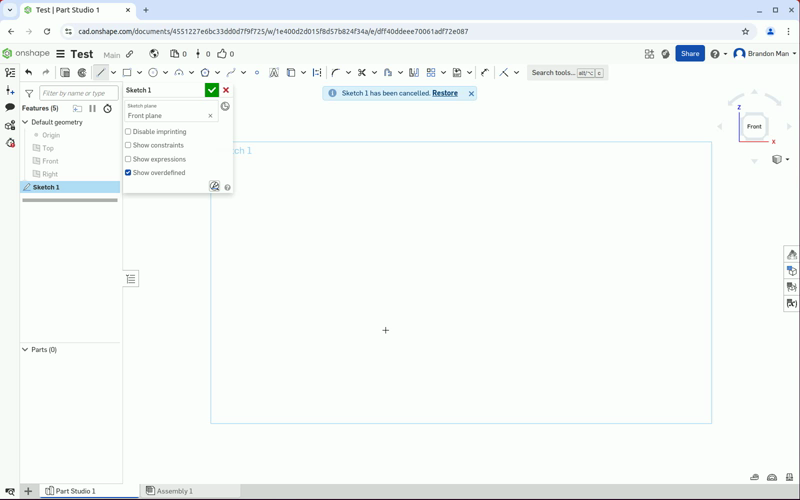
click(385, 329)
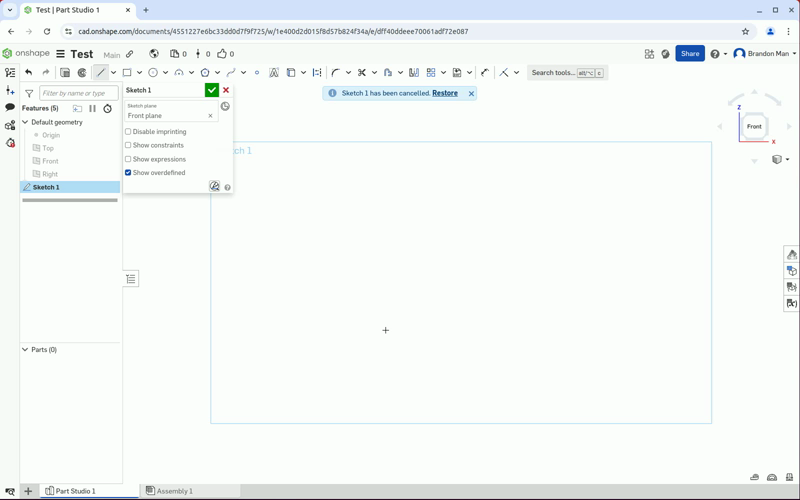
key_up(shift)
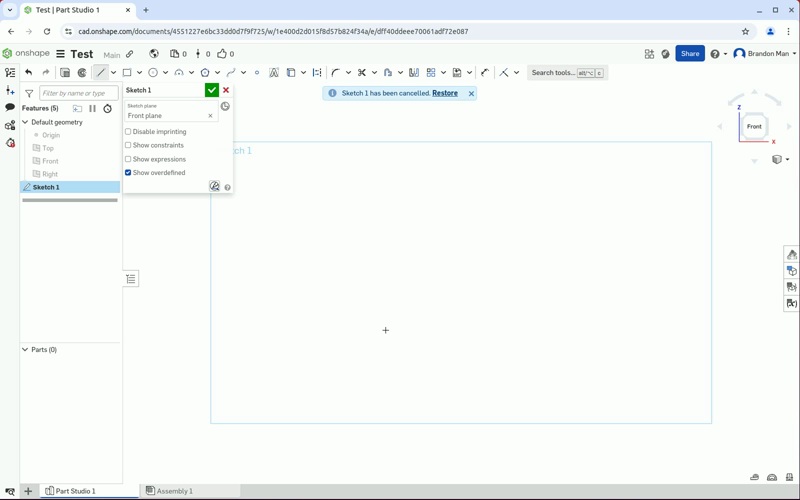
key_down(shift)
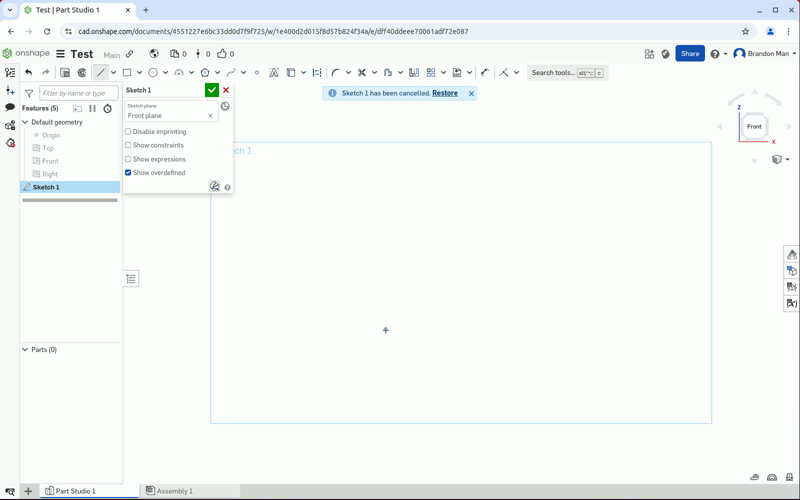
mouse_move(415, 329)
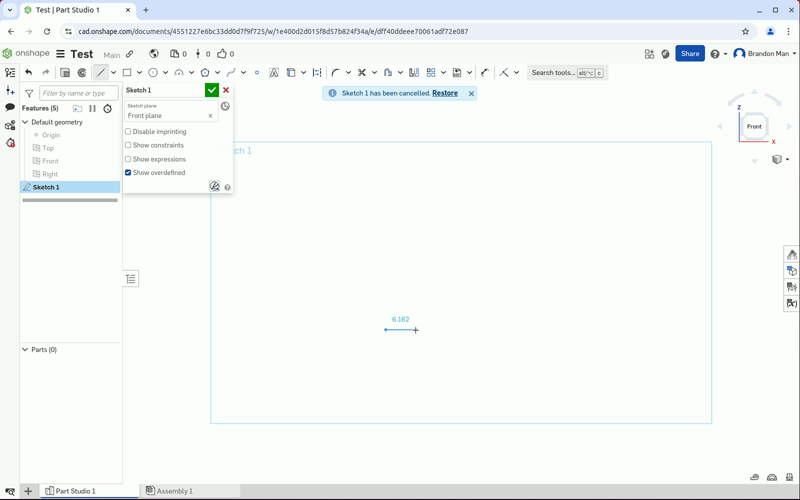
mouse_move(385, 304)
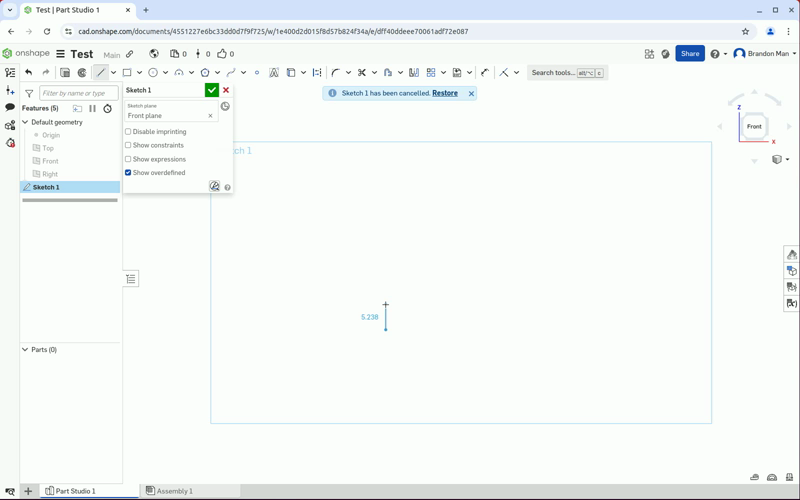
click(385, 304)
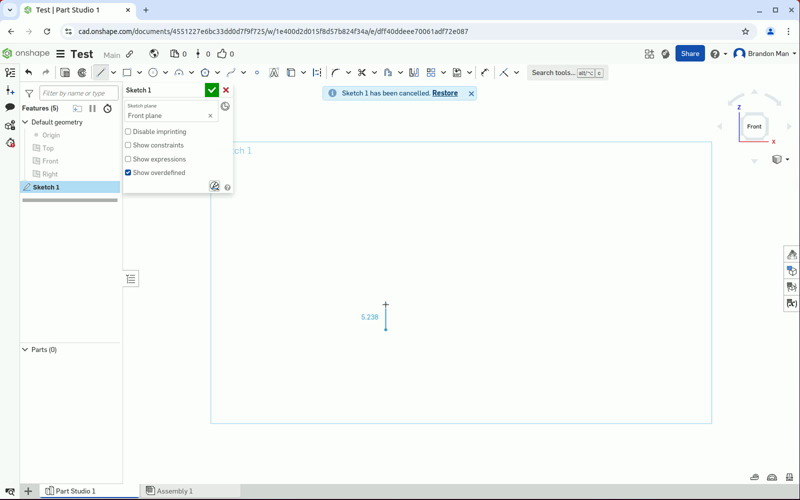
key_up(shift)
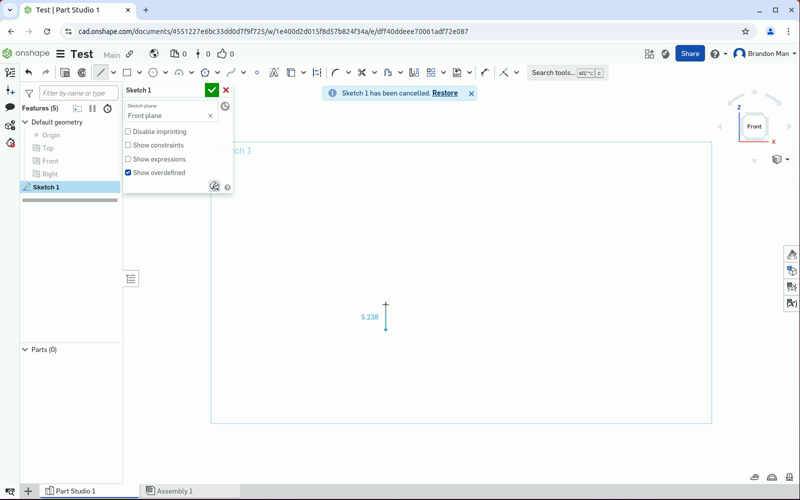
key(esc)
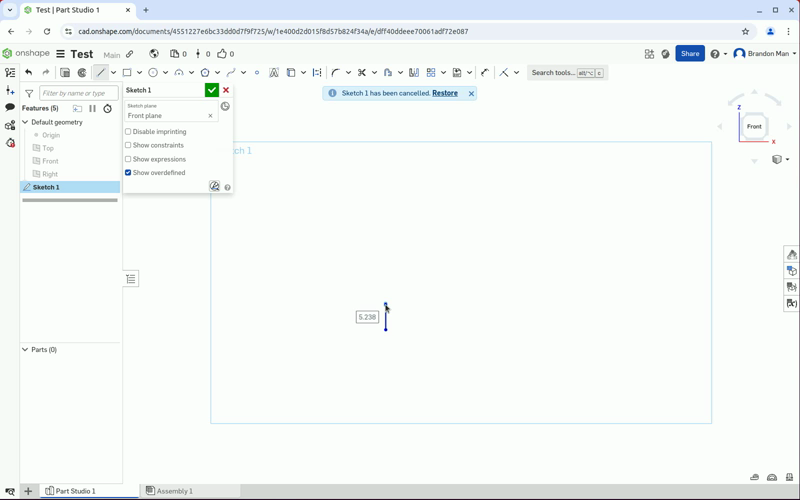
key(a)
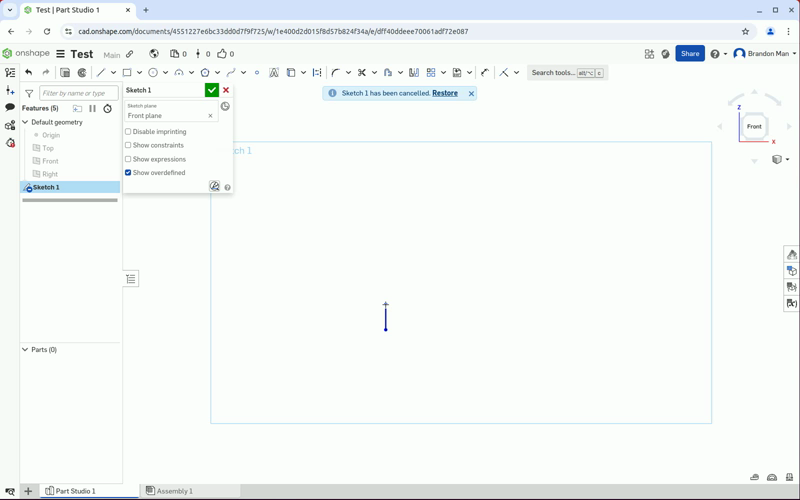
mouse_move(385, 304)
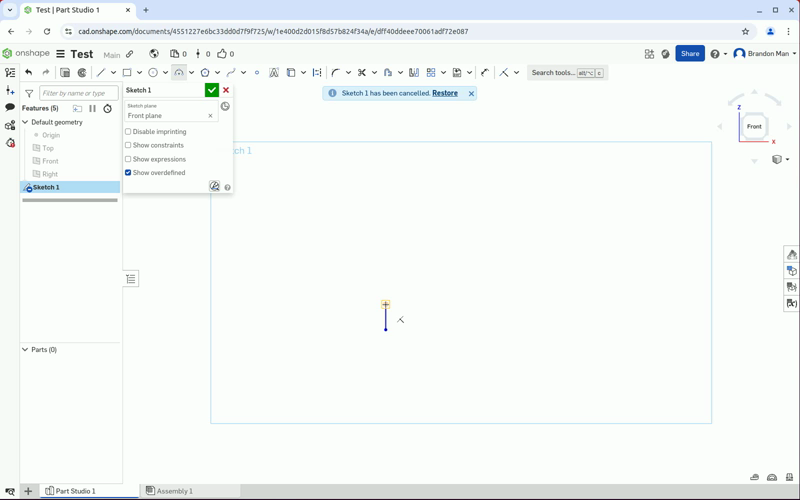
click(385, 304)
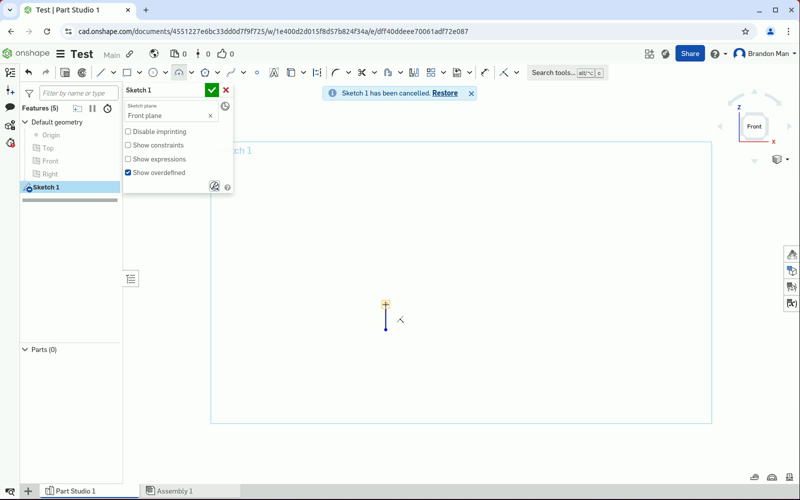
key_down(shift)
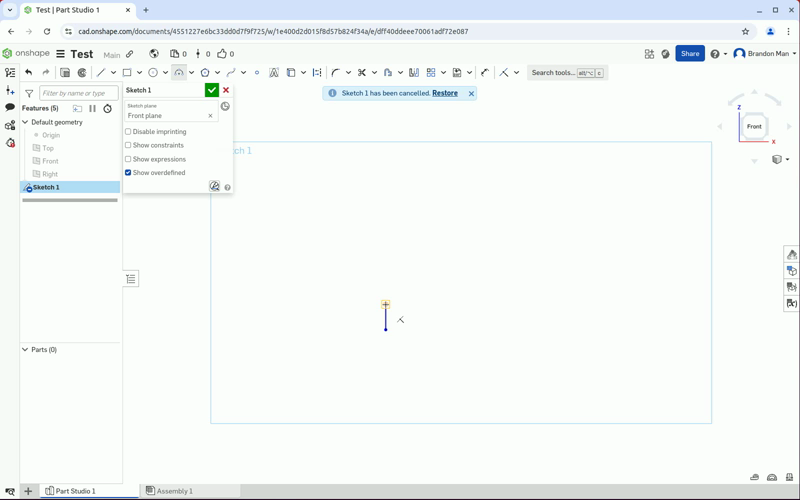
mouse_move(385, 279)
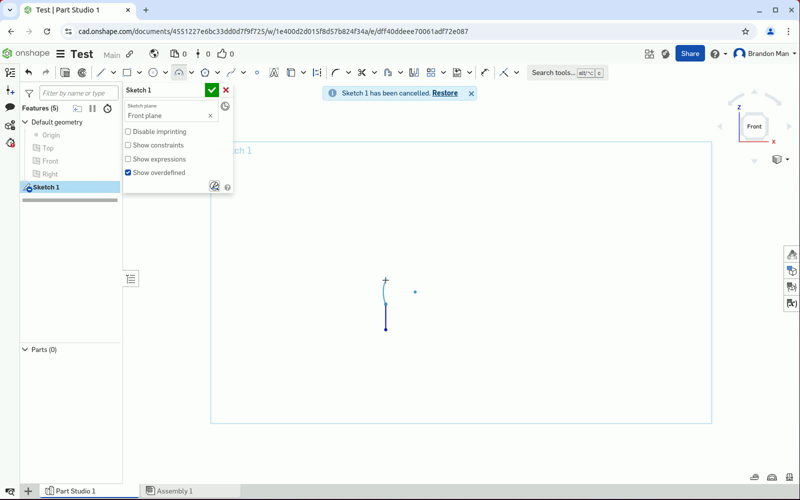
click(385, 279)
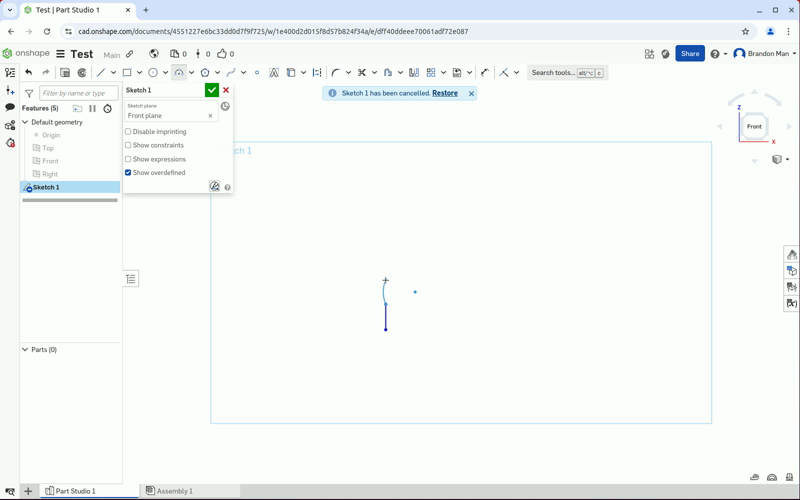
mouse_move(373, 291)
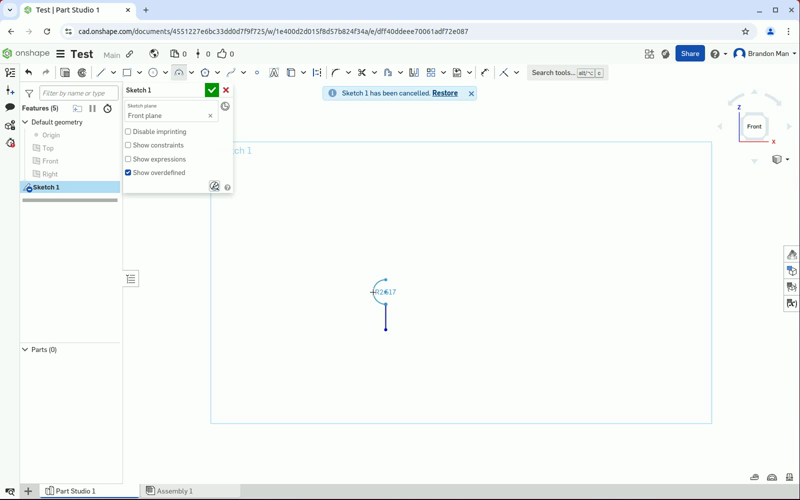
click(373, 291)
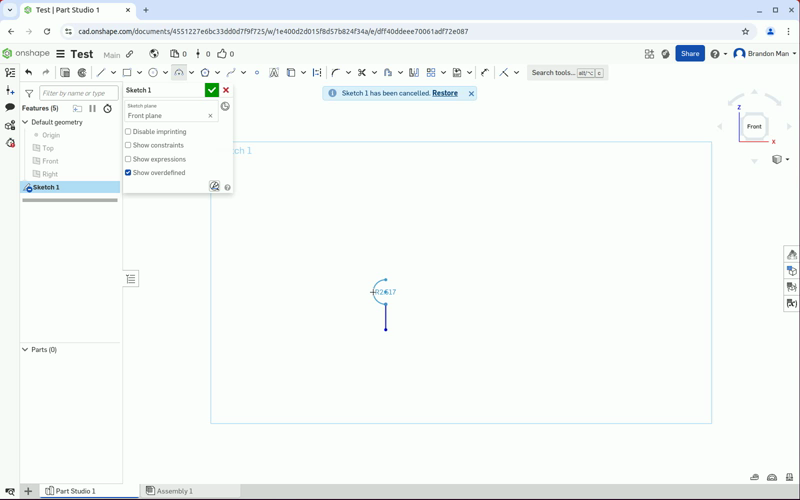
key_up(shift)
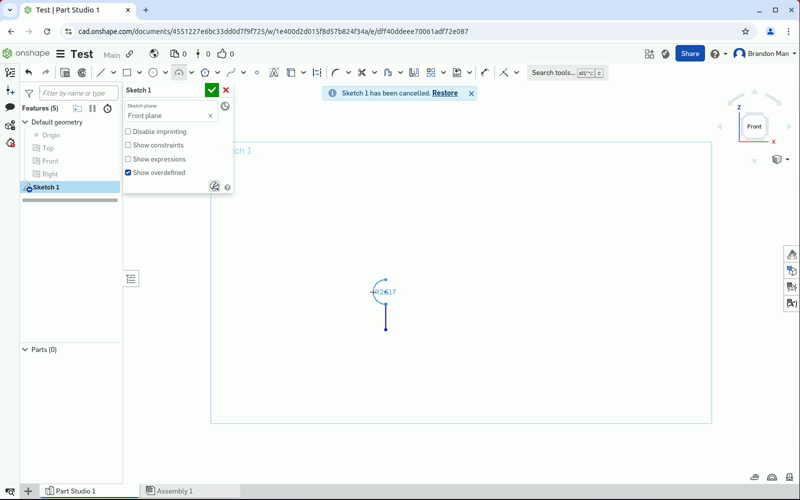
key(esc)
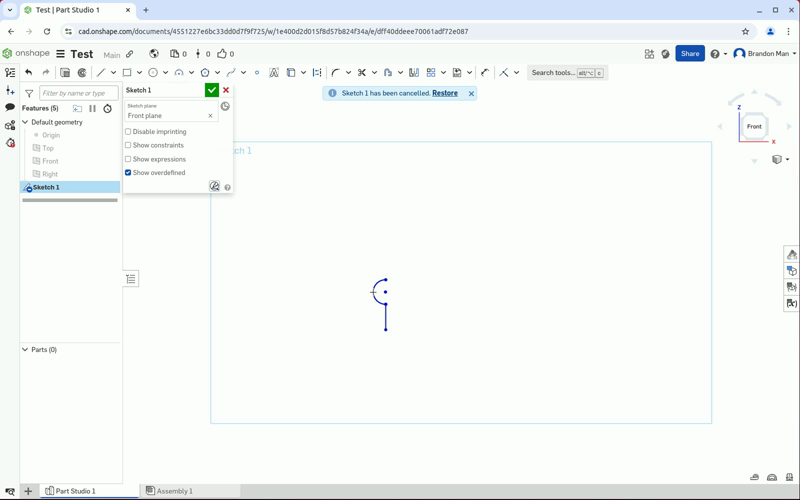
key(l)
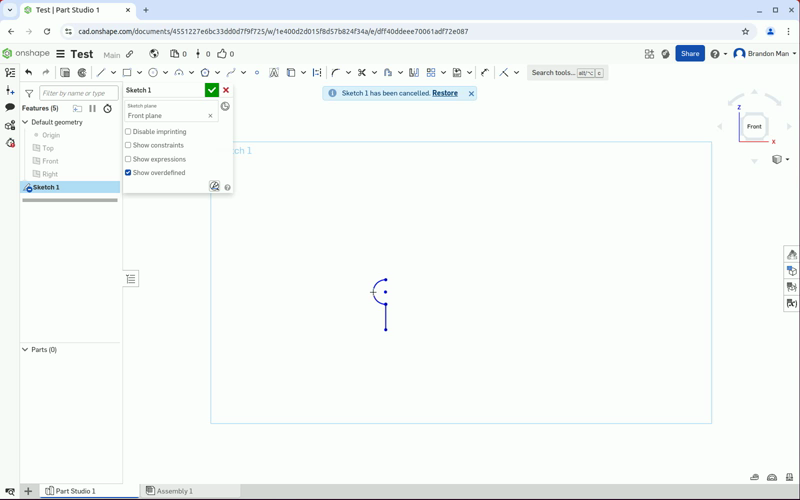
mouse_move(385, 279)
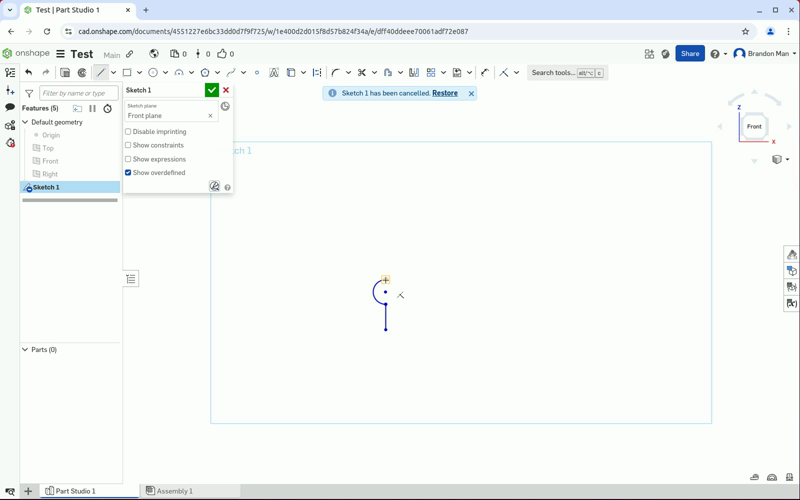
click(385, 279)
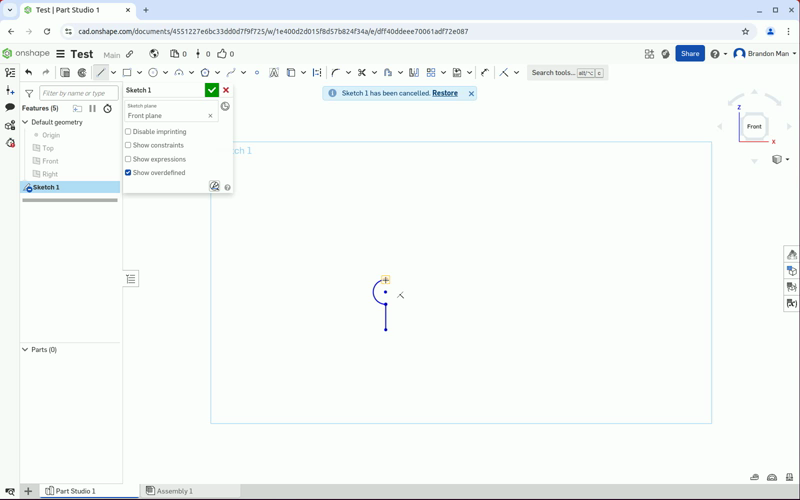
key_down(shift)
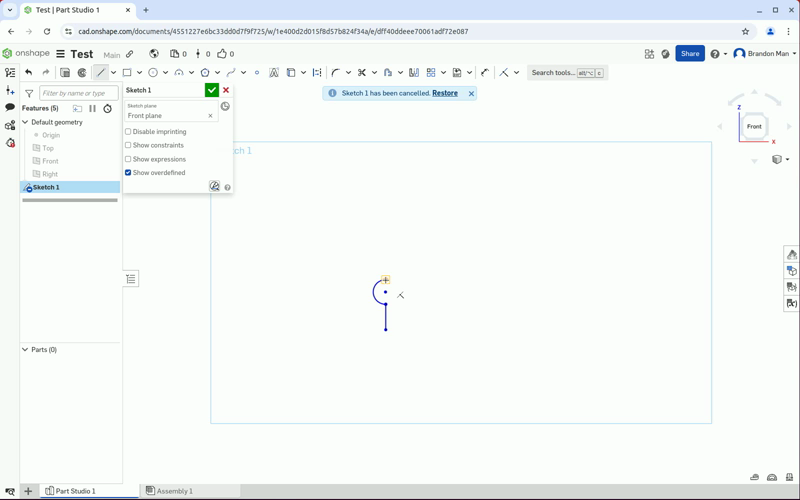
mouse_move(415, 279)
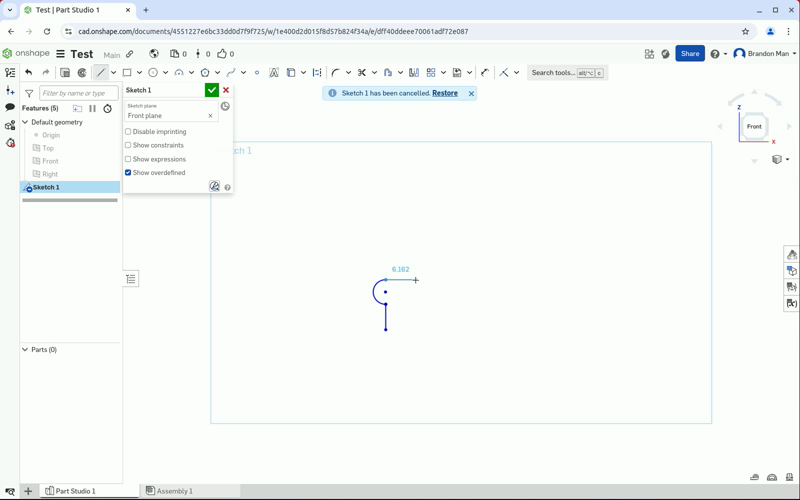
mouse_move(385, 254)
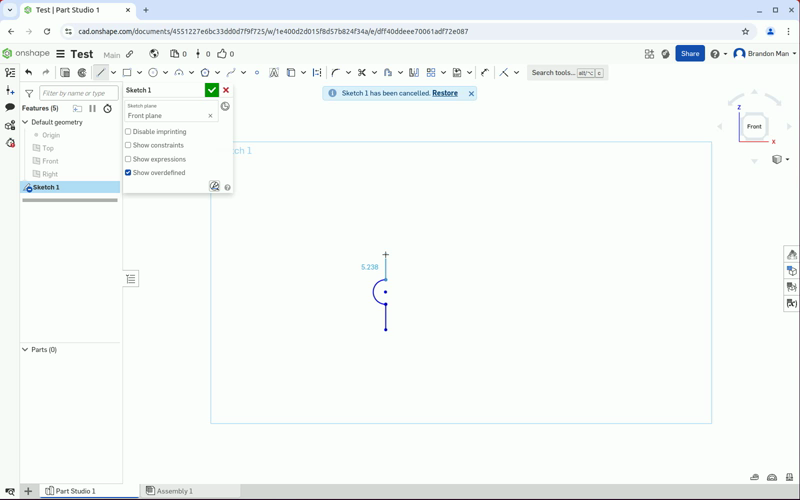
click(385, 254)
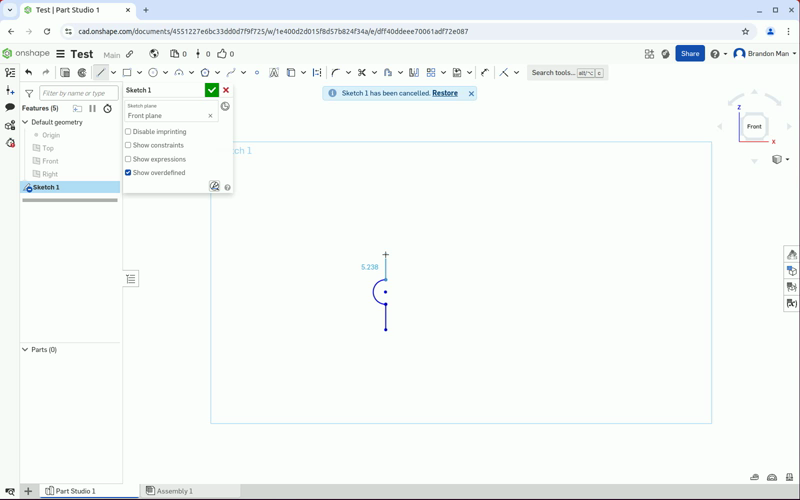
key_up(shift)
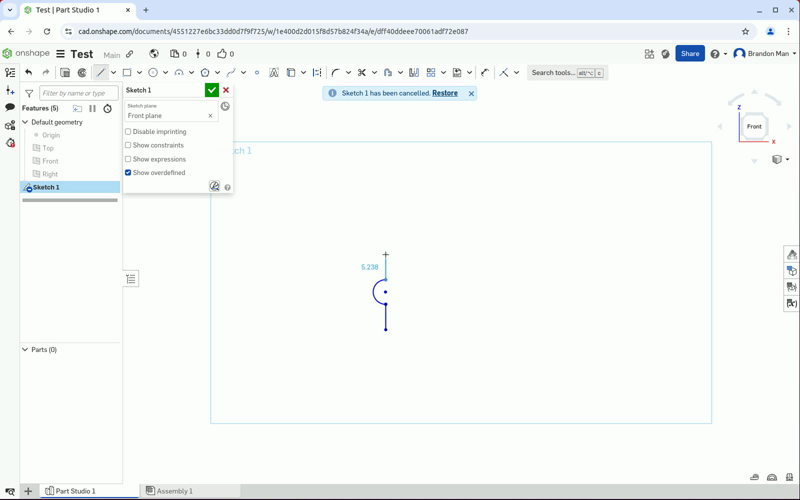
key(esc)
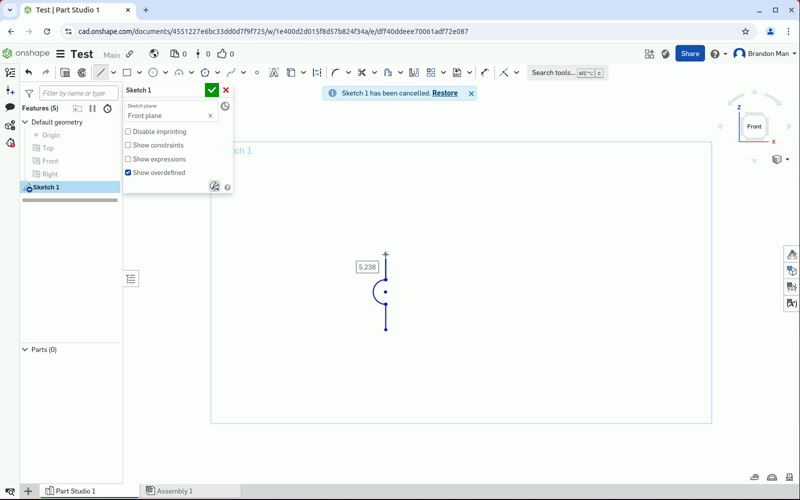
key(a)
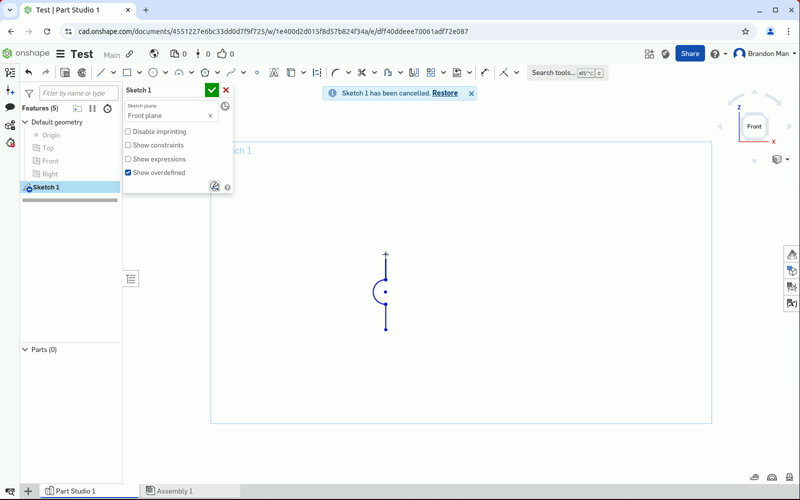
mouse_move(385, 254)
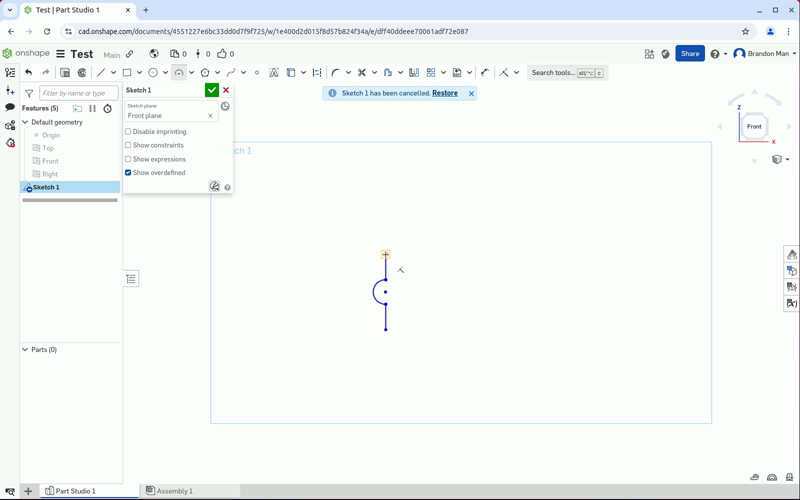
click(385, 254)
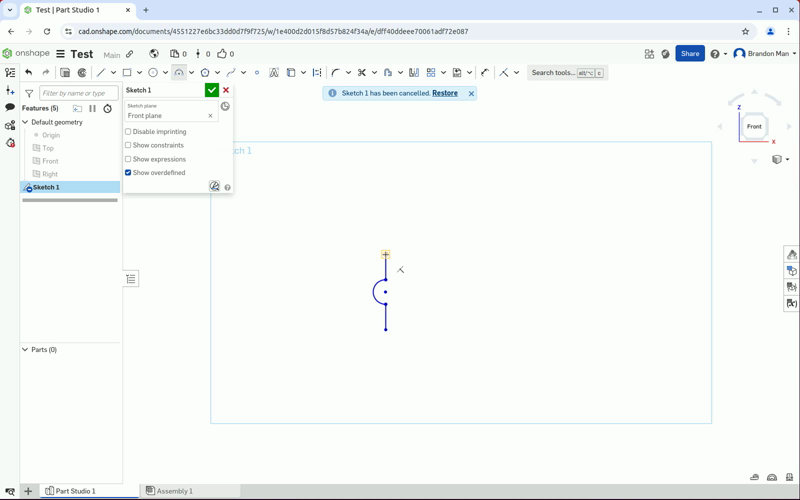
mouse_move(385, 329)
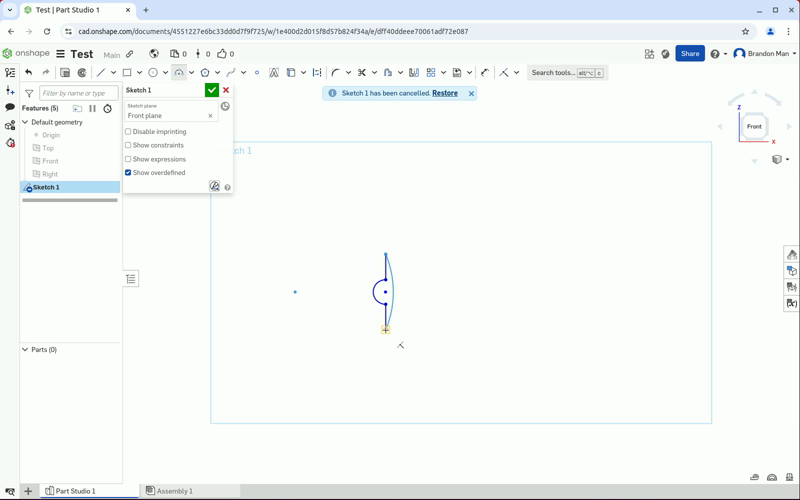
click(385, 329)
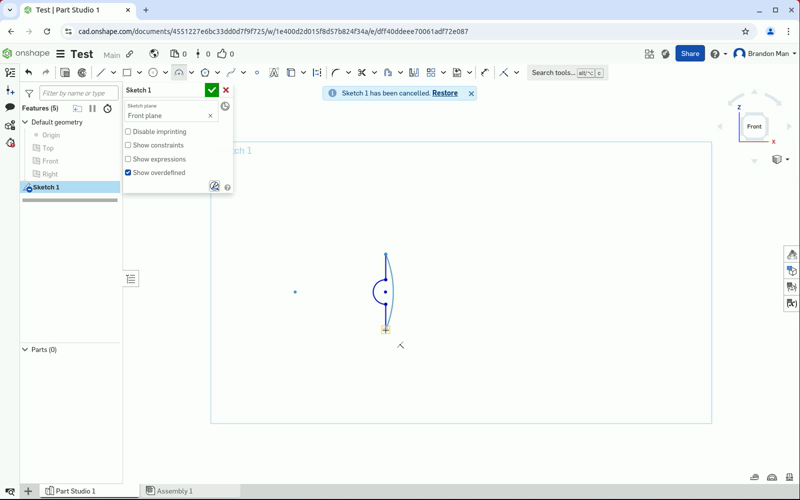
key_down(shift)
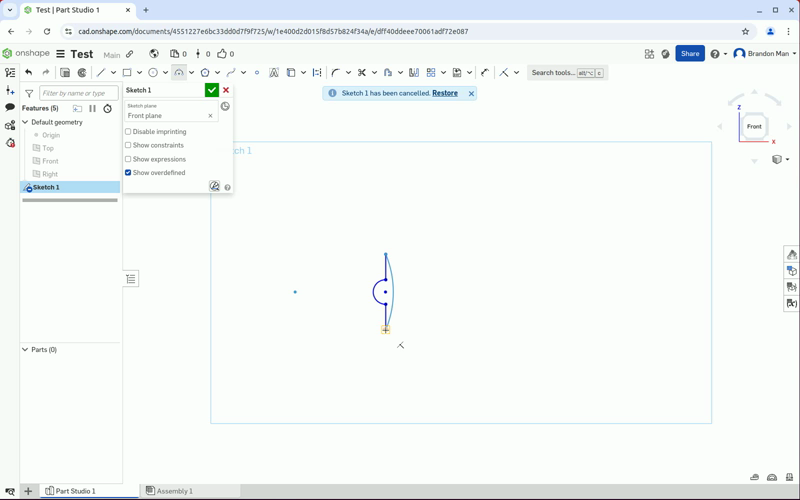
mouse_move(347, 291)
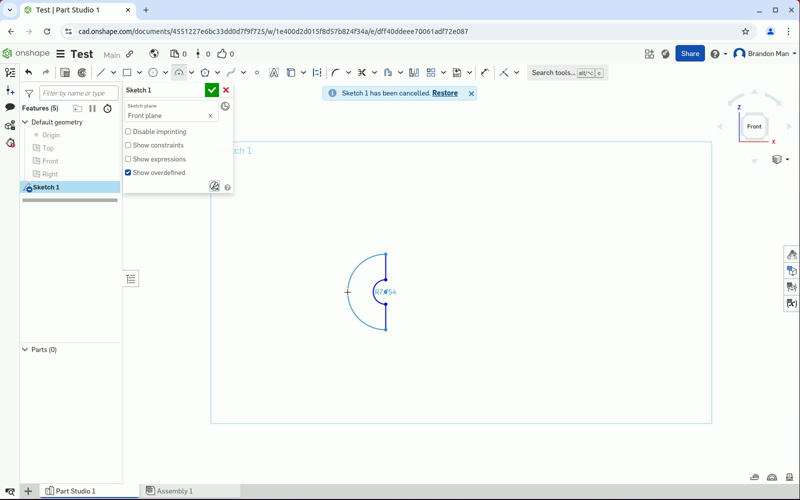
click(347, 291)
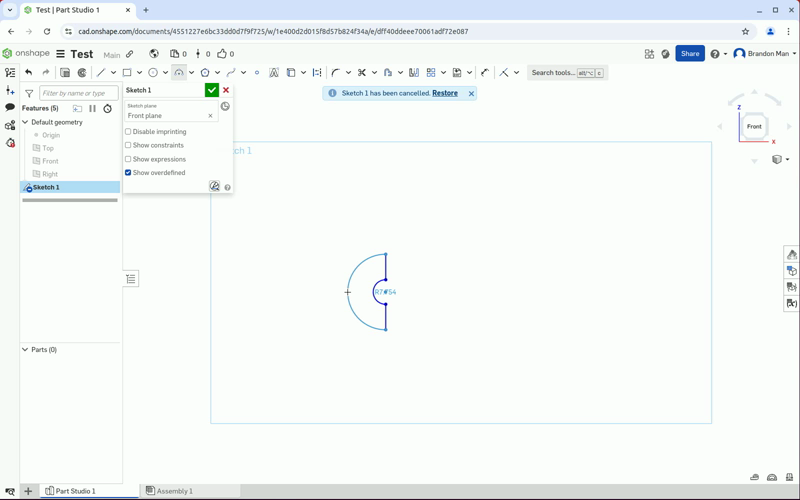
key_up(shift)
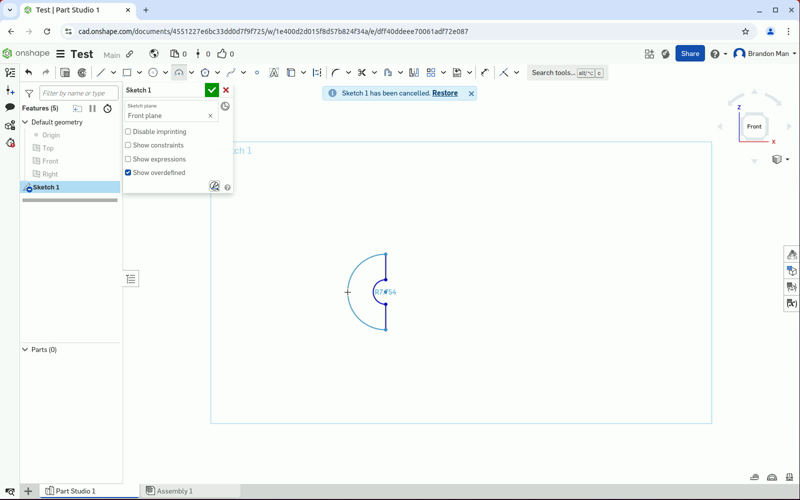
key(esc)
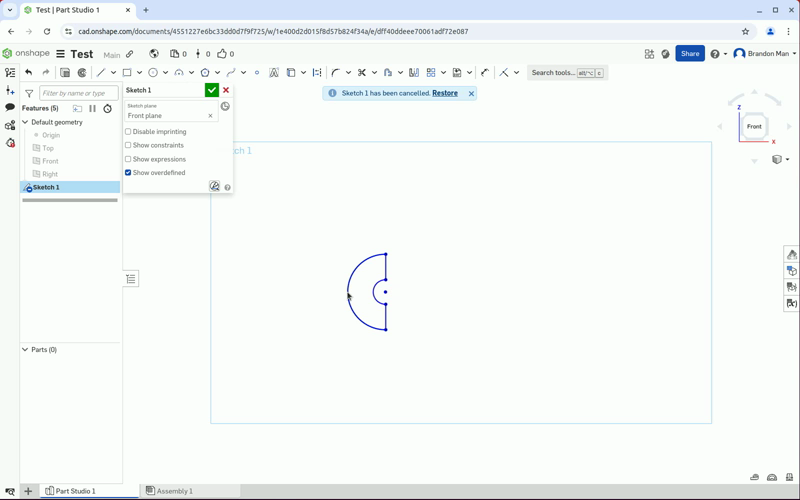
mouse_move(353, 298)
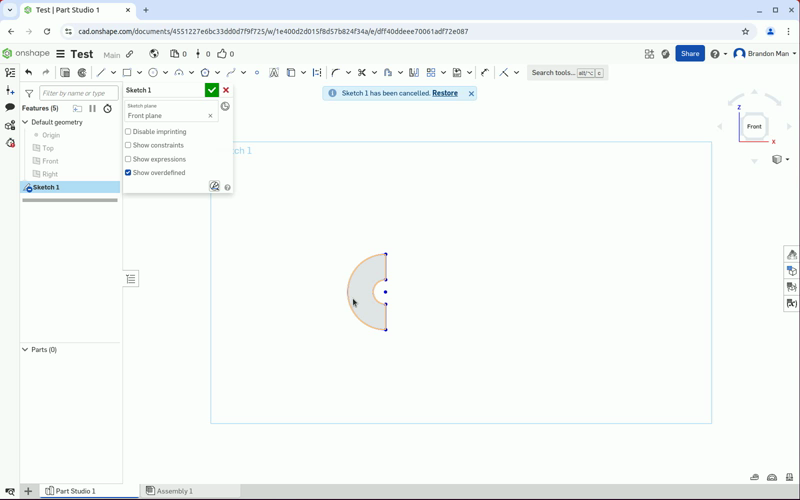
scroll(6)
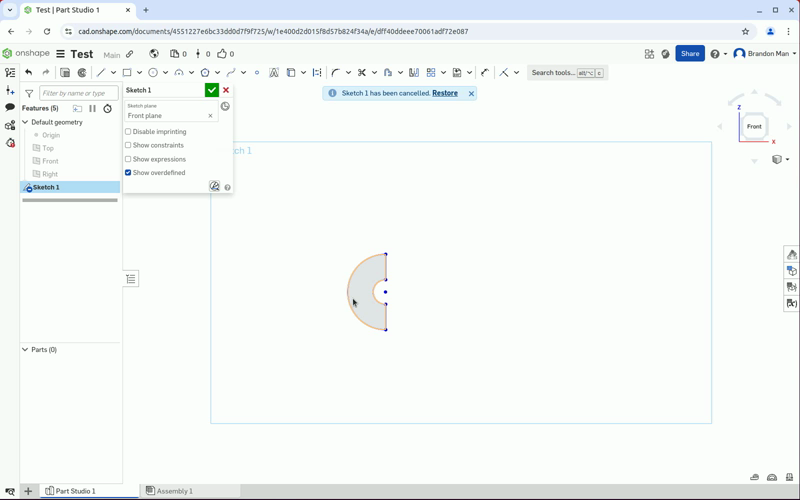
scroll(6)
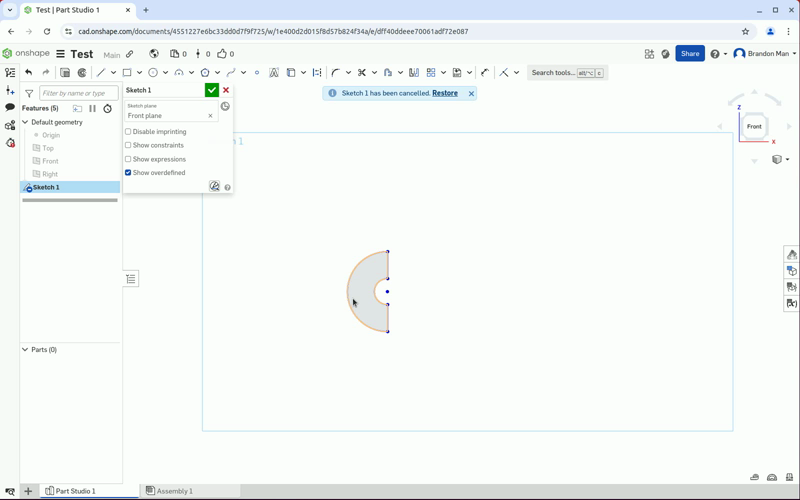
scroll(6)
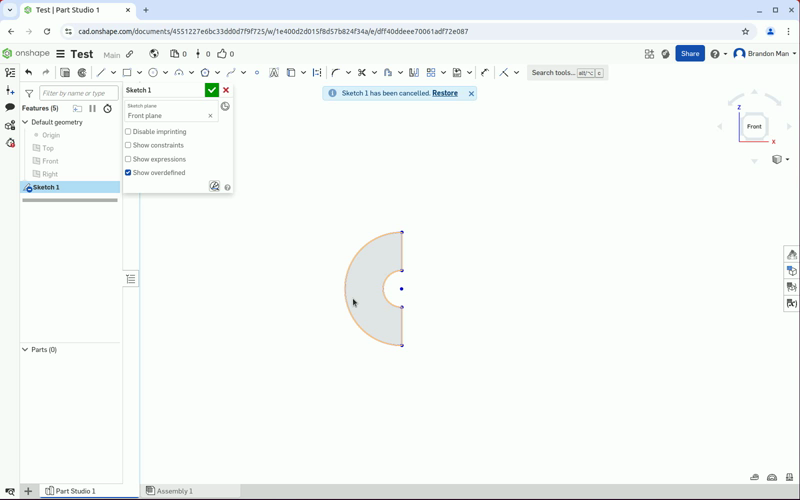
scroll(6)
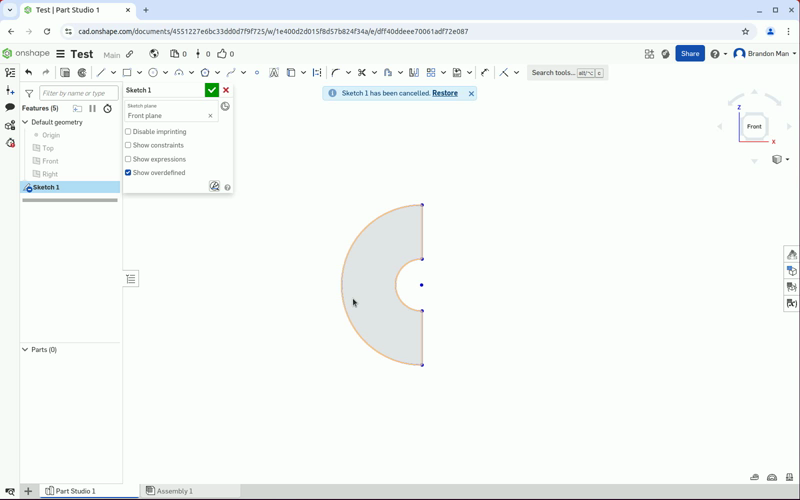
scroll(6)
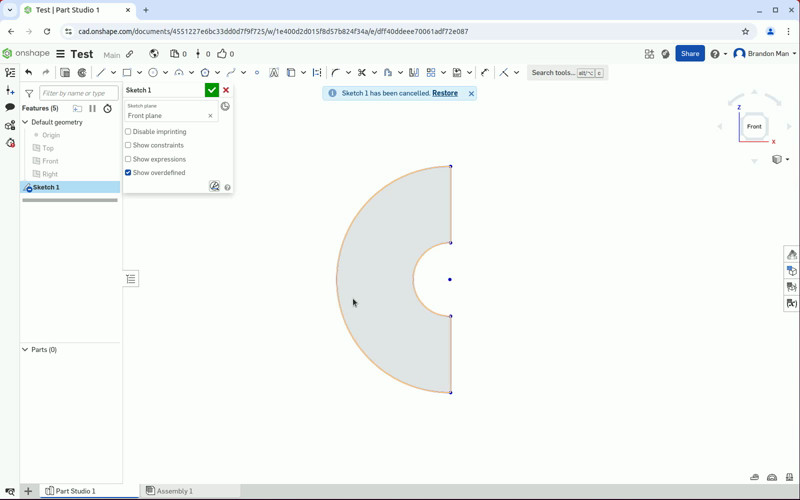
scroll(6)
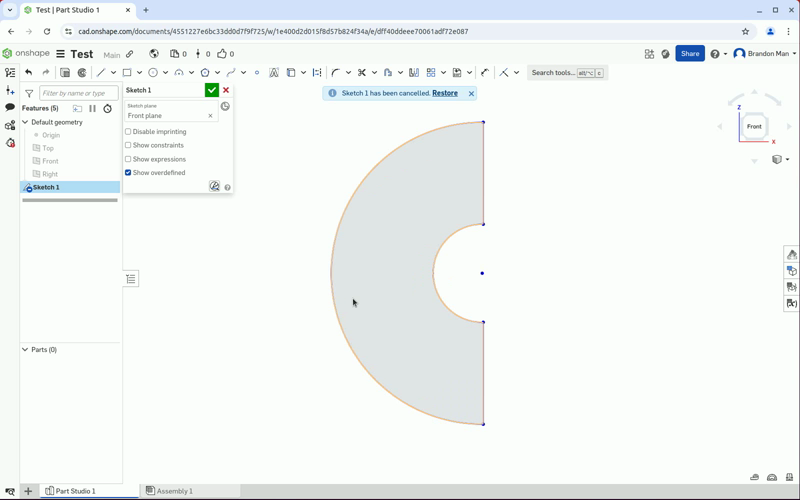
scroll(6)
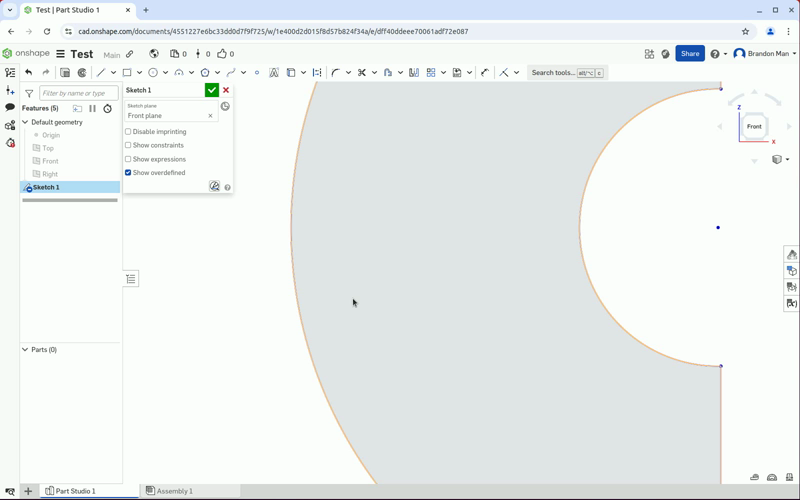
click(353, 298)
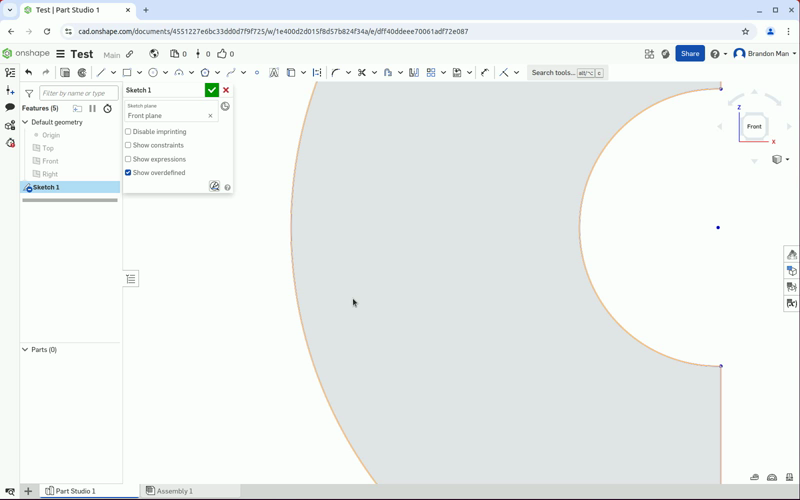
scroll(-6)
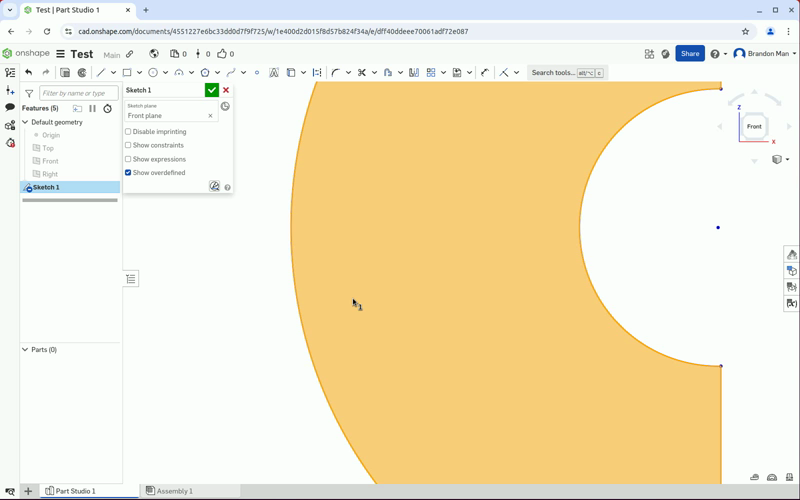
scroll(-6)
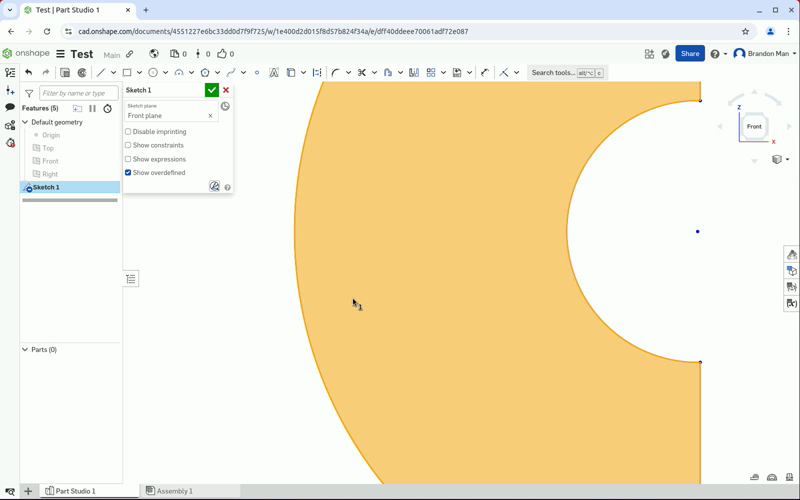
scroll(-6)
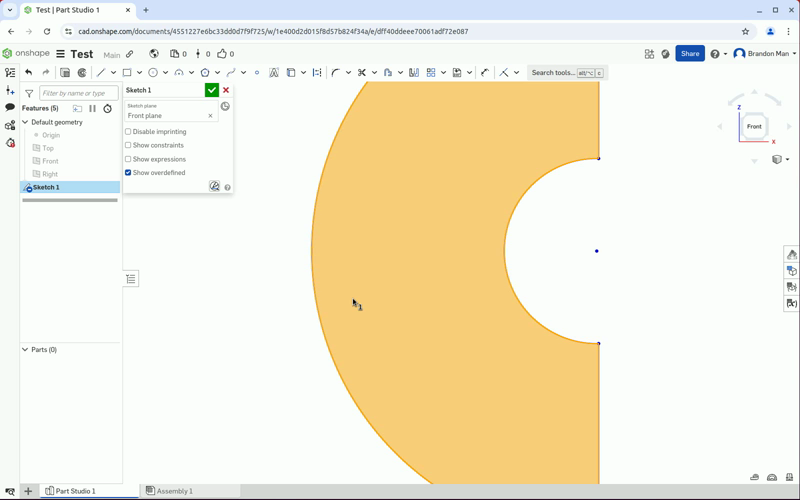
scroll(-6)
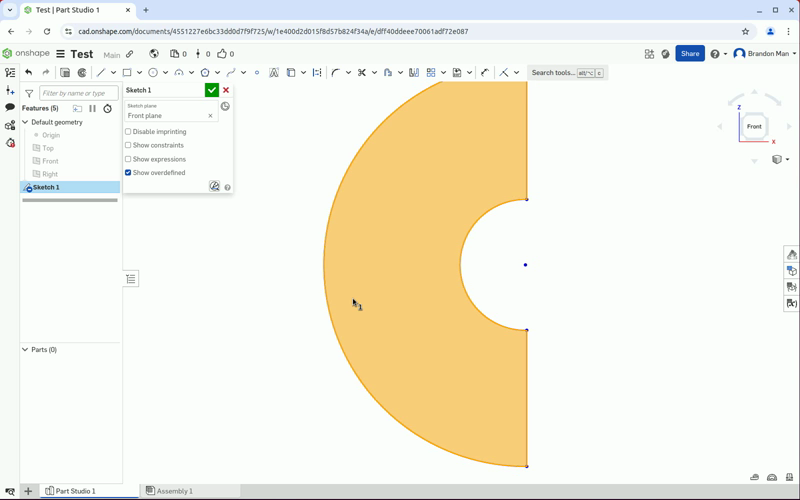
scroll(-6)
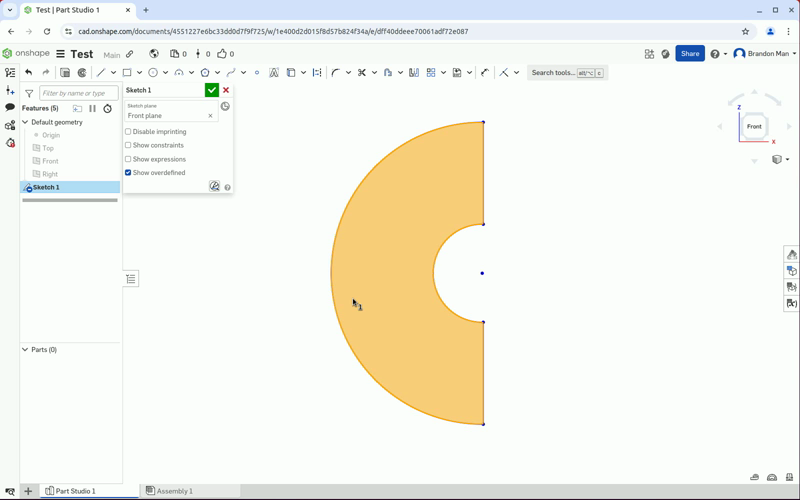
scroll(-6)
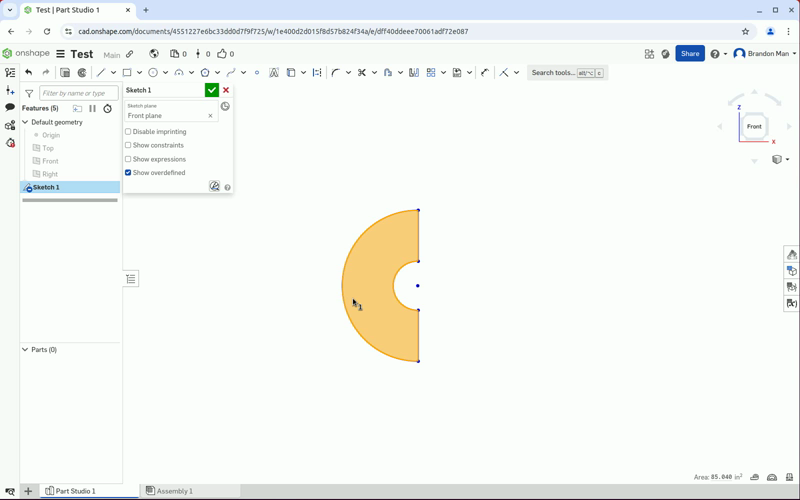
scroll(-6)
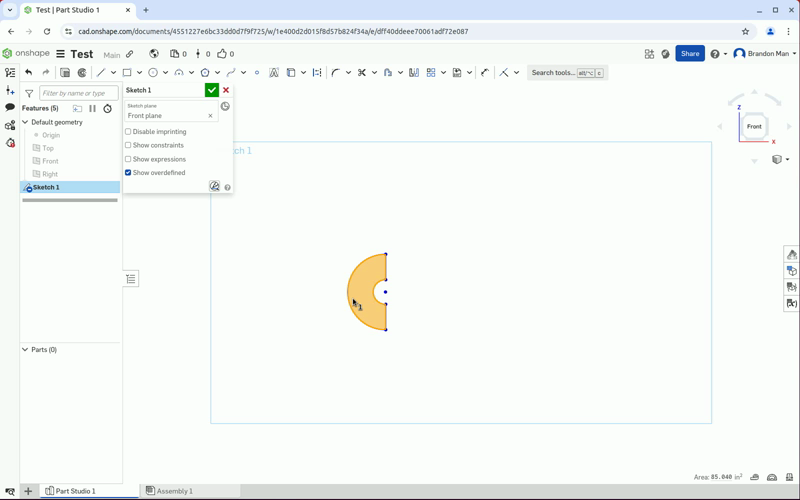
mouse_move(73, 352)
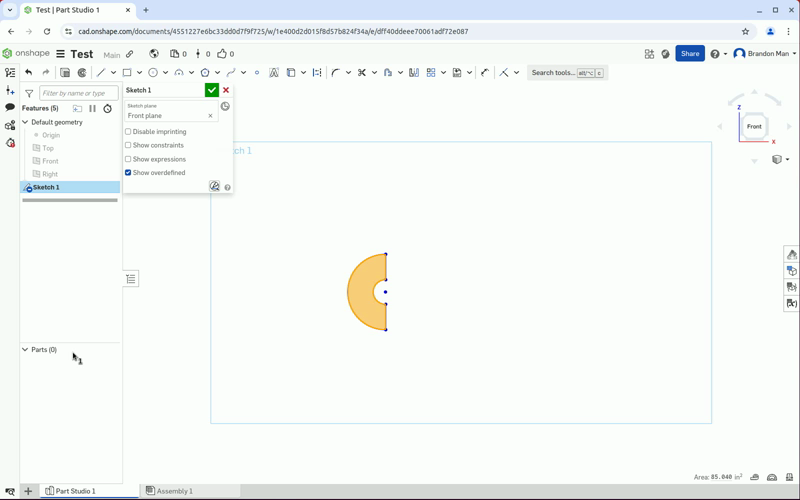
key(shift+y)
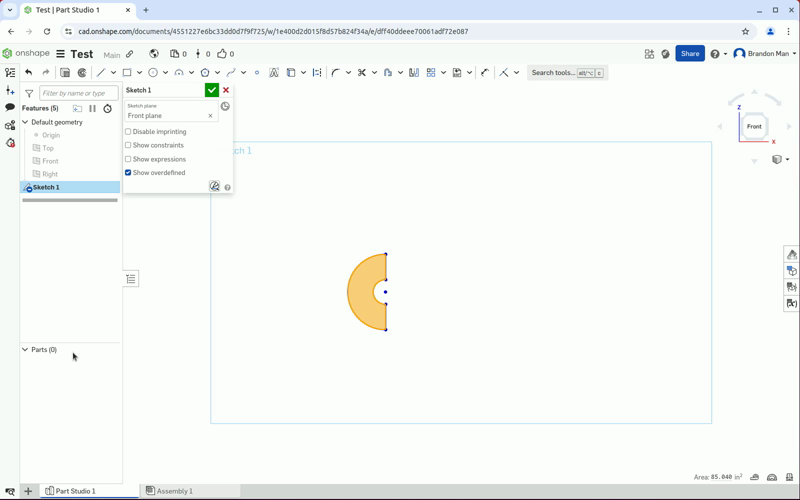
key(shift+e)
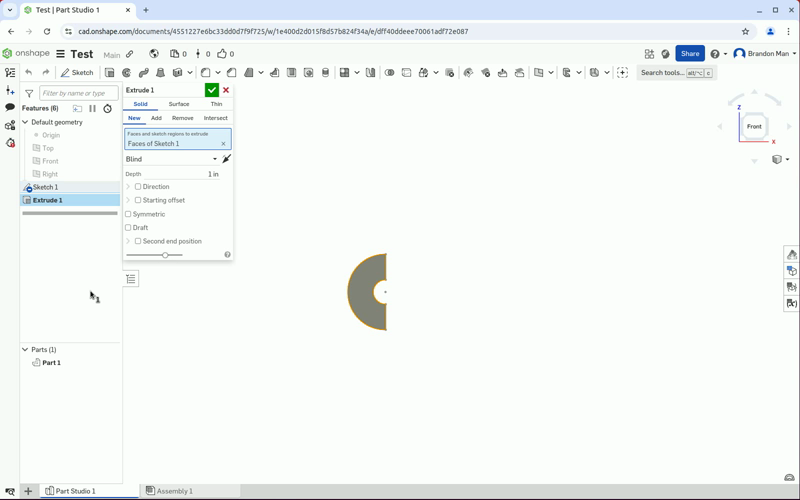
mouse_move(143, 106)
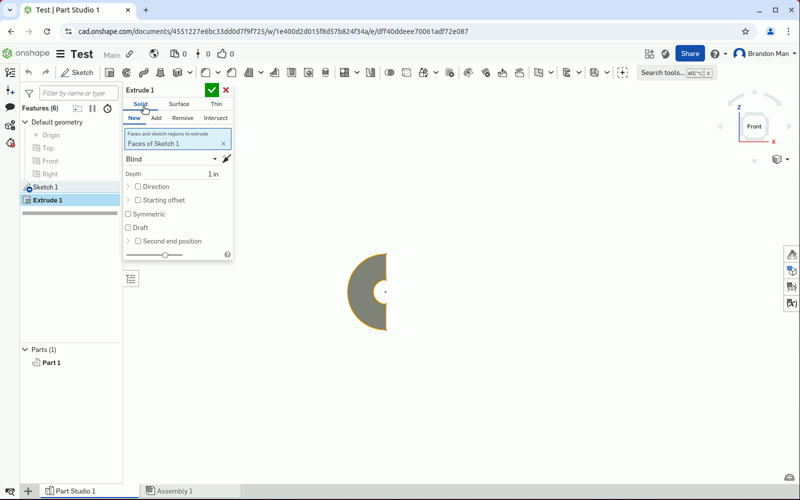
click(143, 106)
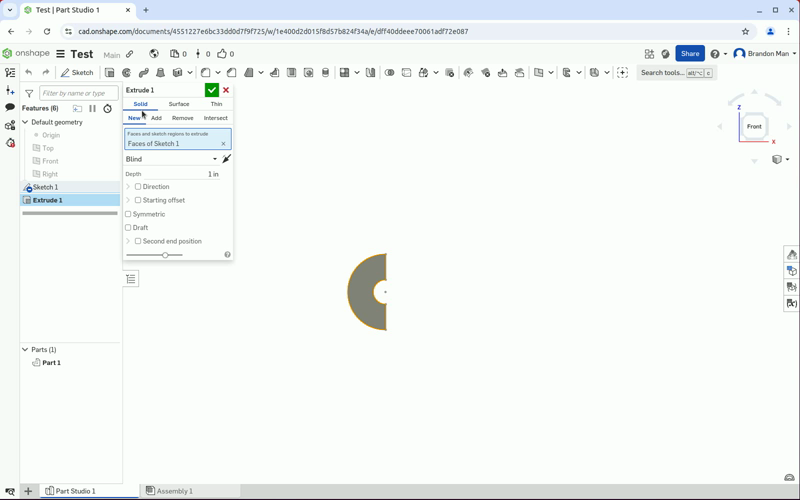
mouse_move(137, 120)
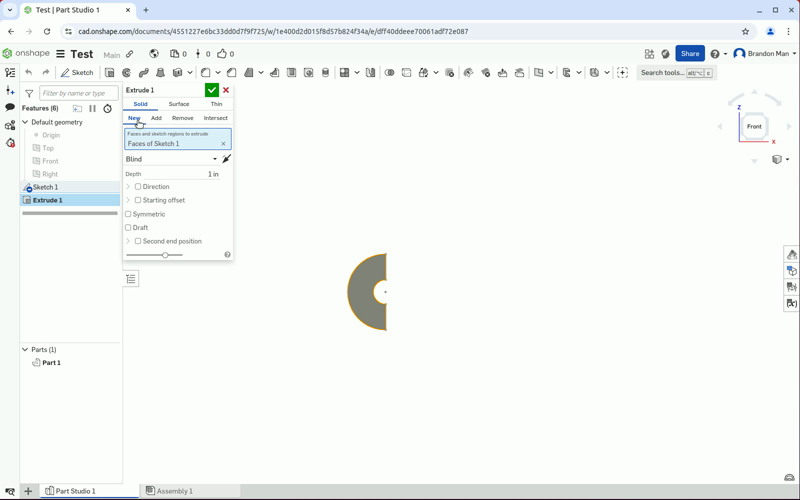
click(137, 120)
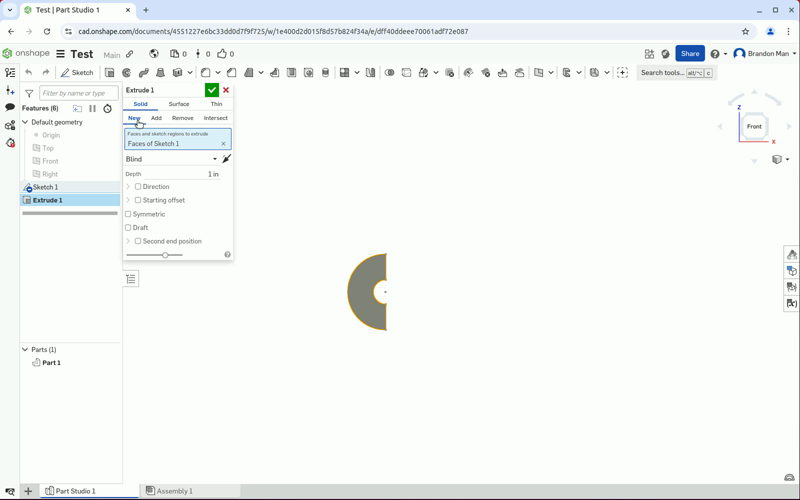
key(tab, 4)
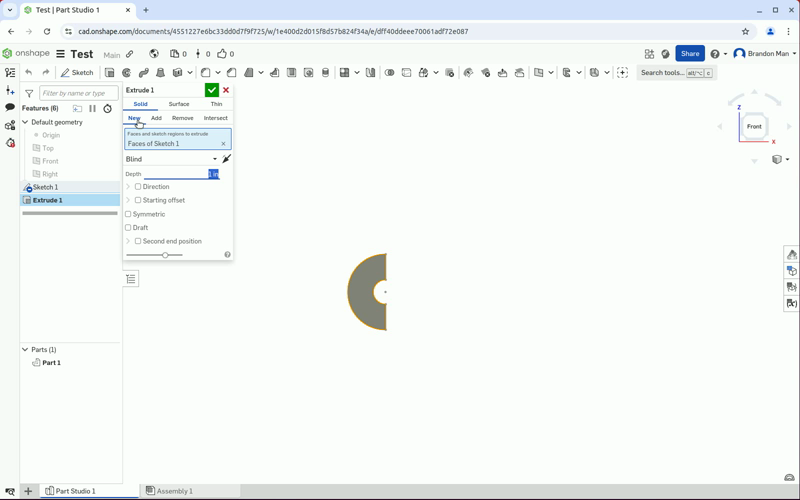
text(5.055)
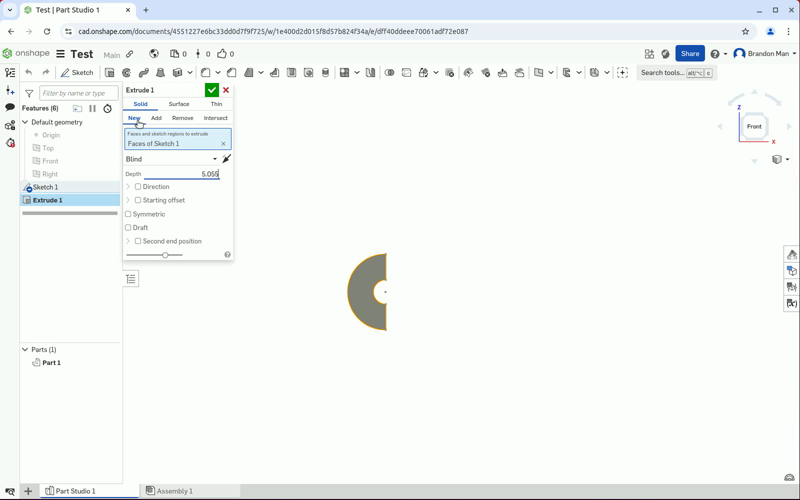
key(enter)
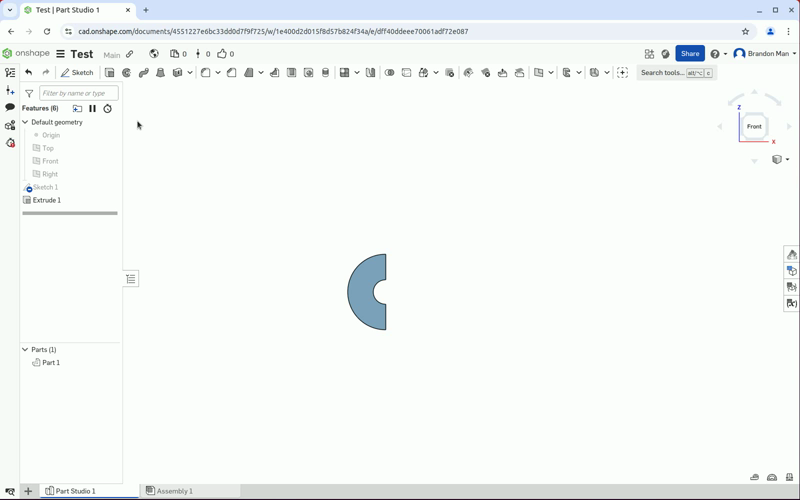
key(shift+h)
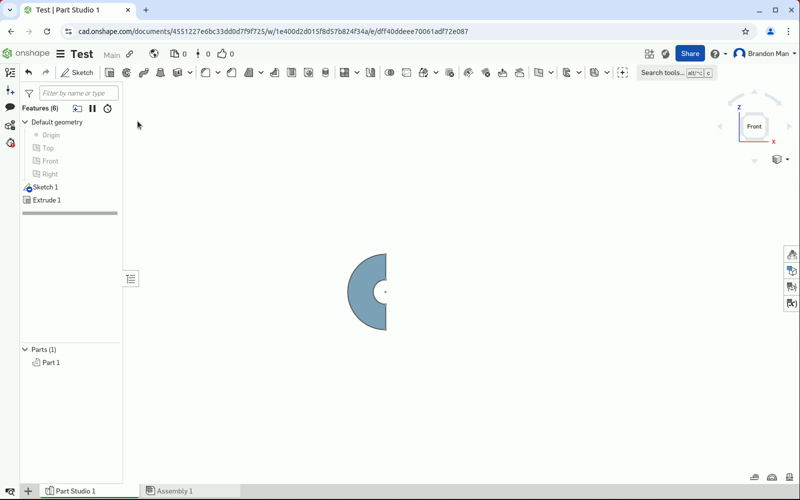
key(shift+h)
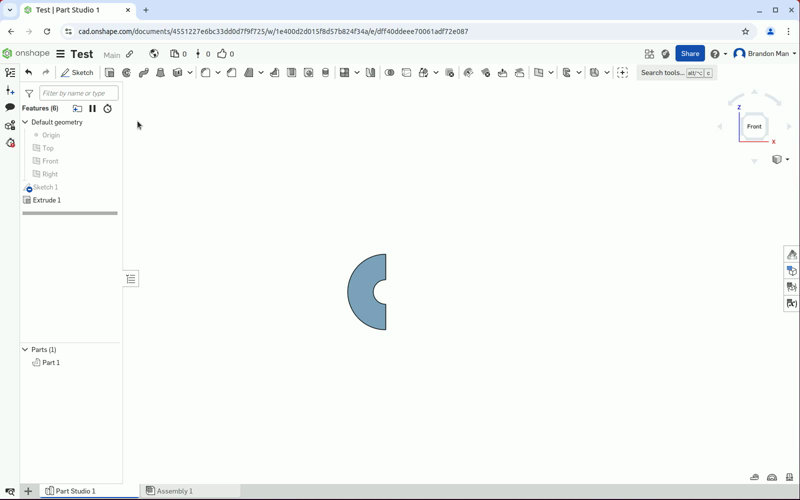
mouse_move(73, 189)
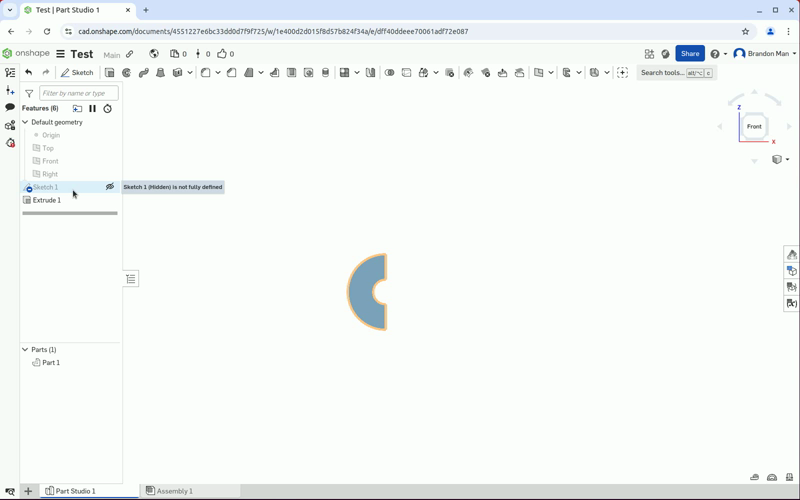
click(73, 189)
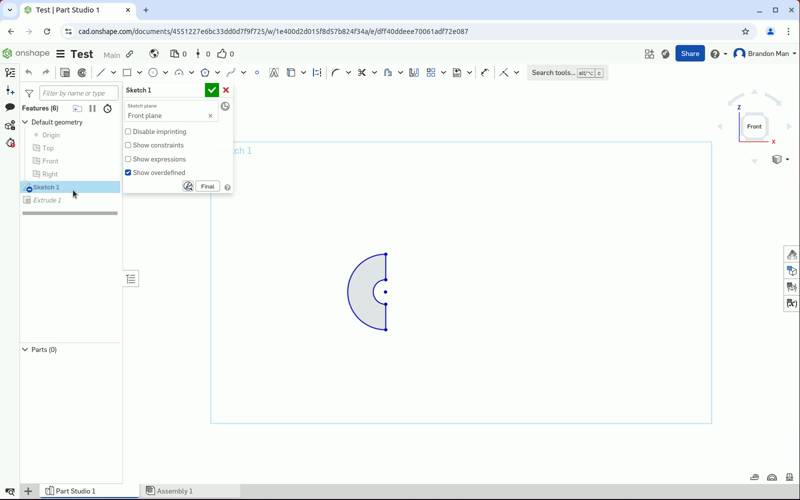
mouse_move(229, 92)
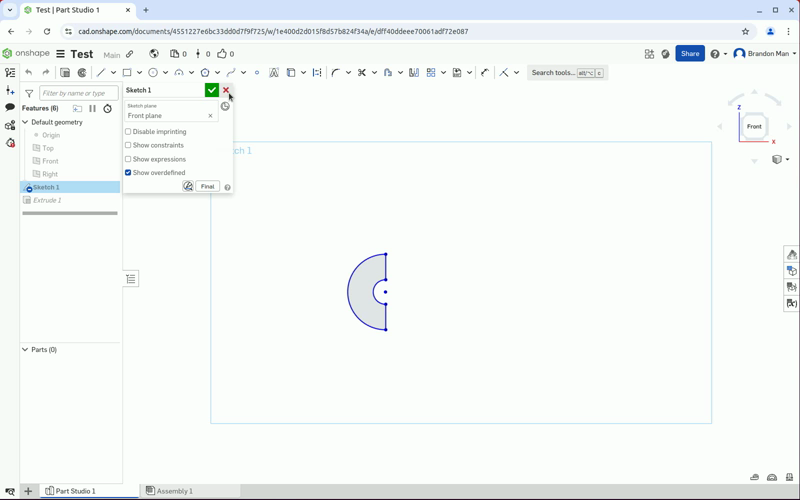
click(229, 92)
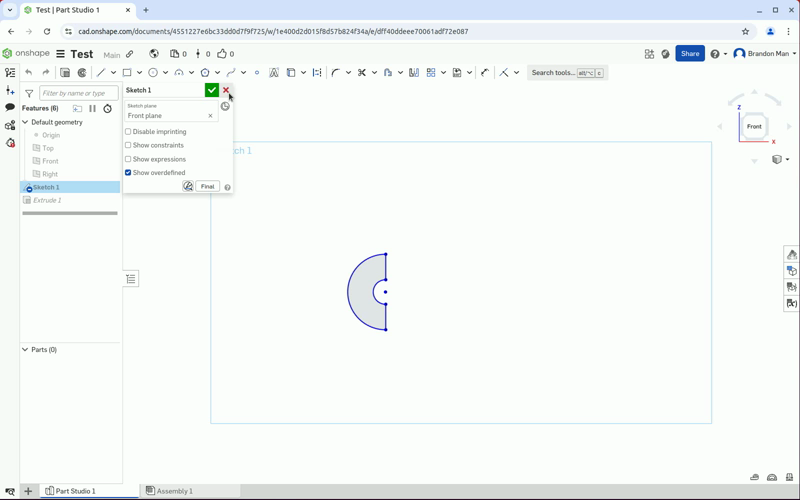
key(shift+s)
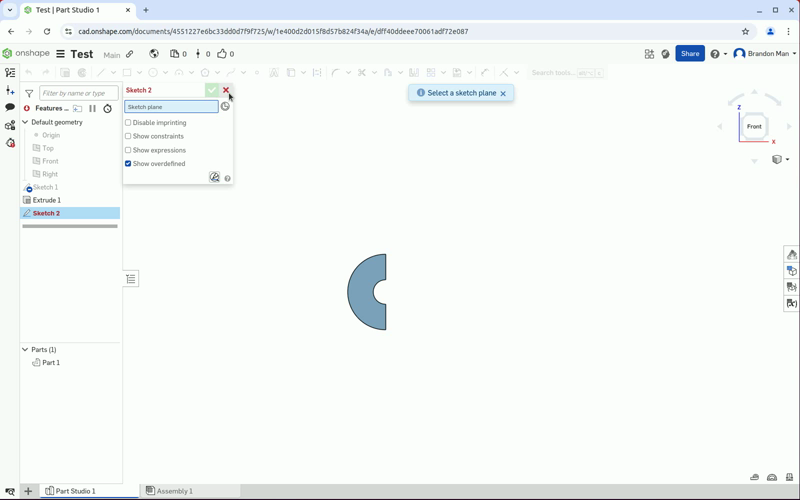
mouse_move(73, 163)
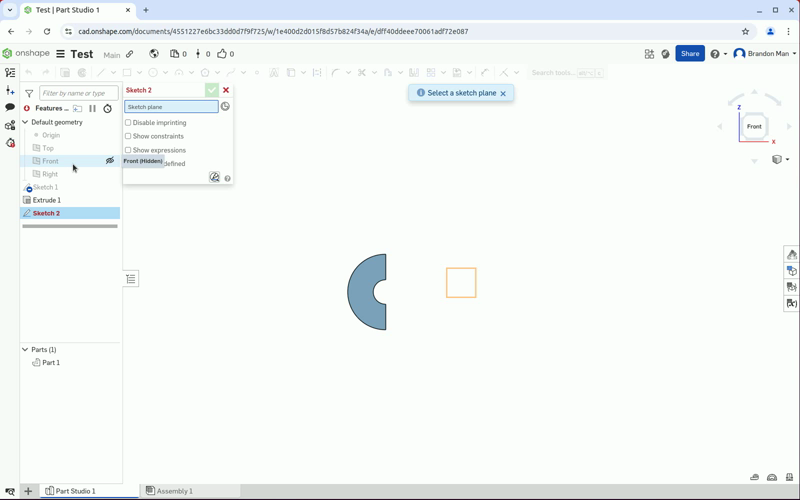
click(73, 163)
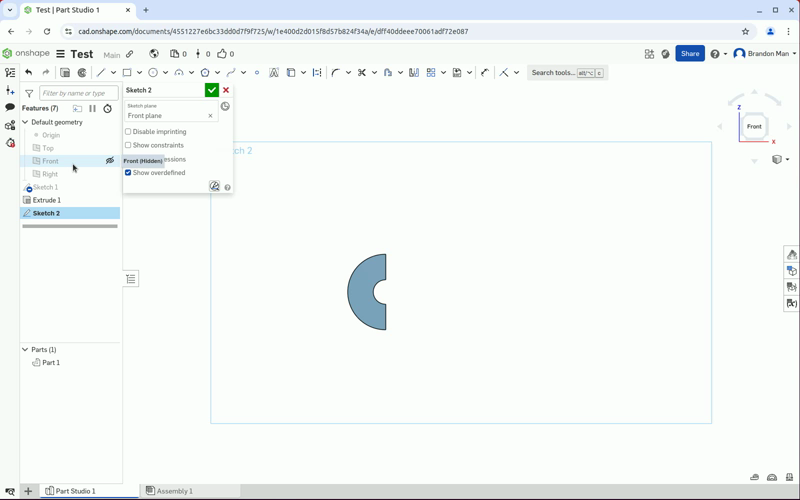
mouse_move(73, 352)
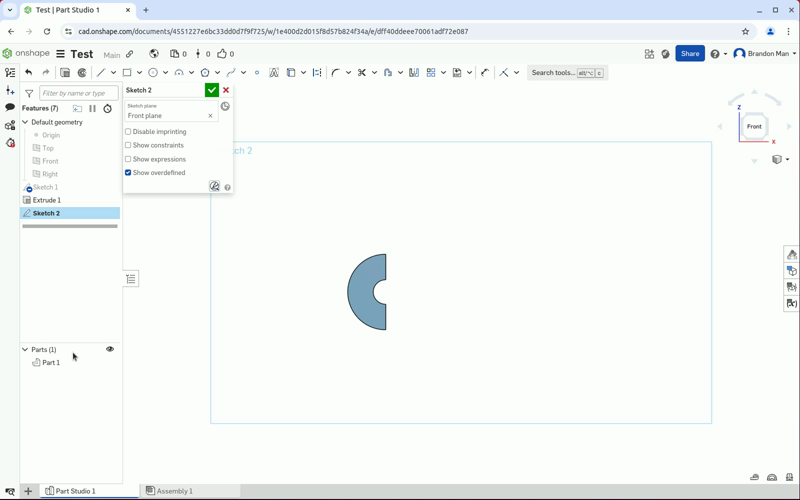
key(y)
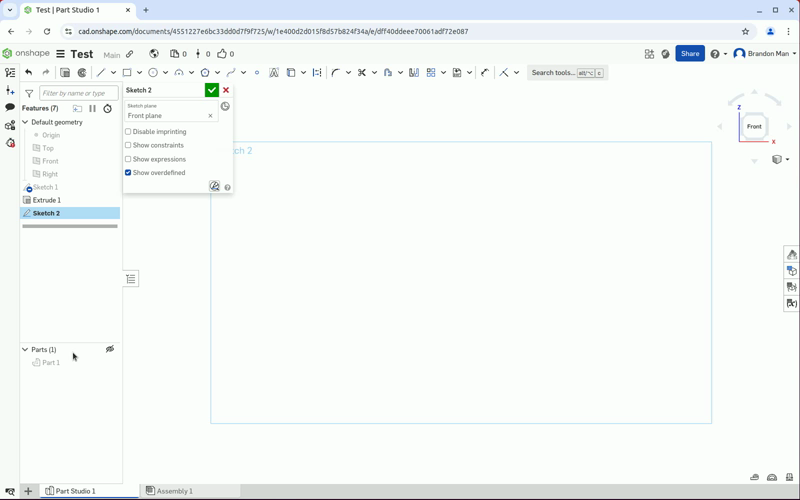
key(l)
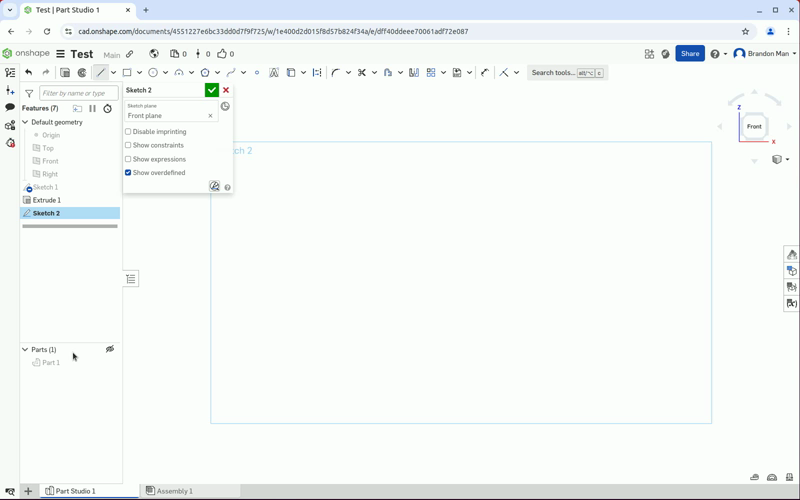
key_down(shift)
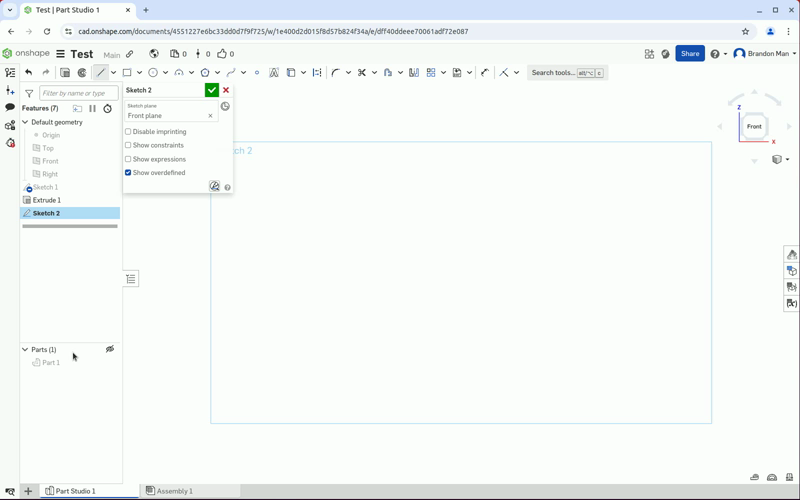
mouse_move(385, 329)
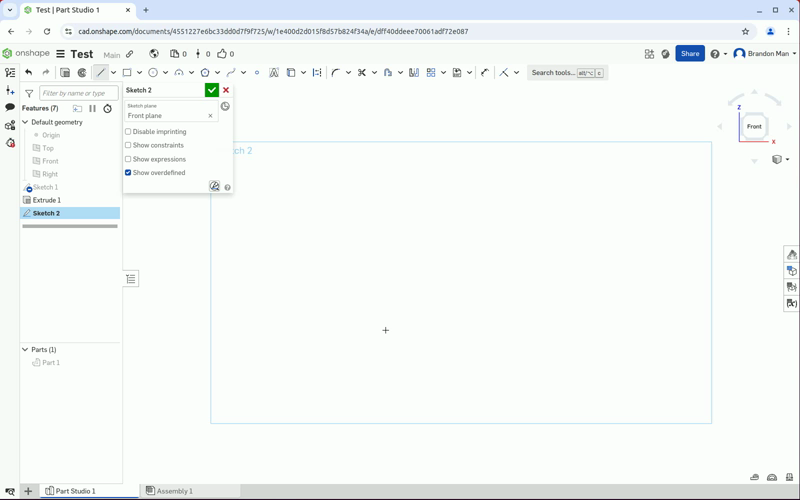
click(385, 329)
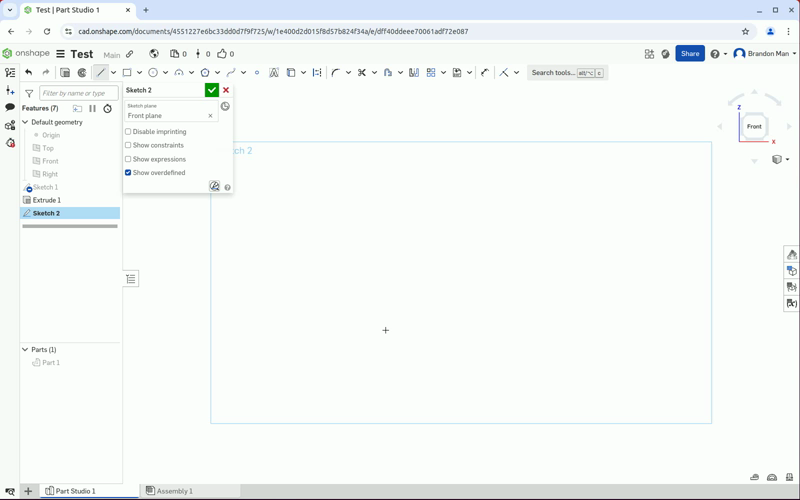
key_up(shift)
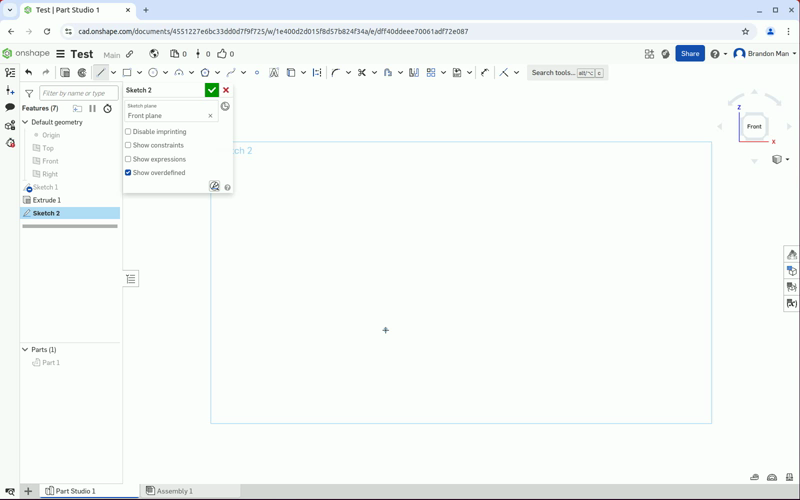
key_down(shift)
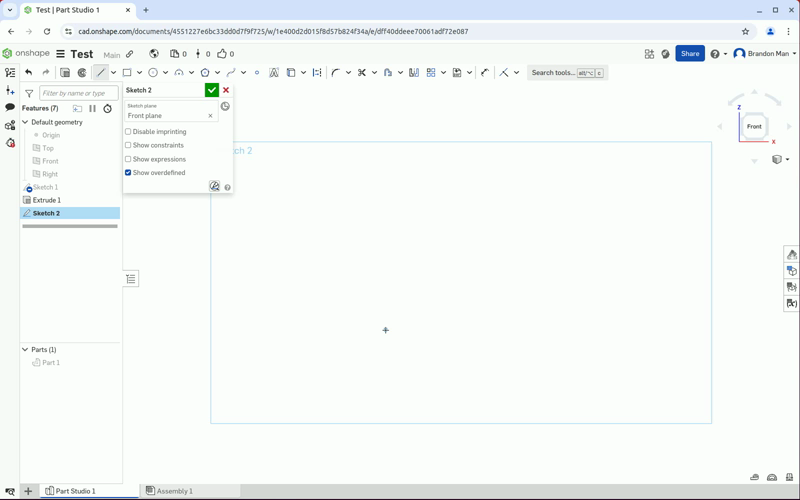
mouse_move(535, 329)
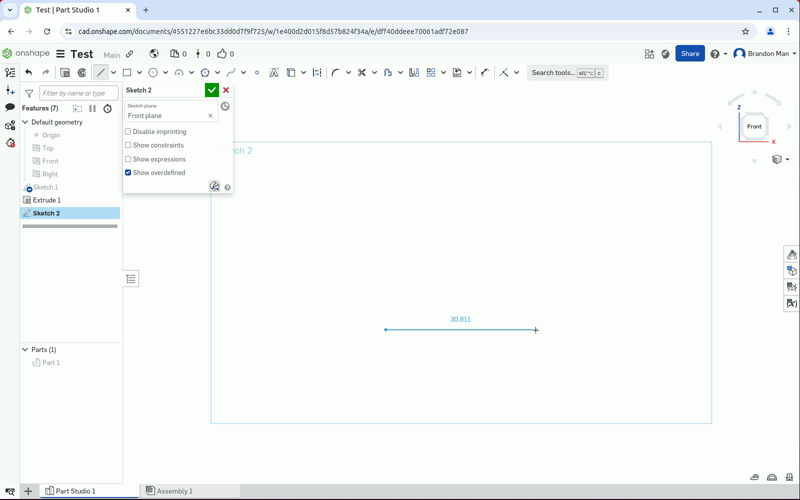
click(535, 329)
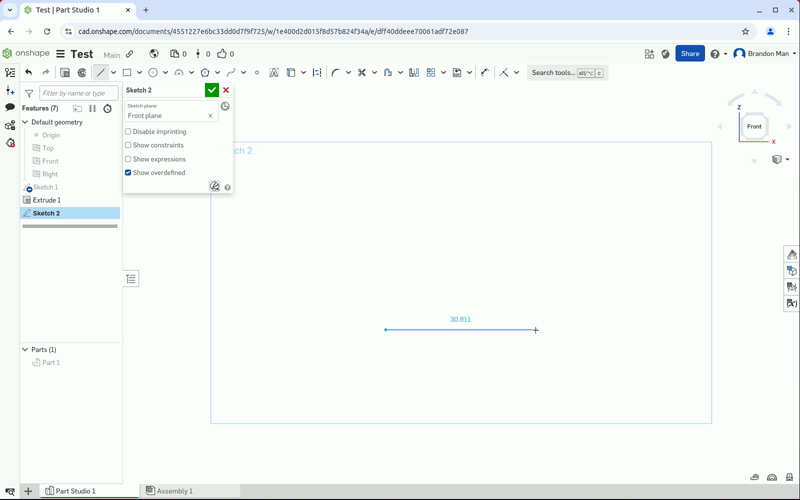
key_up(shift)
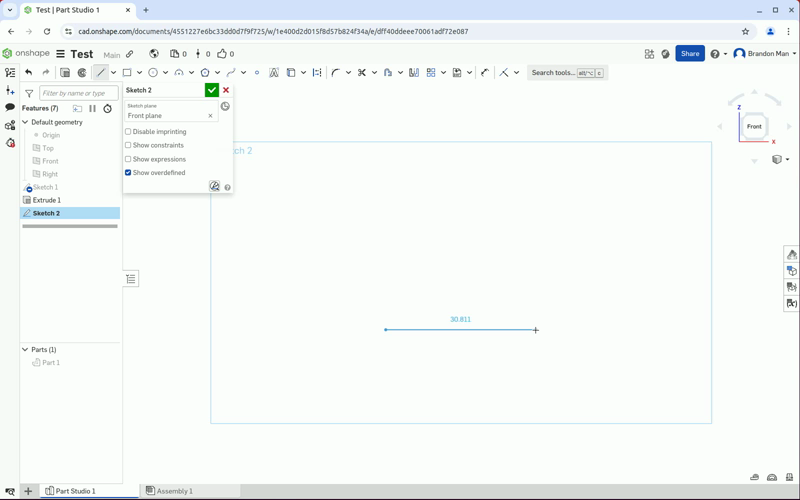
key_down(shift)
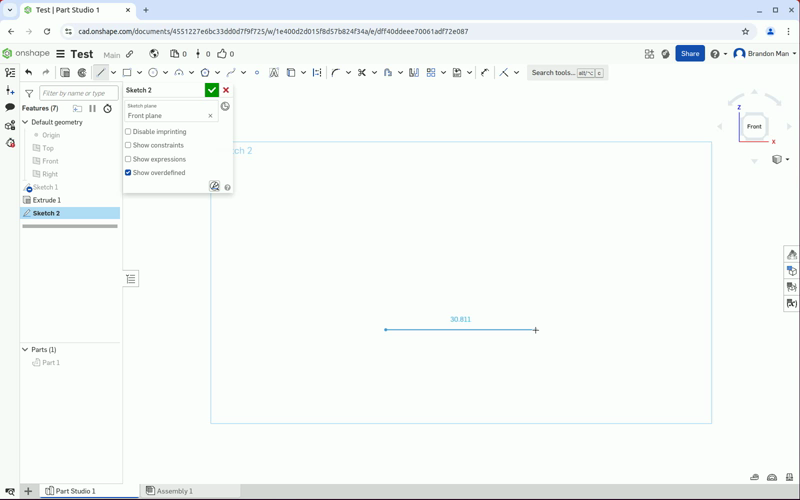
mouse_move(565, 329)
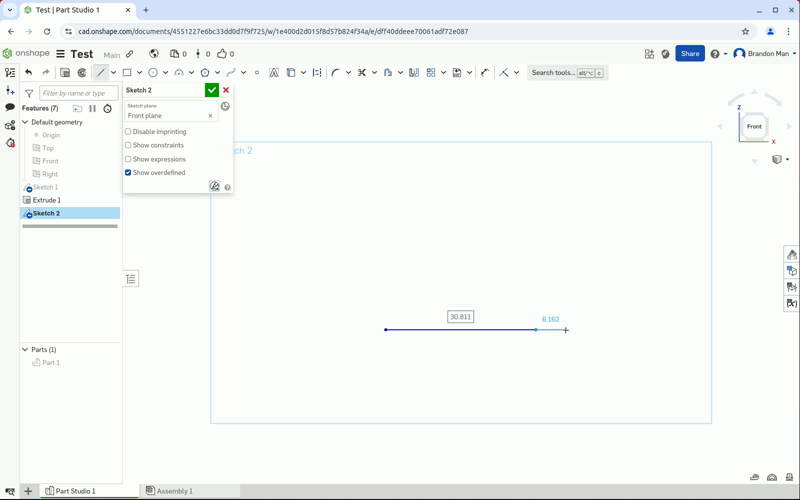
mouse_move(535, 304)
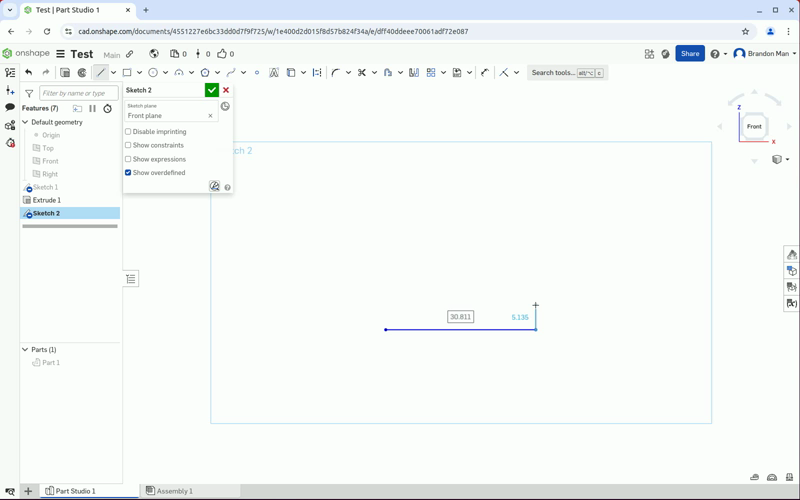
click(535, 304)
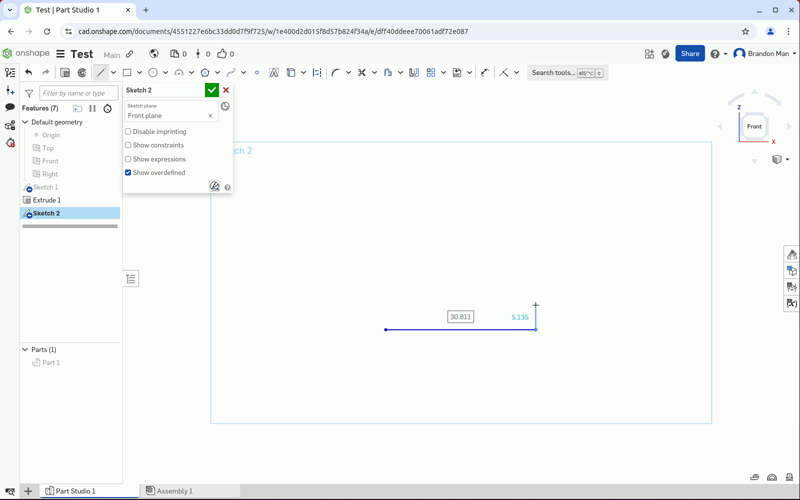
key_up(shift)
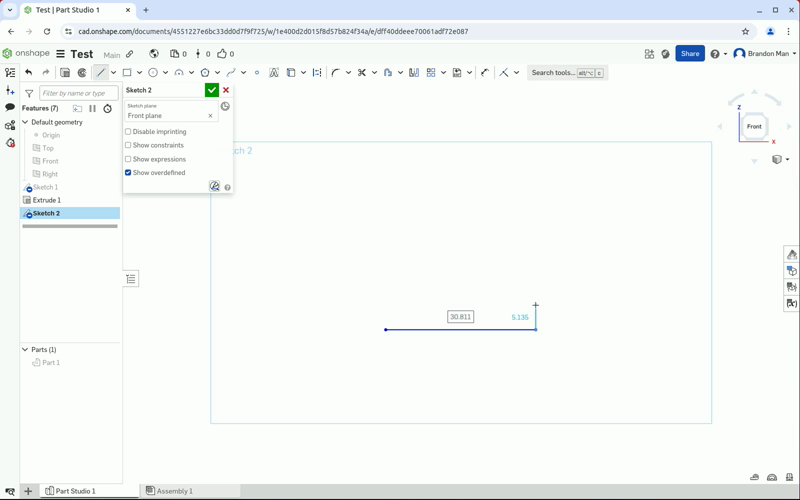
key(esc)
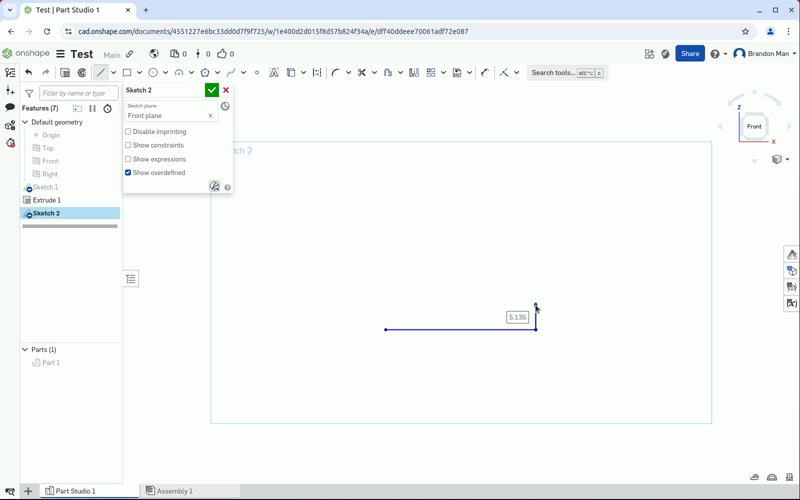
key(a)
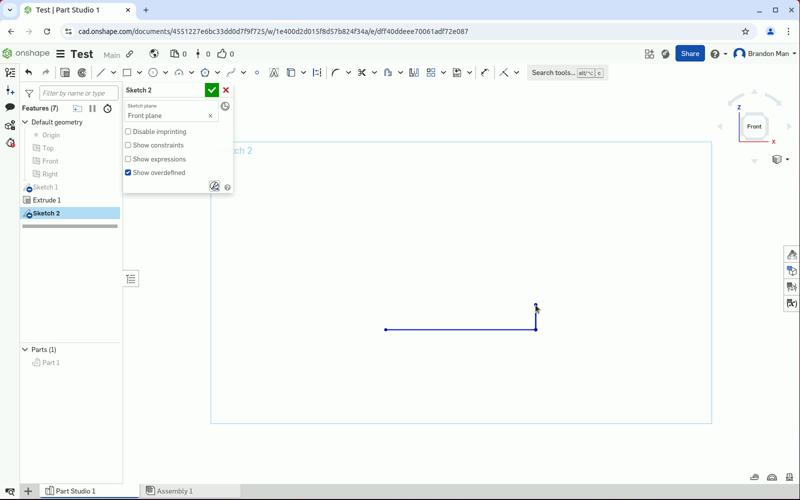
mouse_move(535, 304)
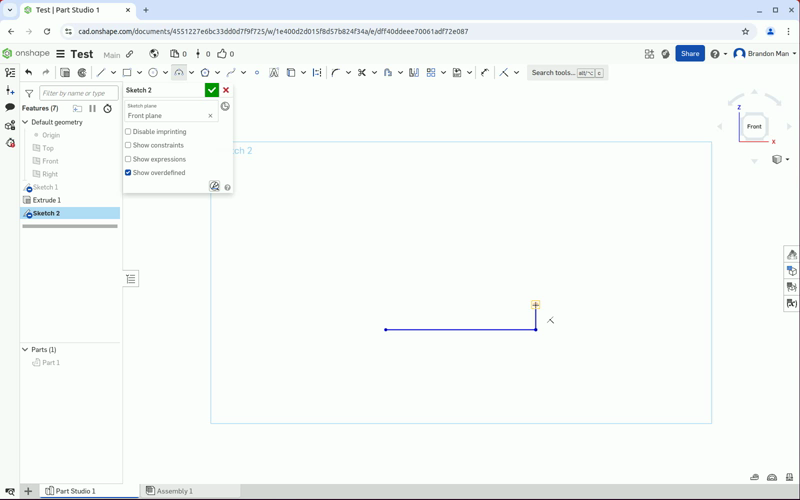
click(535, 304)
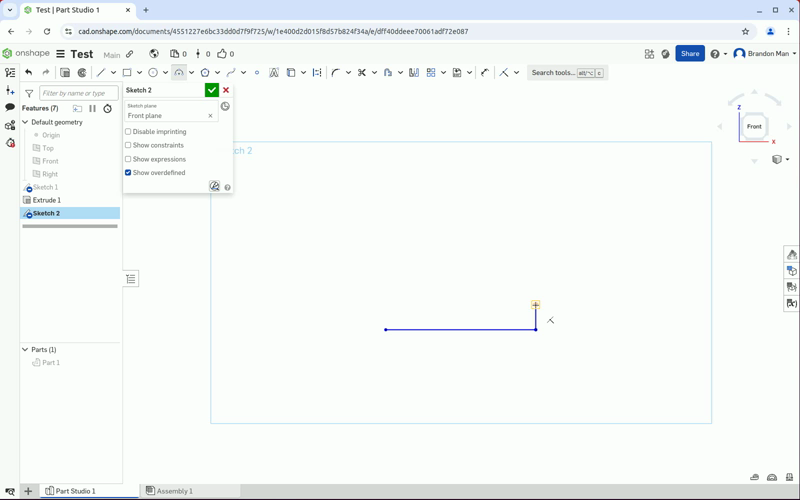
key_down(shift)
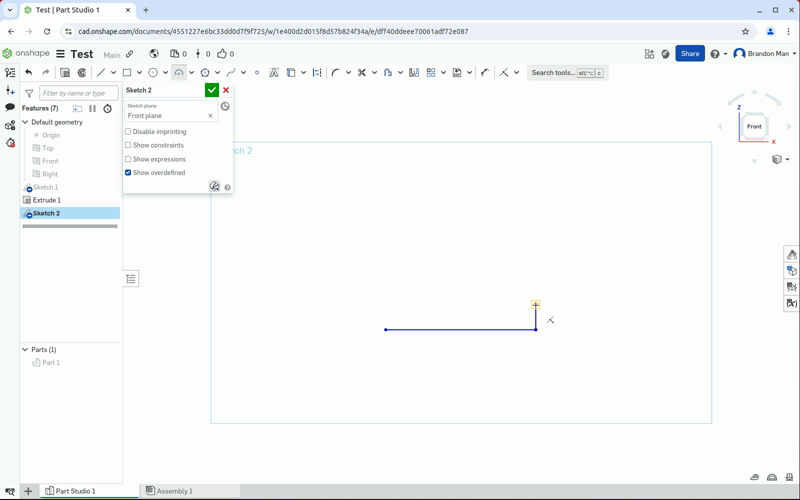
mouse_move(535, 279)
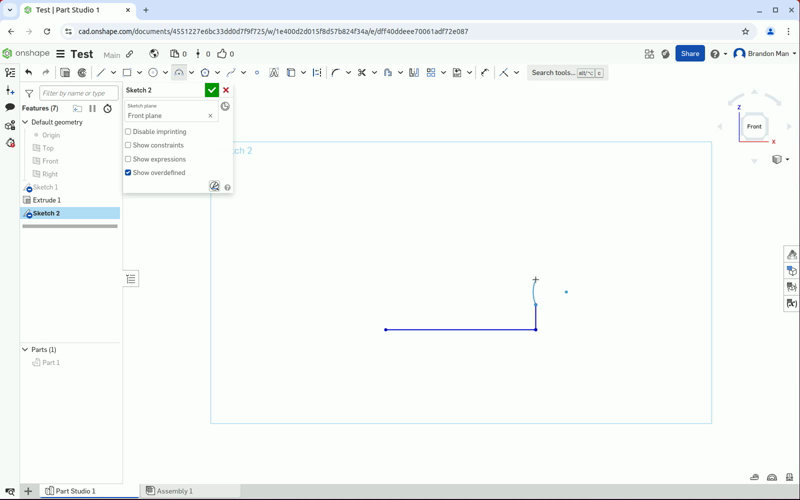
click(535, 279)
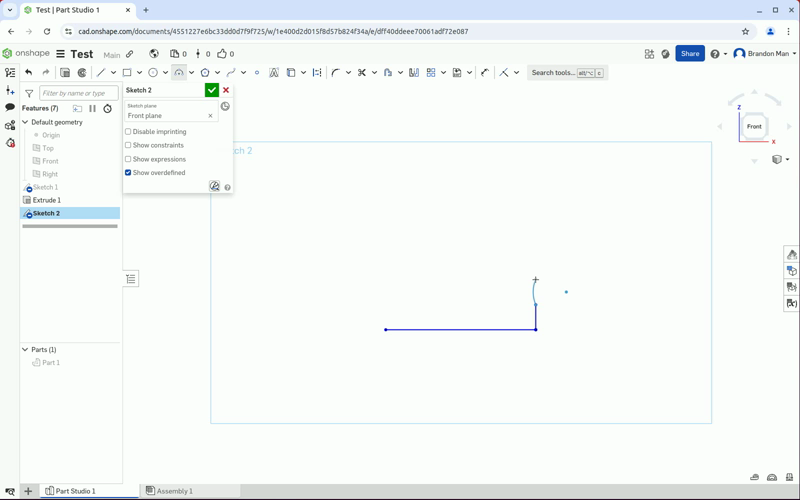
mouse_move(522, 291)
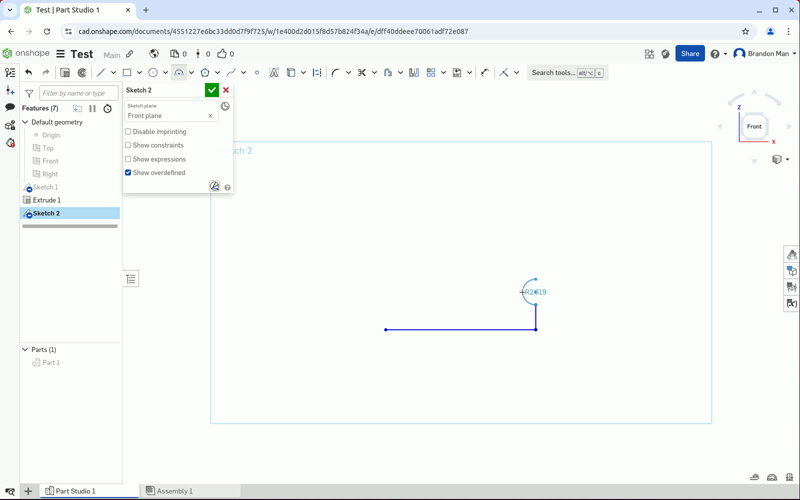
click(522, 291)
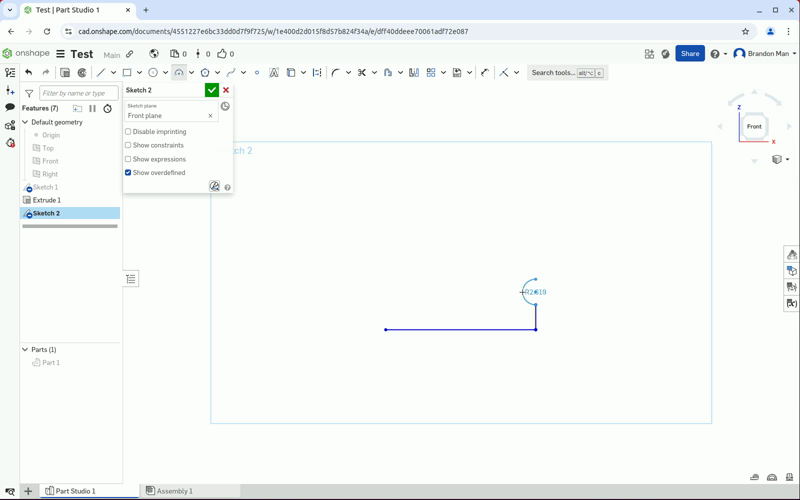
key_up(shift)
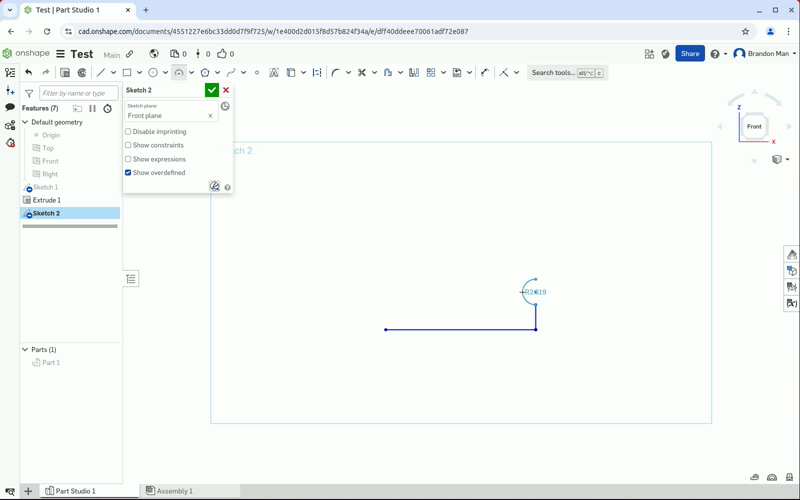
key(esc)
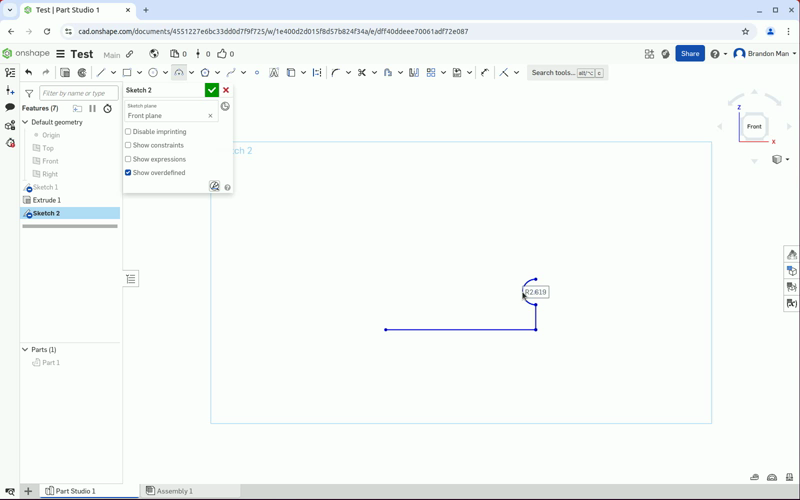
key(l)
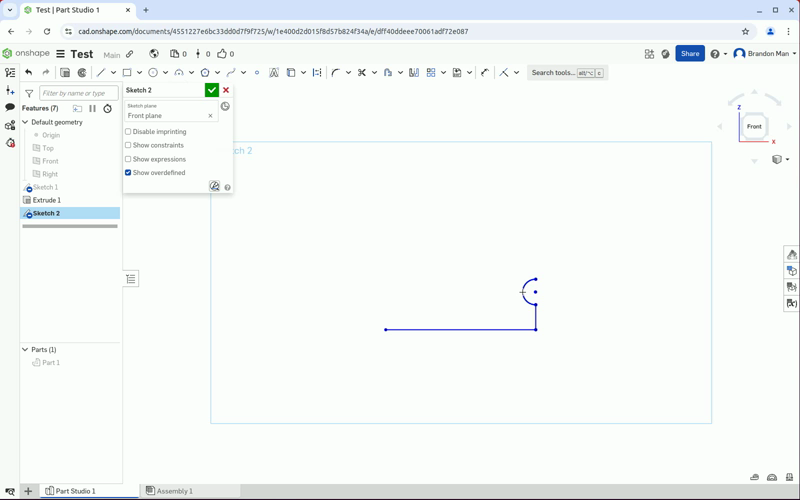
mouse_move(535, 279)
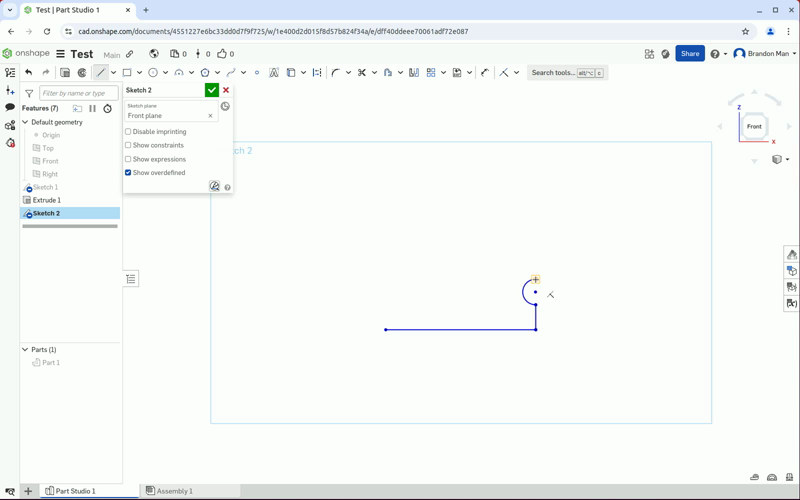
click(535, 279)
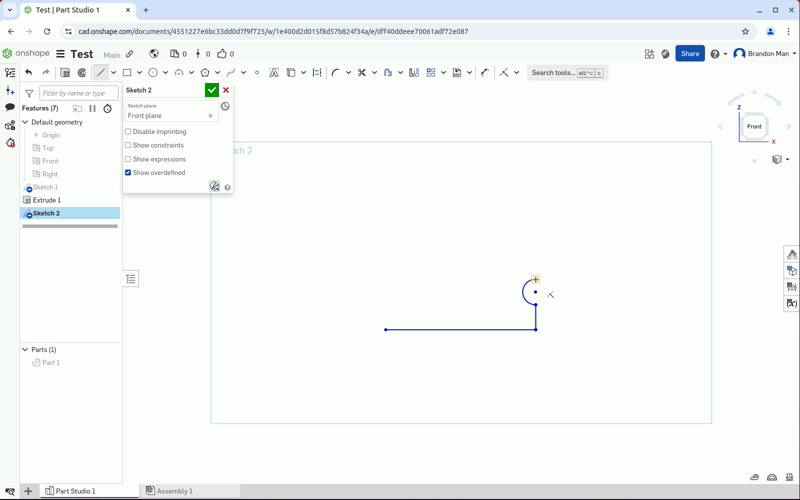
key_down(shift)
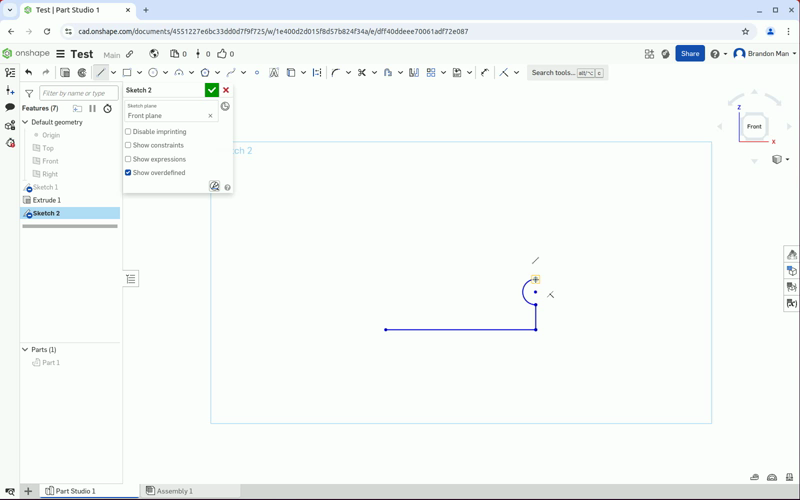
mouse_move(565, 279)
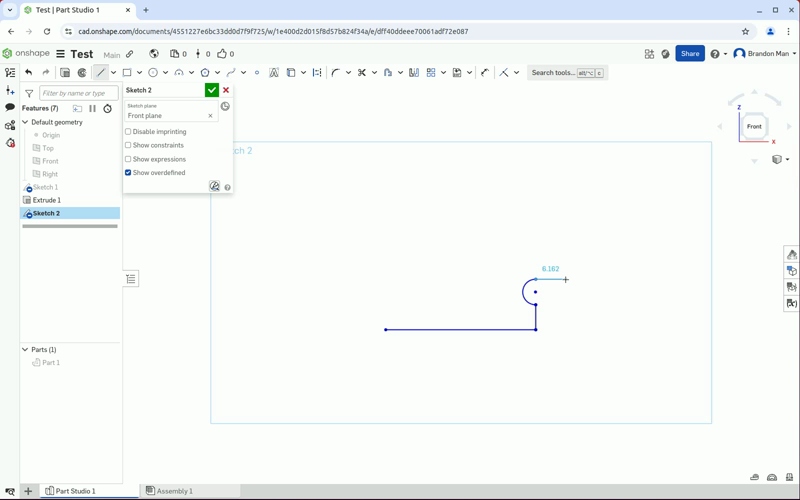
mouse_move(535, 254)
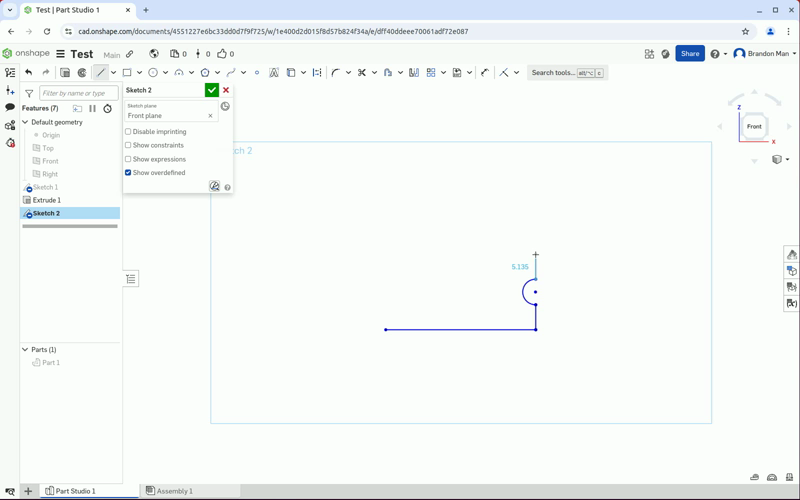
click(535, 254)
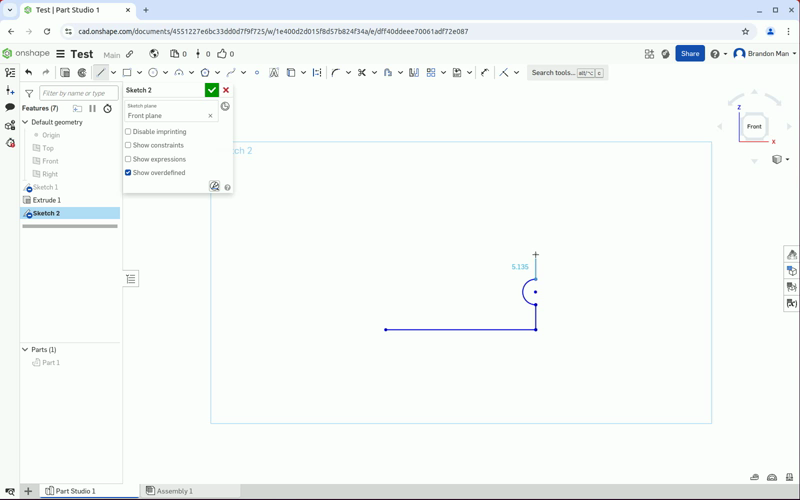
key_up(shift)
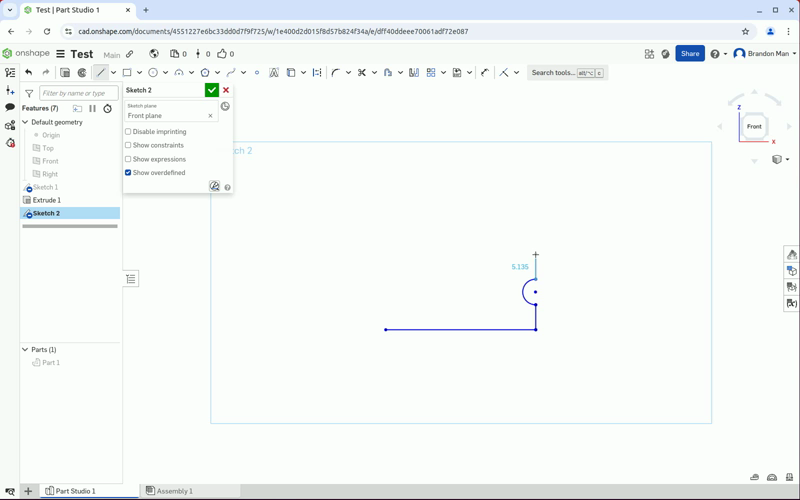
key_down(shift)
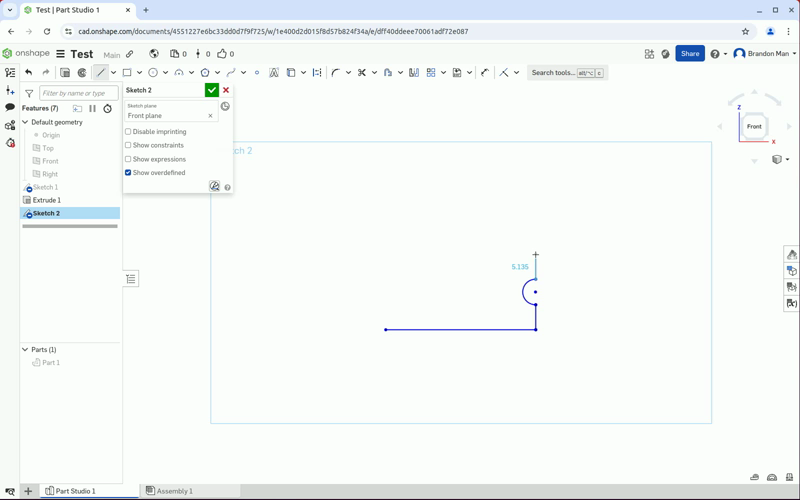
mouse_move(385, 254)
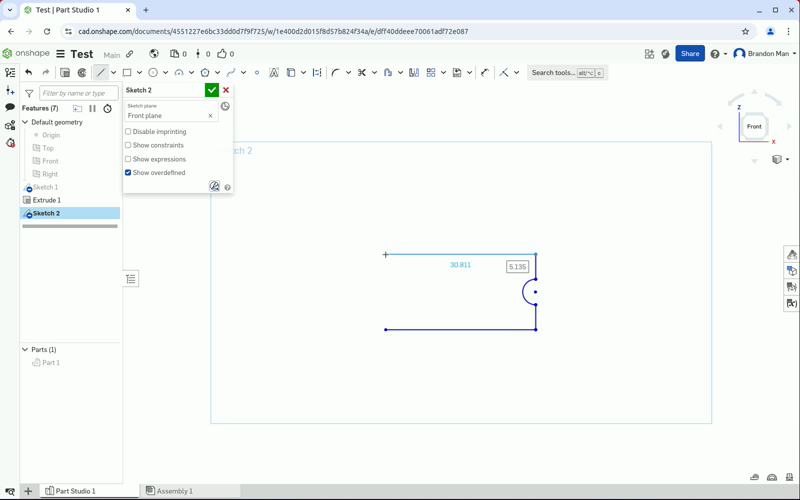
click(385, 254)
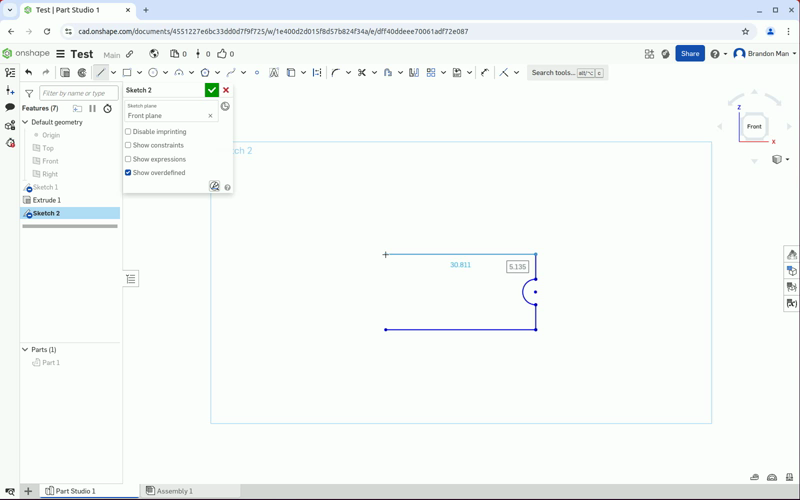
key_up(shift)
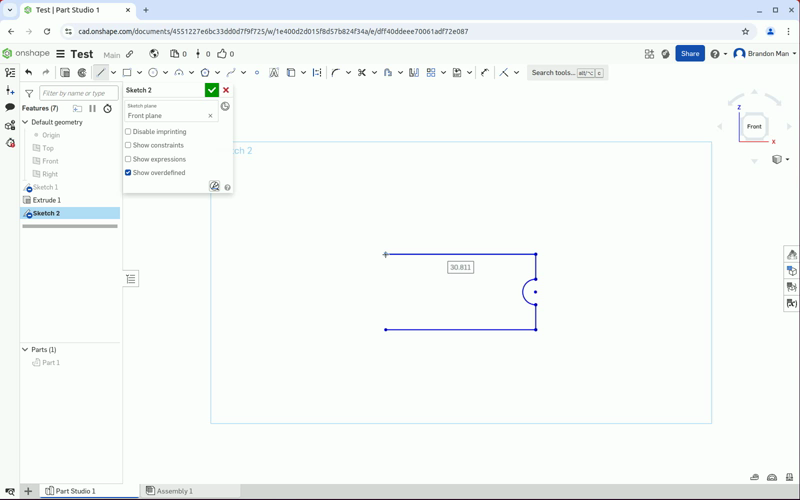
key_down(shift)
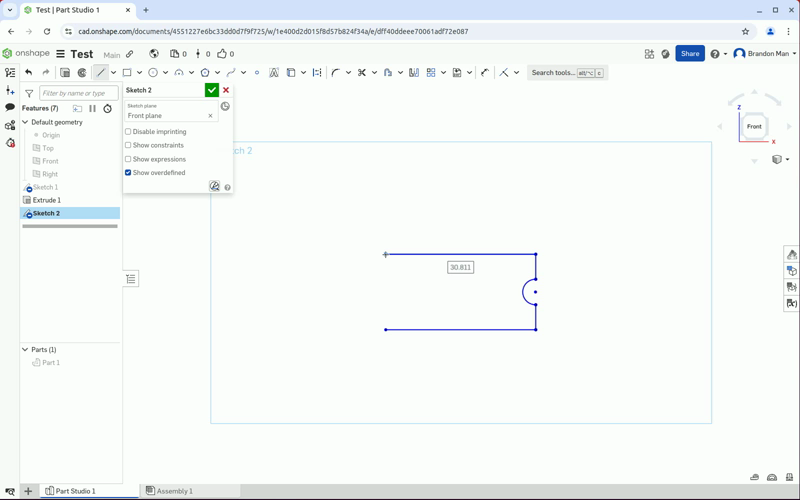
mouse_move(415, 254)
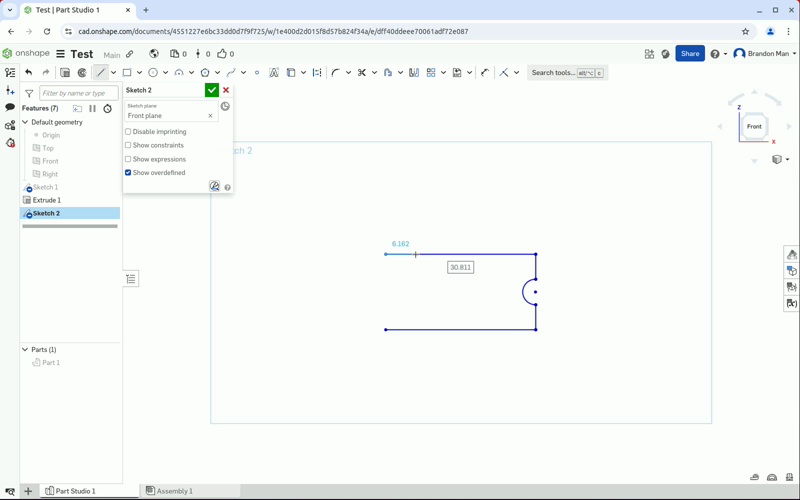
mouse_move(385, 279)
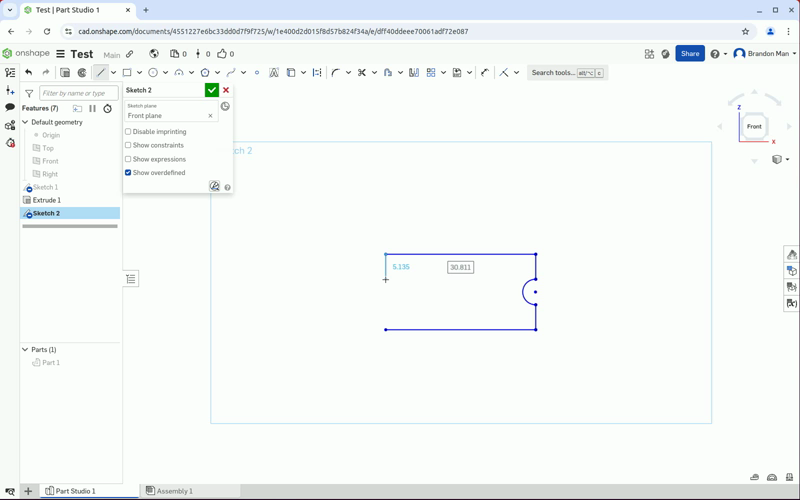
click(385, 279)
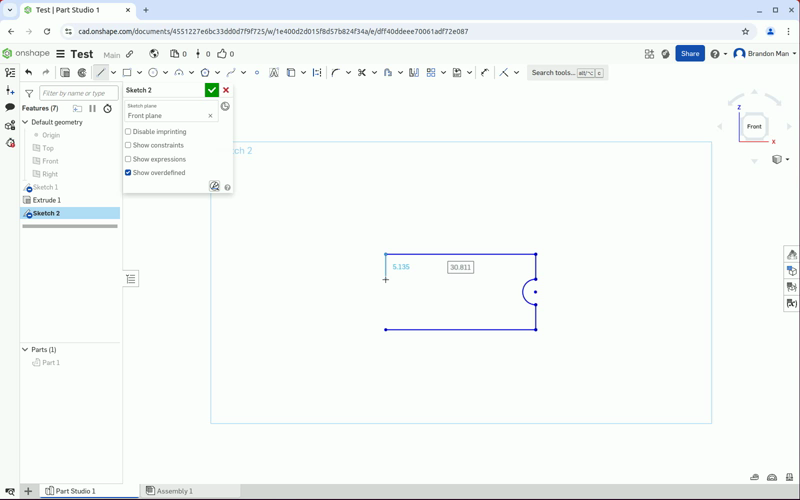
key_up(shift)
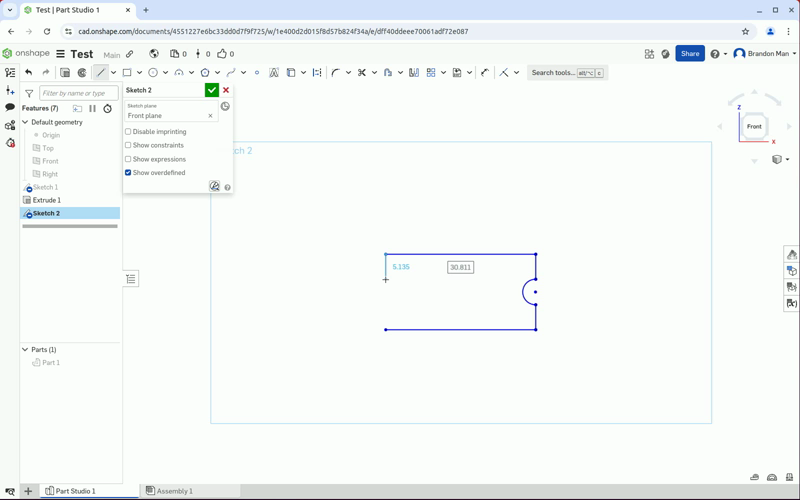
key(esc)
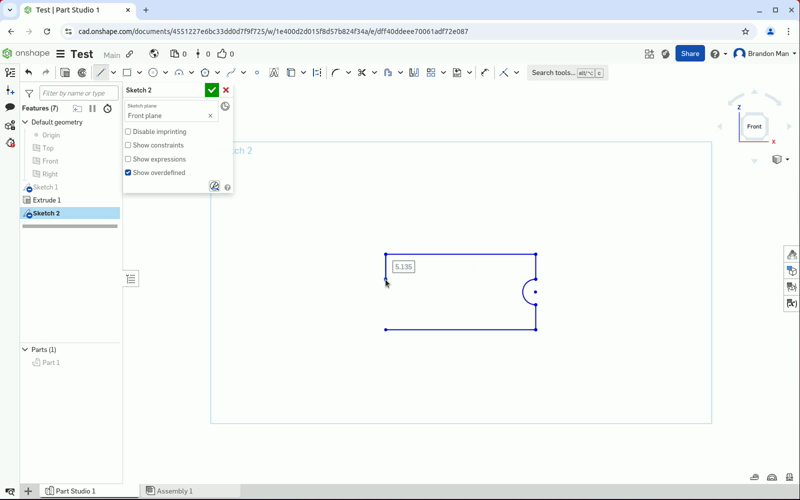
key(a)
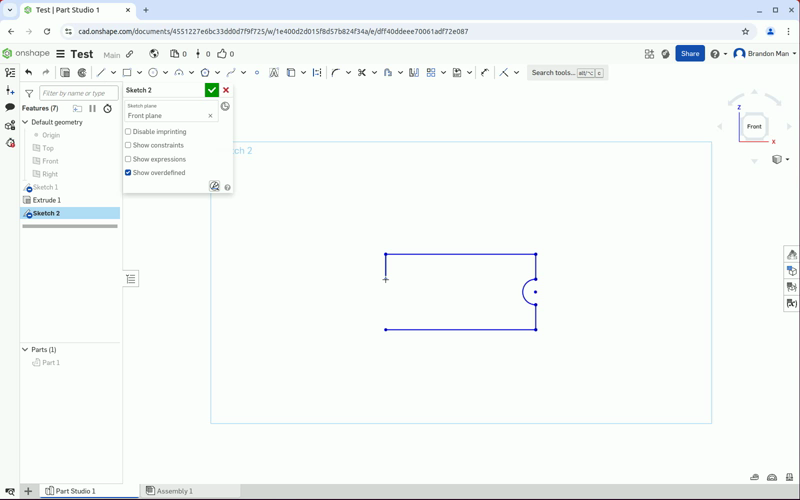
mouse_move(385, 279)
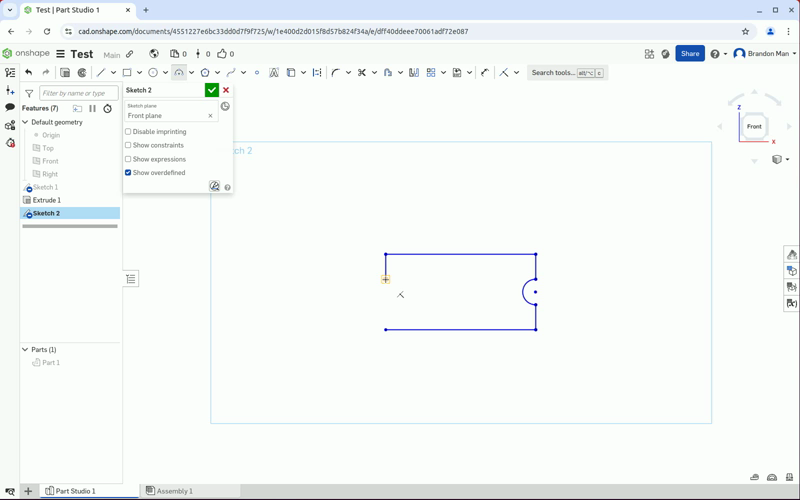
click(385, 279)
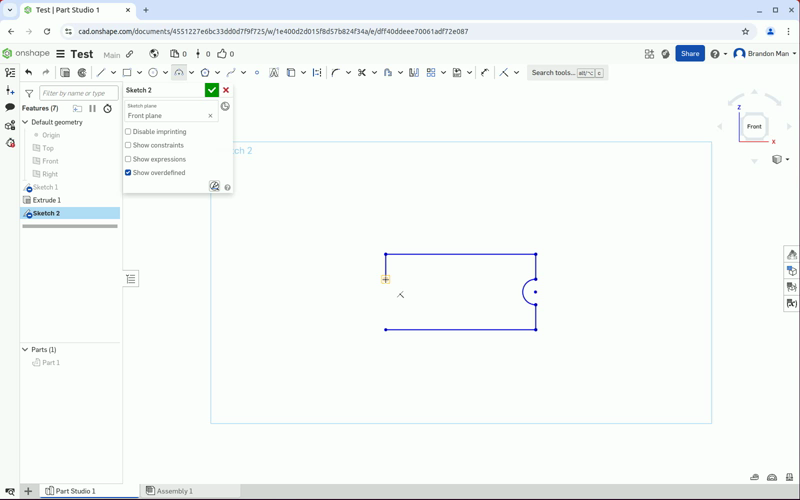
key_down(shift)
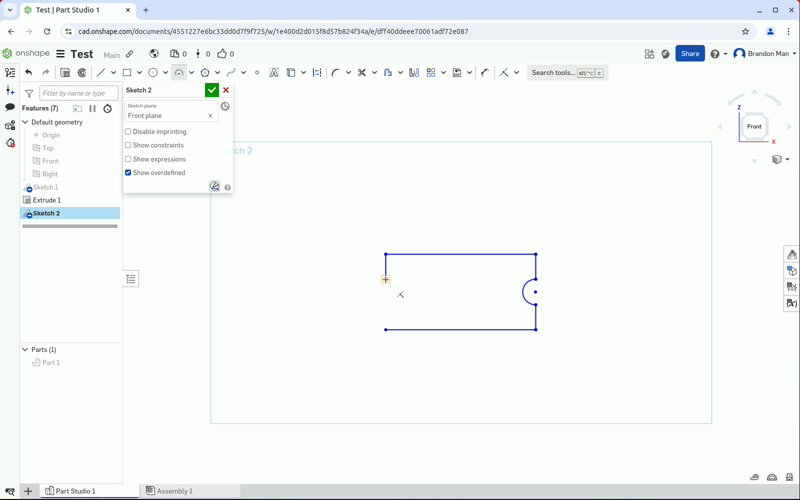
mouse_move(385, 304)
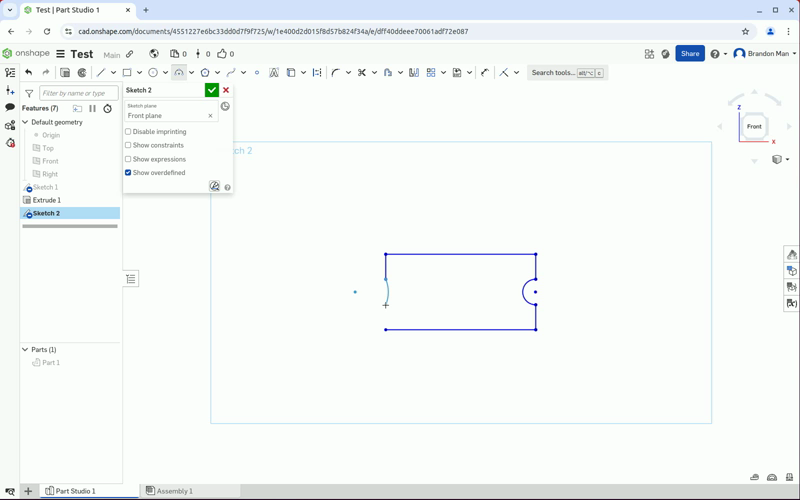
click(385, 304)
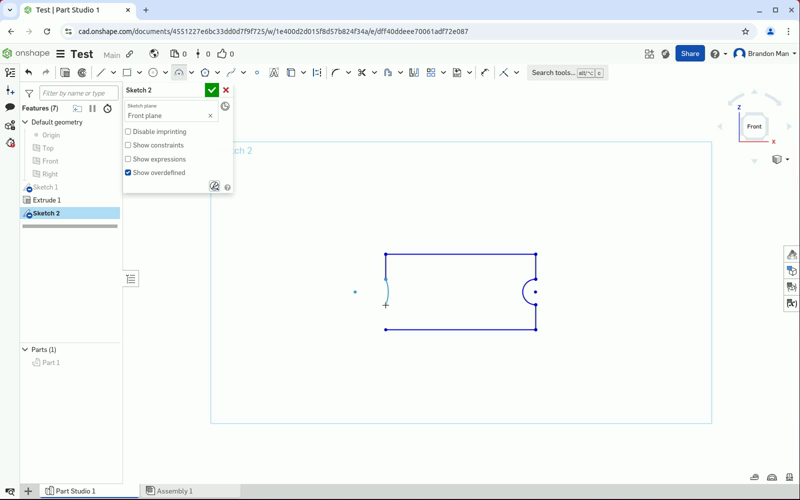
mouse_move(373, 291)
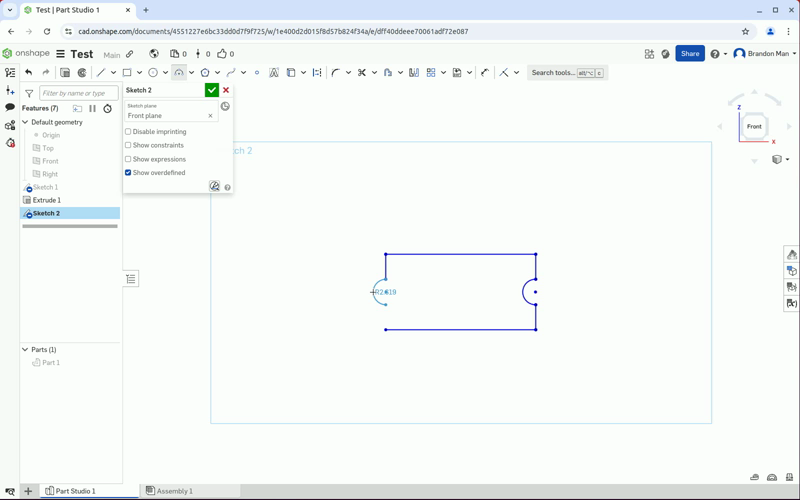
click(373, 291)
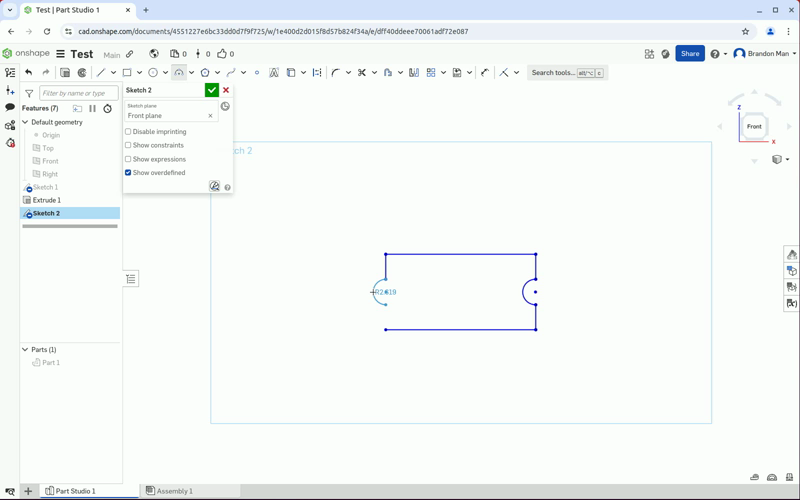
key_up(shift)
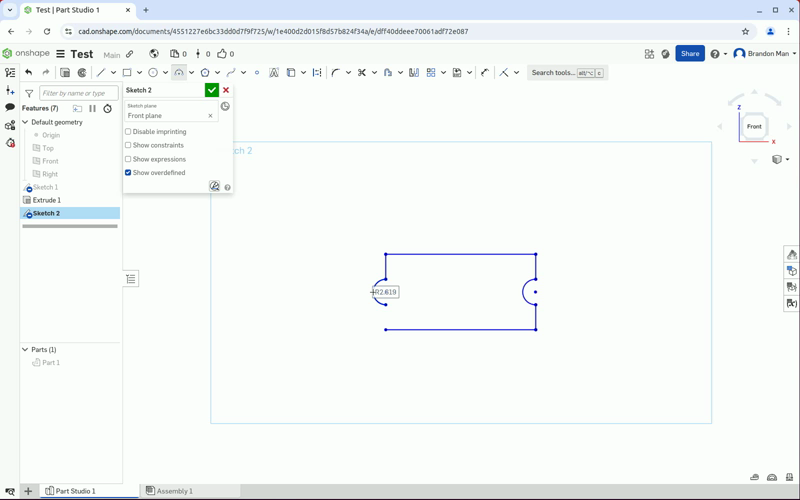
key(esc)
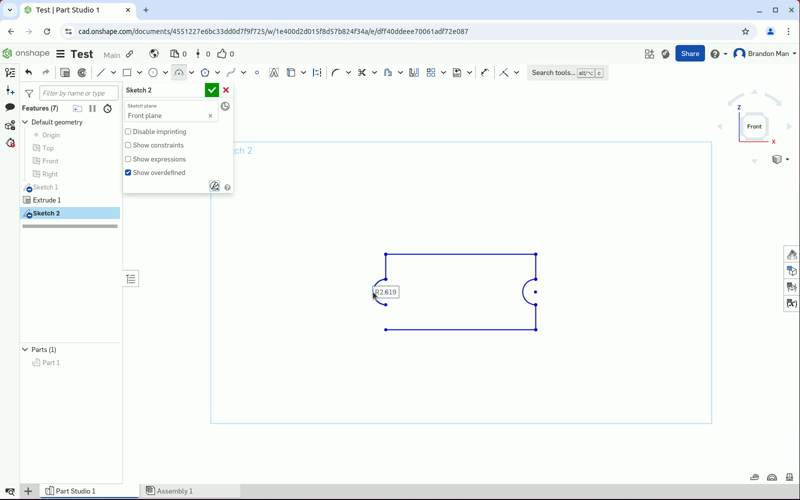
key(l)
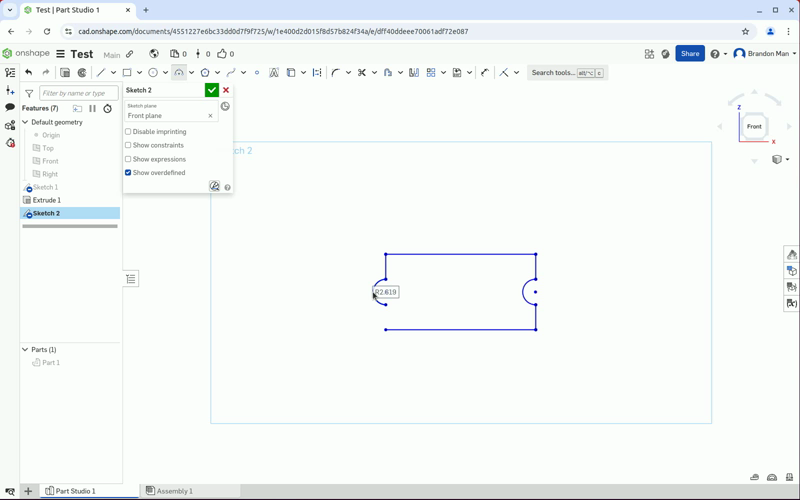
mouse_move(385, 304)
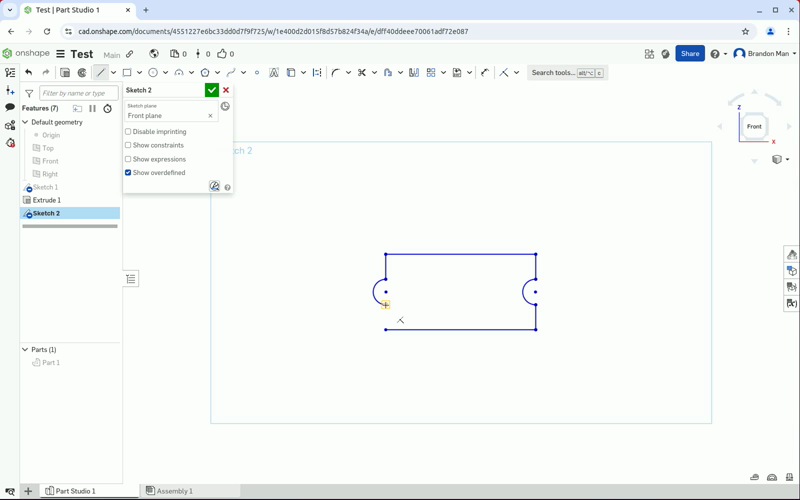
click(385, 304)
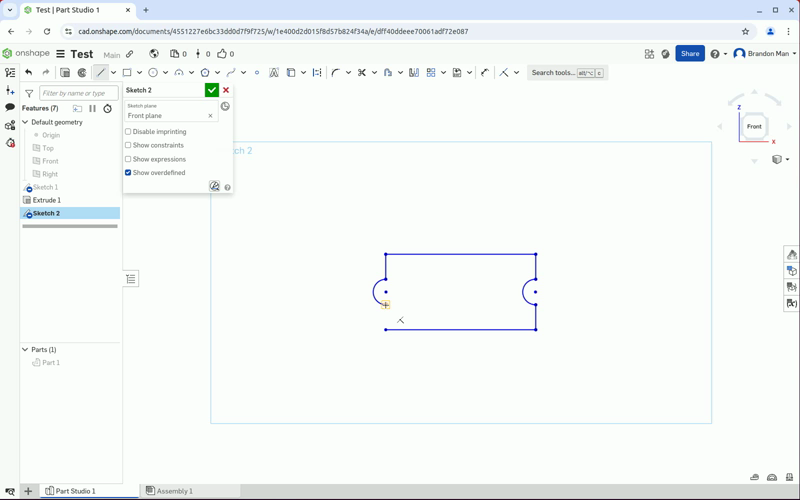
mouse_move(415, 304)
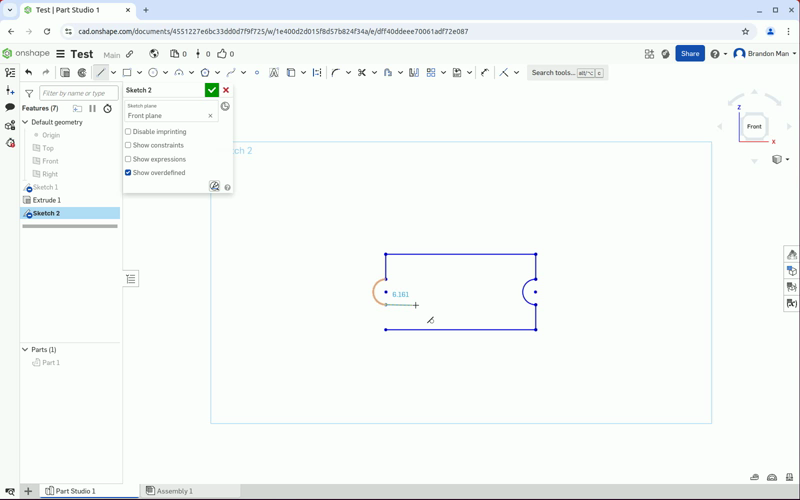
key_down(shift)
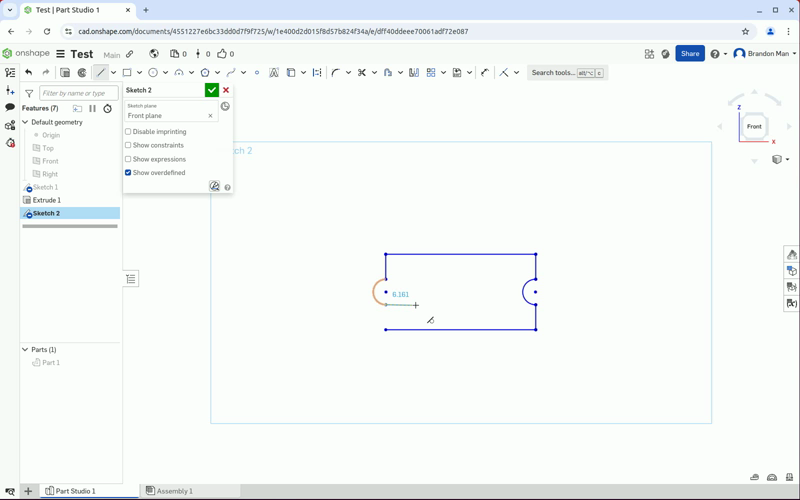
mouse_move(385, 329)
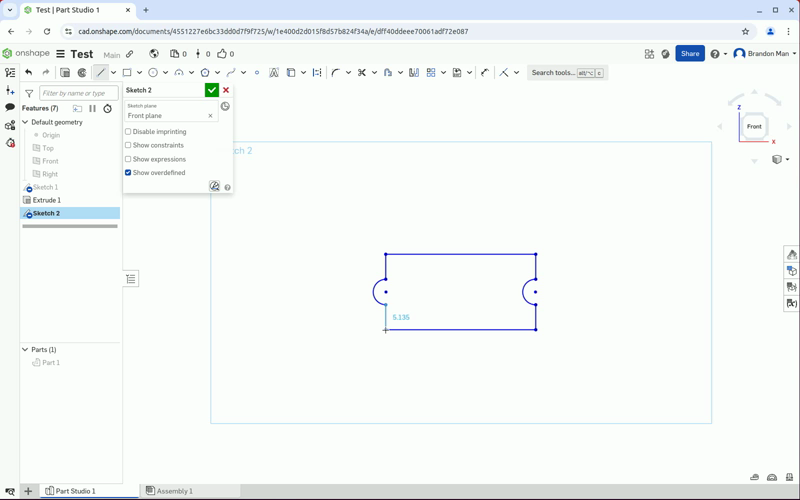
key_up(shift)
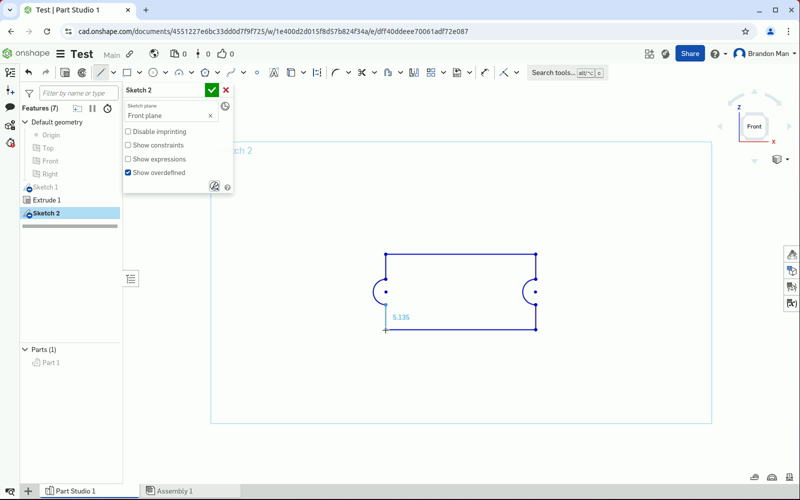
click(385, 329)
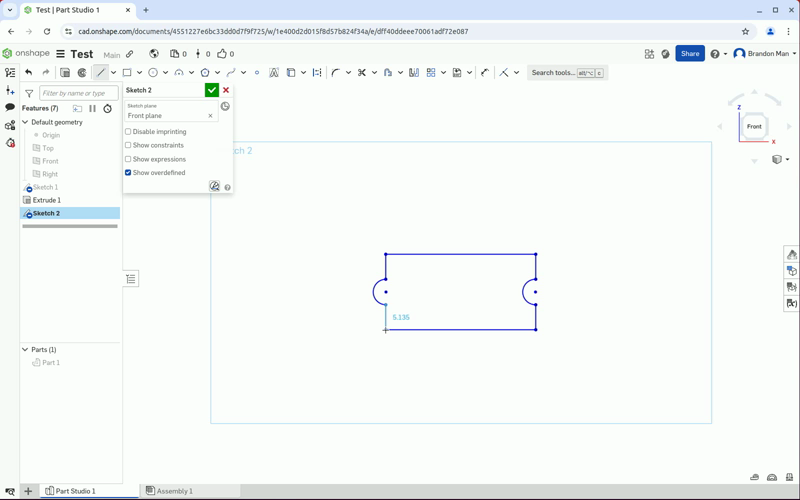
key(esc)
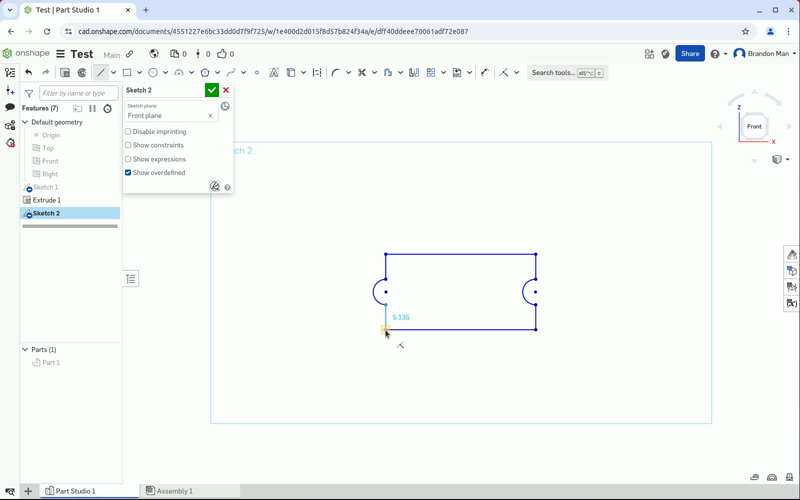
mouse_move(433, 312)
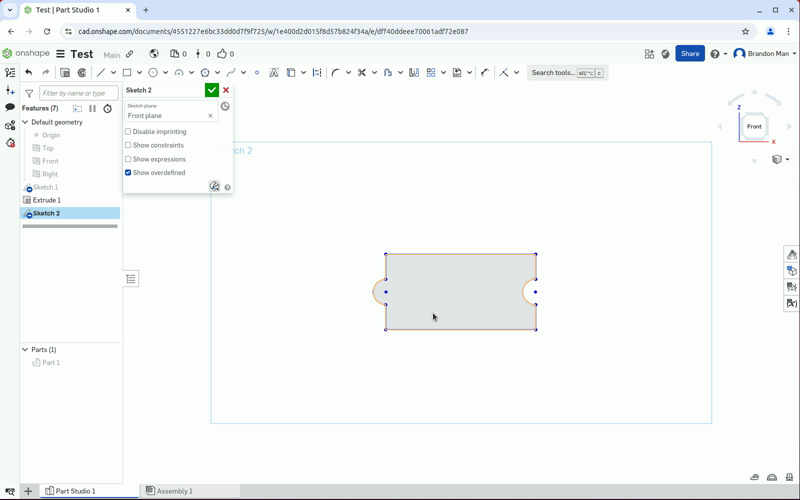
scroll(6)
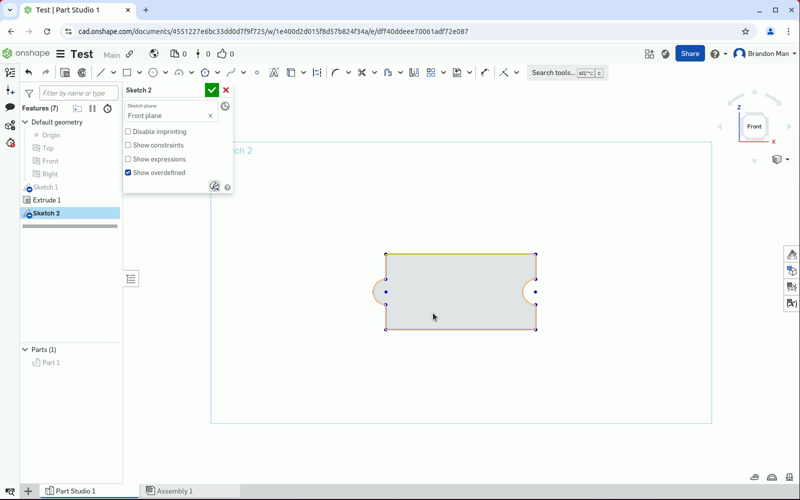
scroll(6)
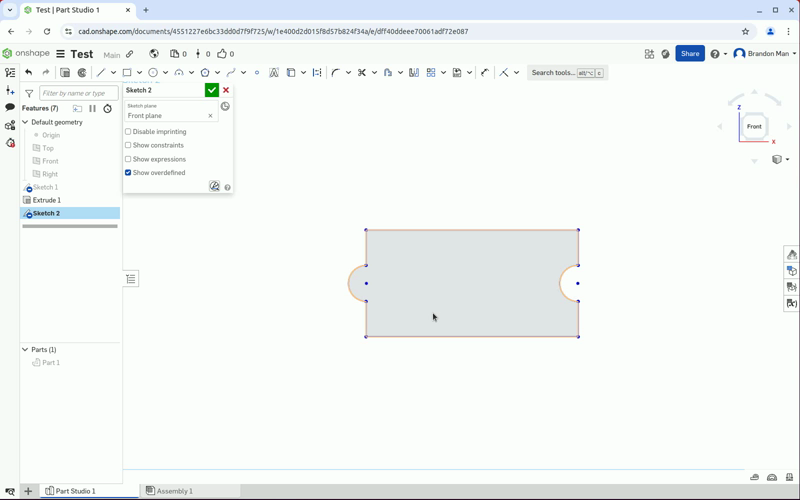
scroll(6)
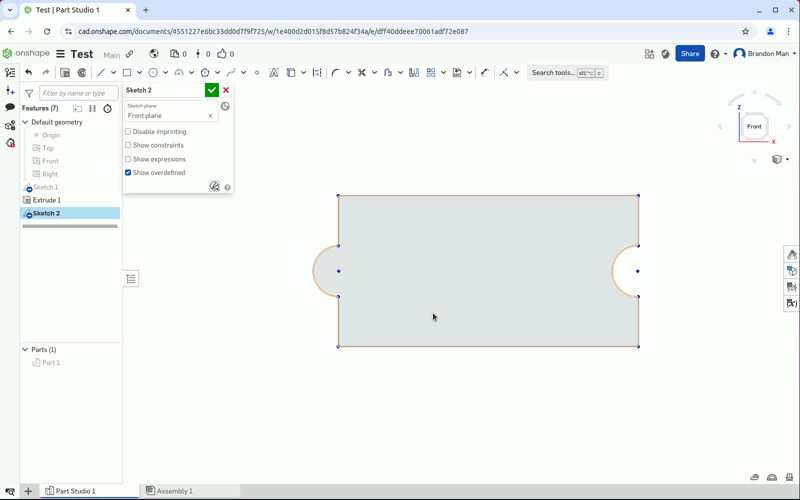
scroll(6)
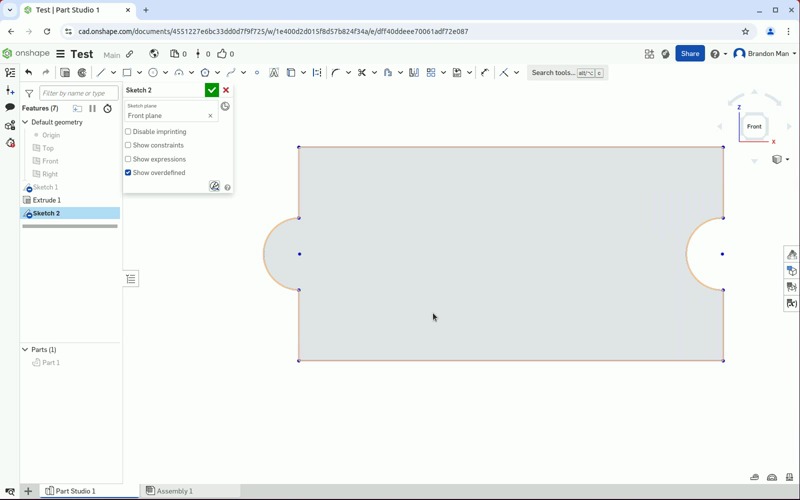
scroll(6)
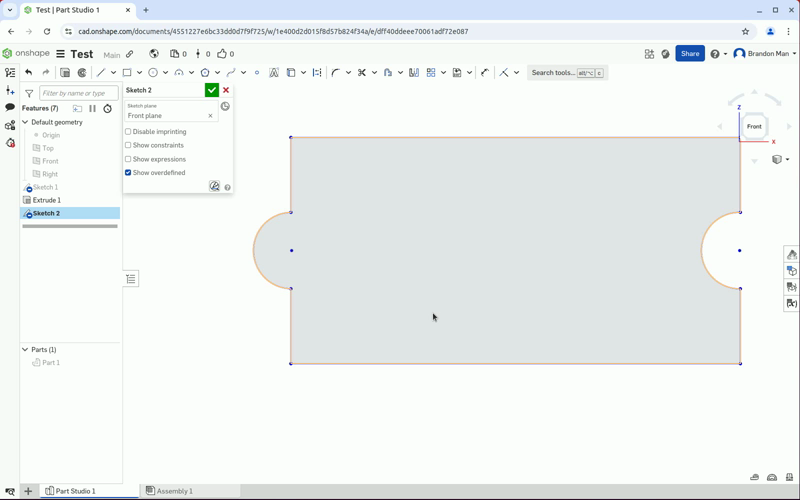
scroll(6)
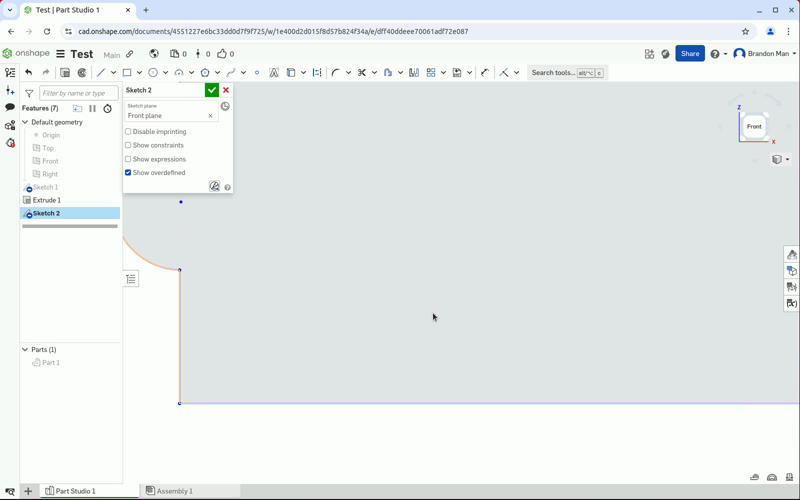
scroll(6)
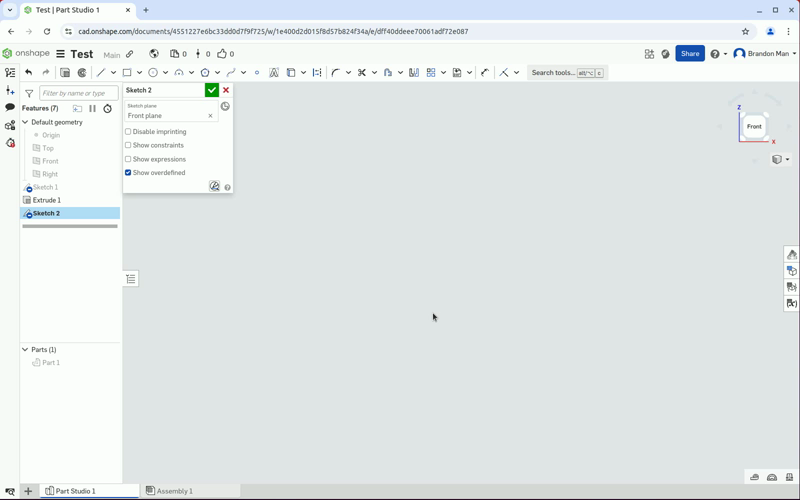
click(433, 312)
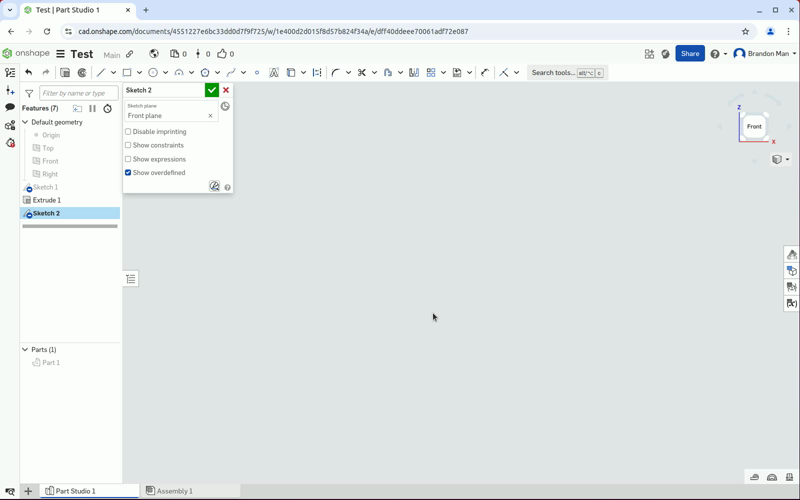
scroll(-6)
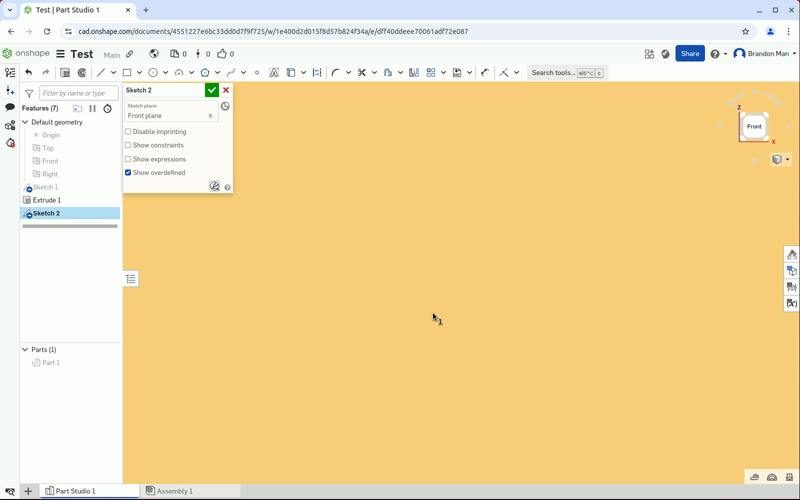
scroll(-6)
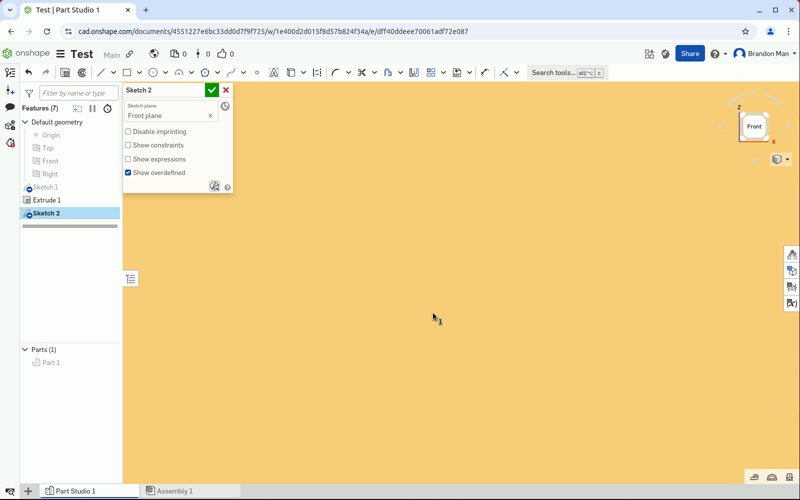
scroll(-6)
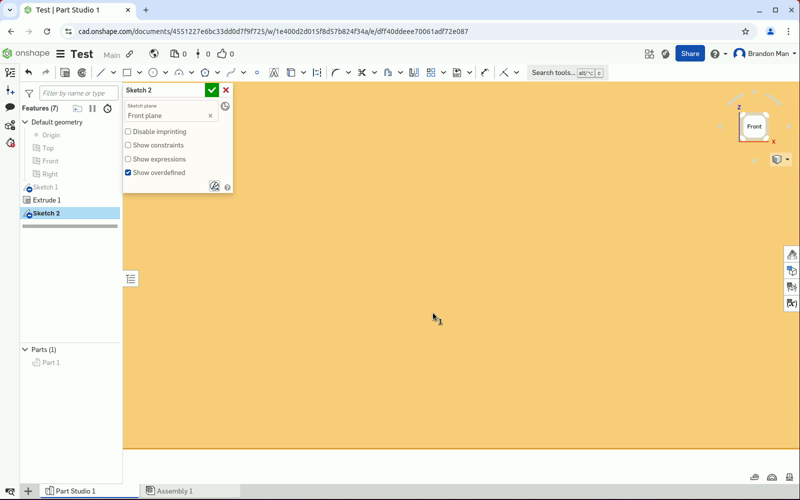
scroll(-6)
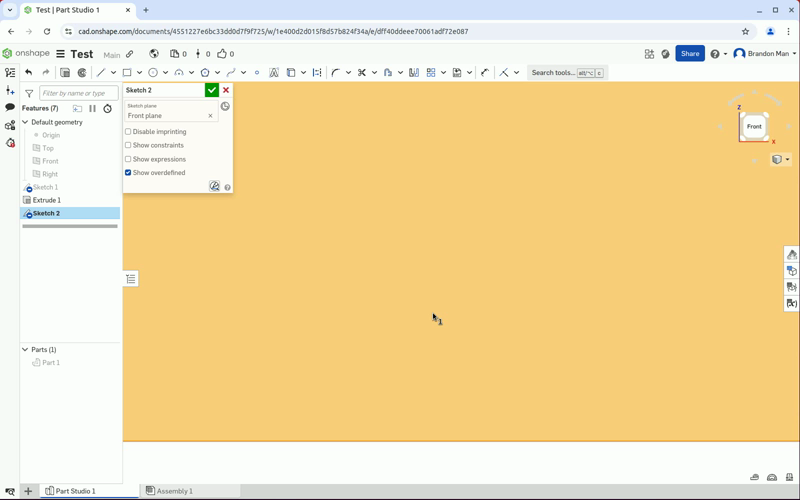
scroll(-6)
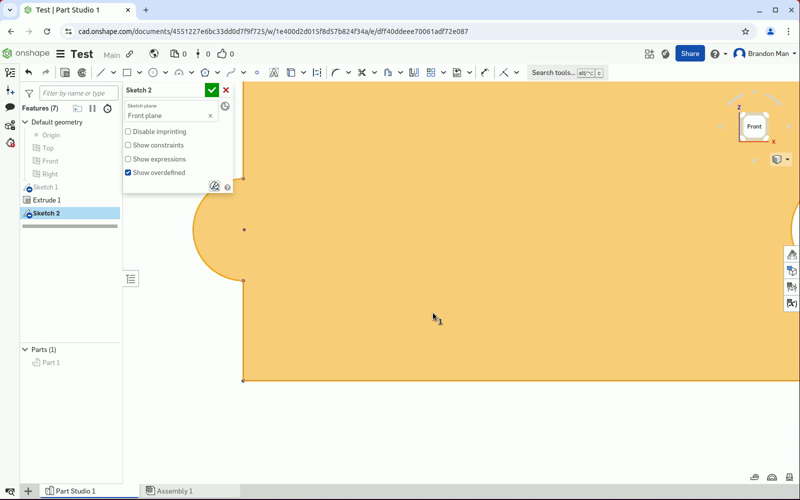
scroll(-6)
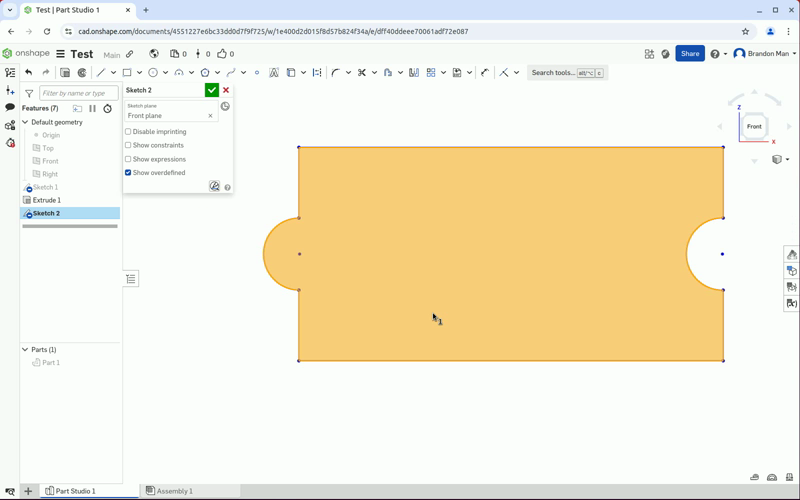
scroll(-6)
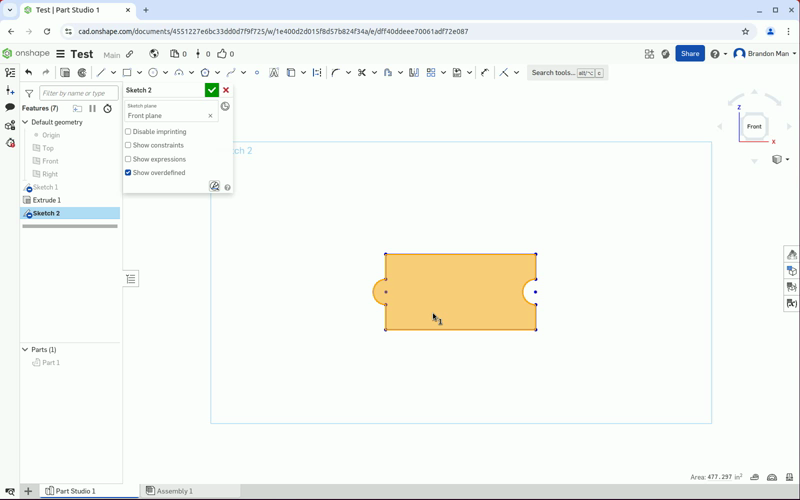
mouse_move(73, 352)
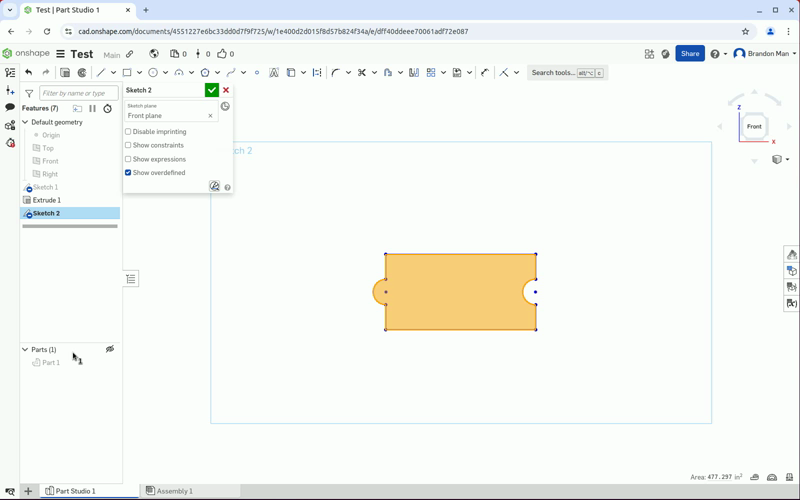
key(shift+y)
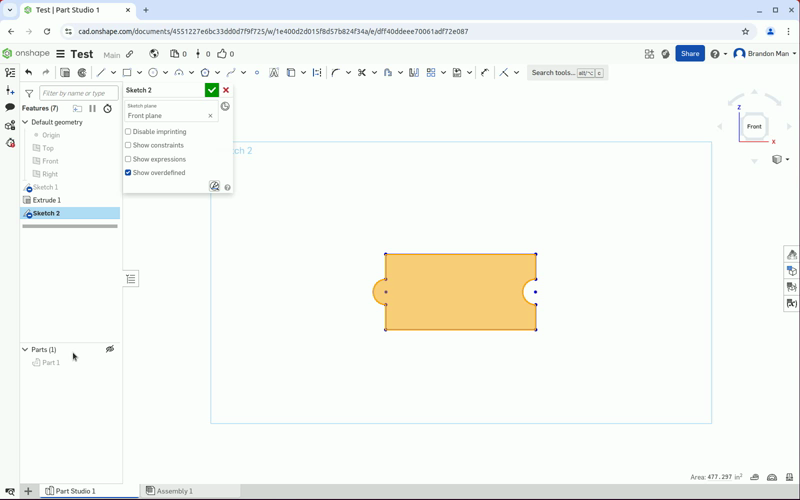
key(shift+e)
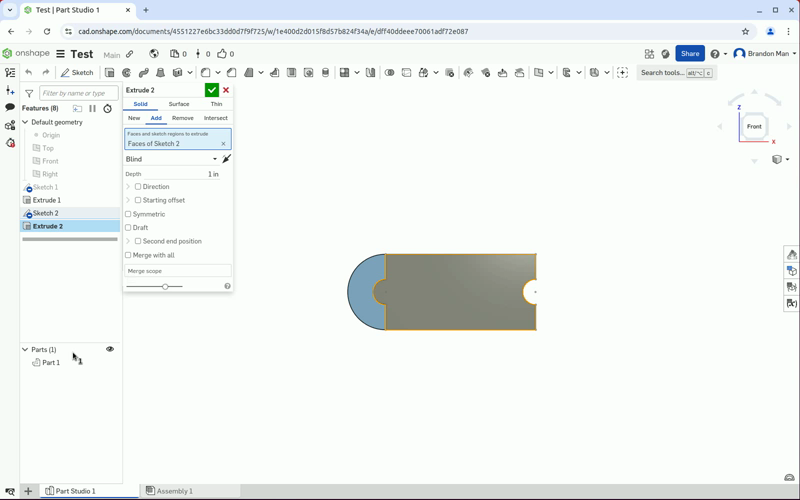
mouse_move(143, 106)
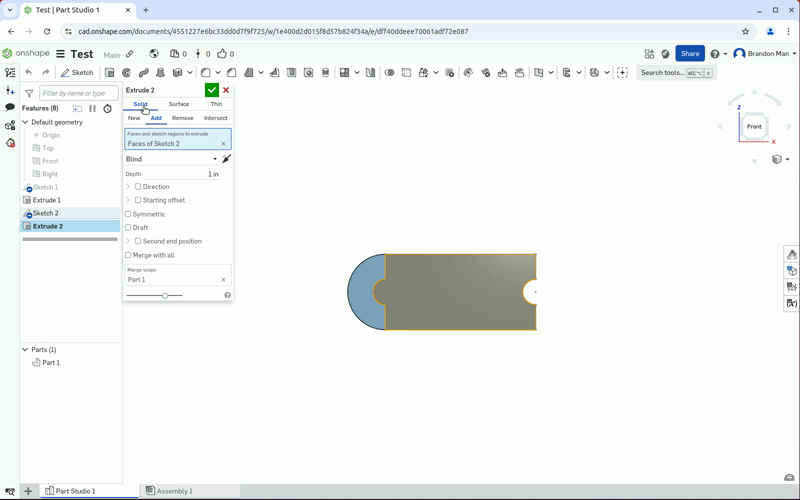
click(143, 106)
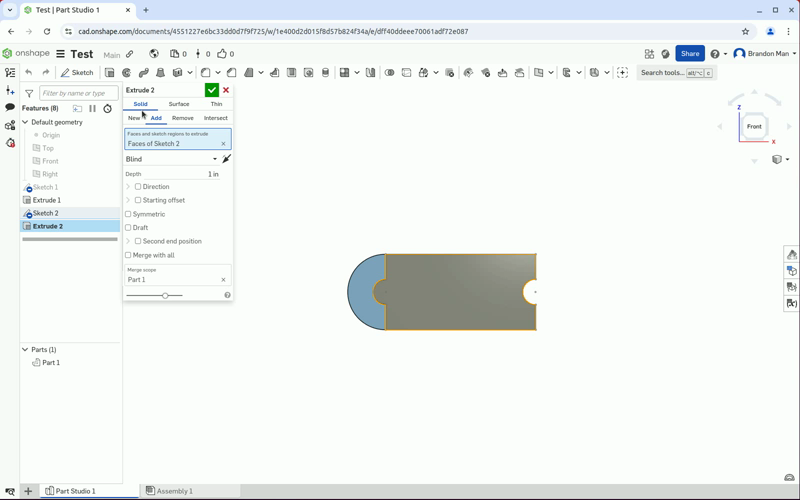
mouse_move(137, 120)
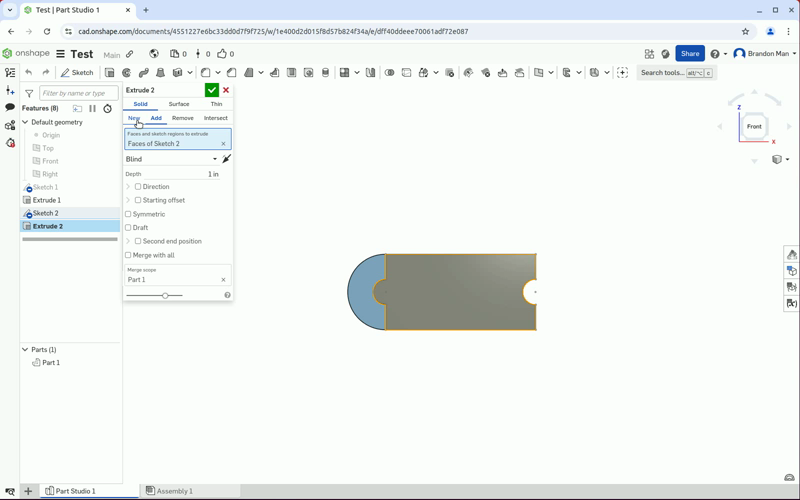
click(137, 120)
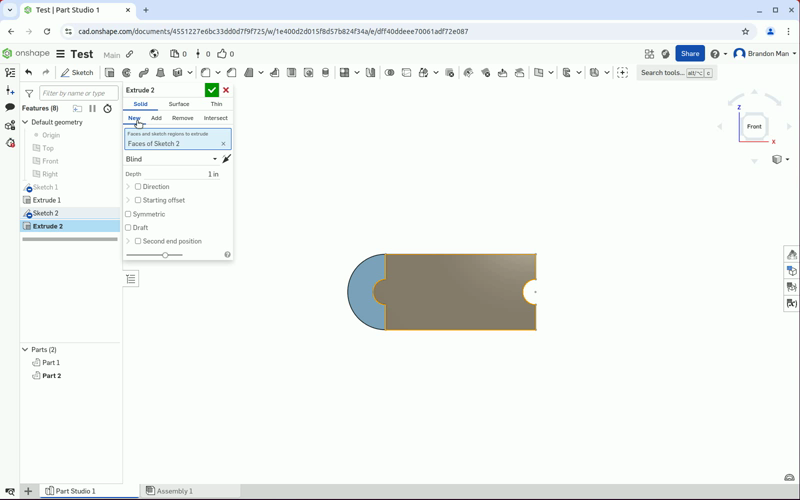
key(tab, 4)
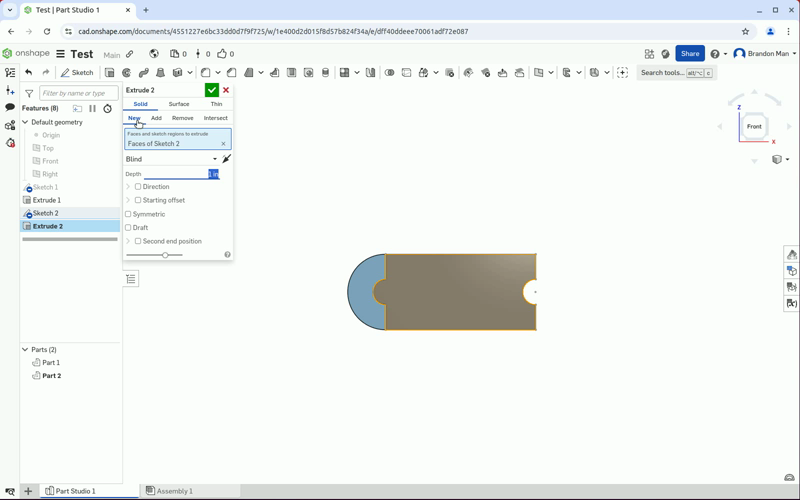
text(5.055)
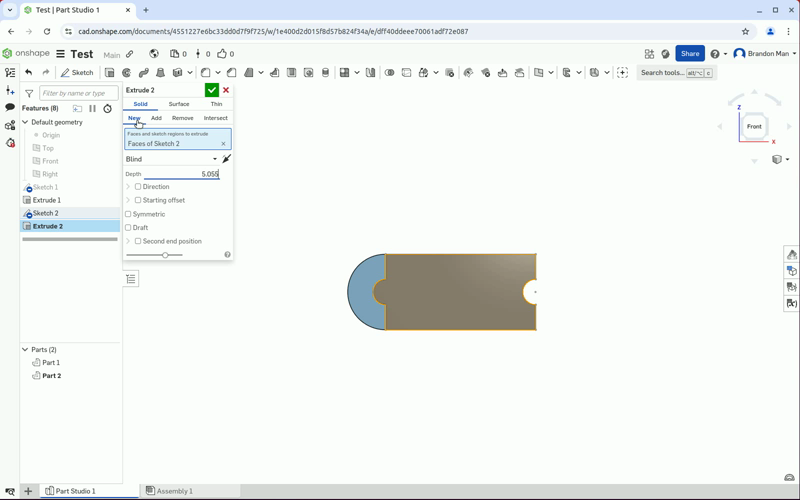
key(enter)
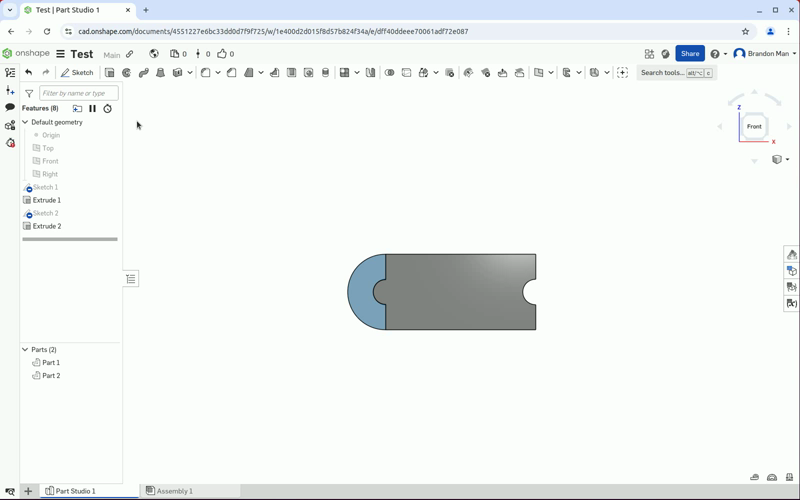
key(shift+h)
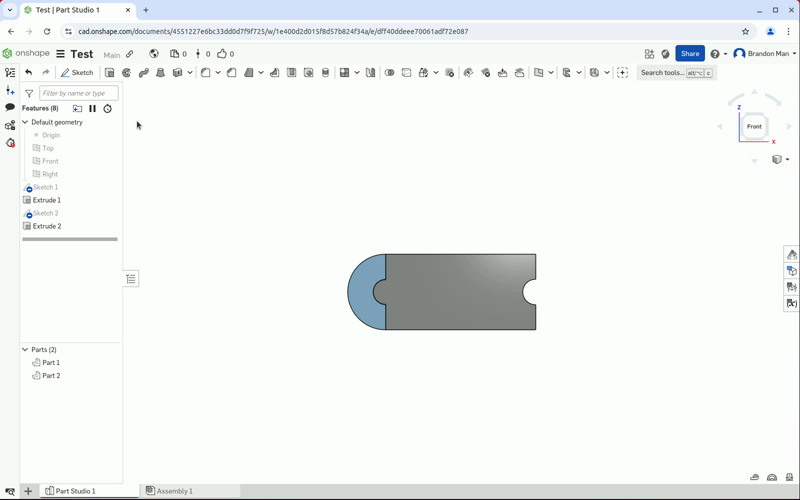
key(shift+h)
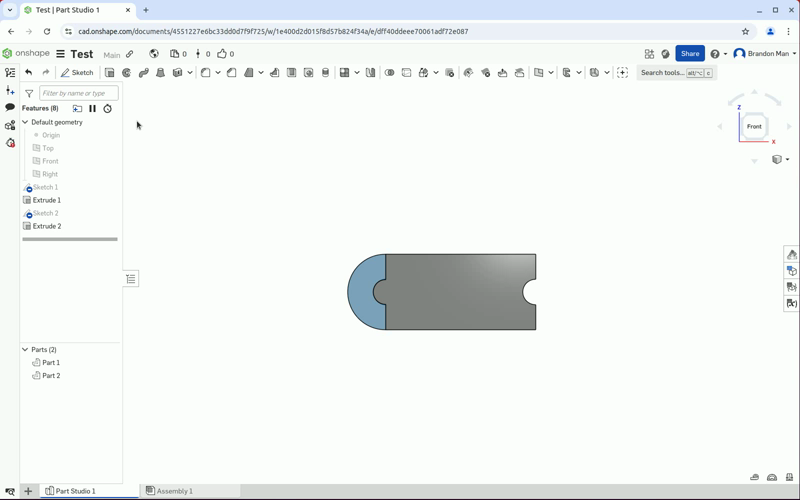
mouse_move(73, 189)
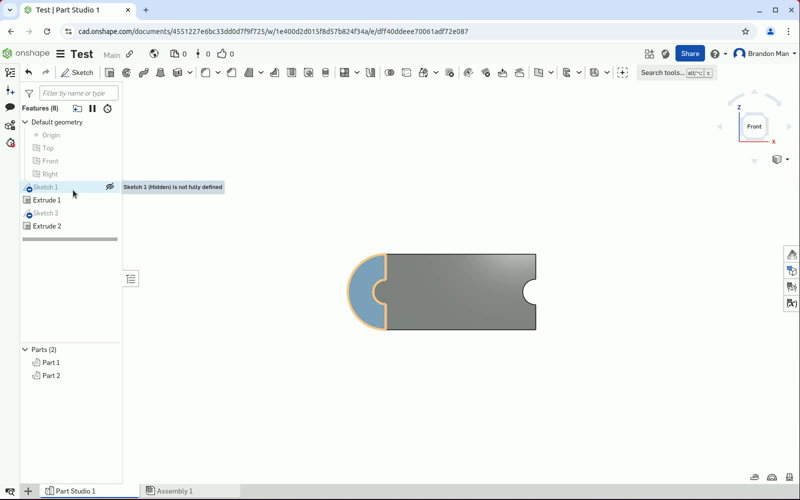
click(73, 189)
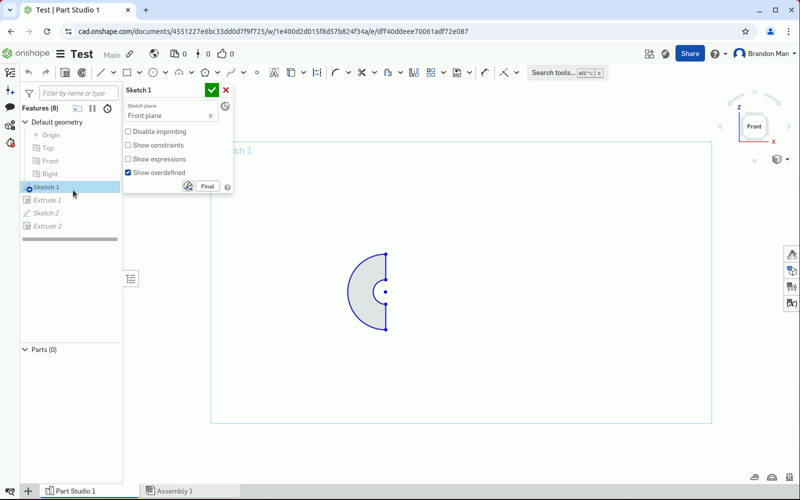
mouse_move(229, 92)
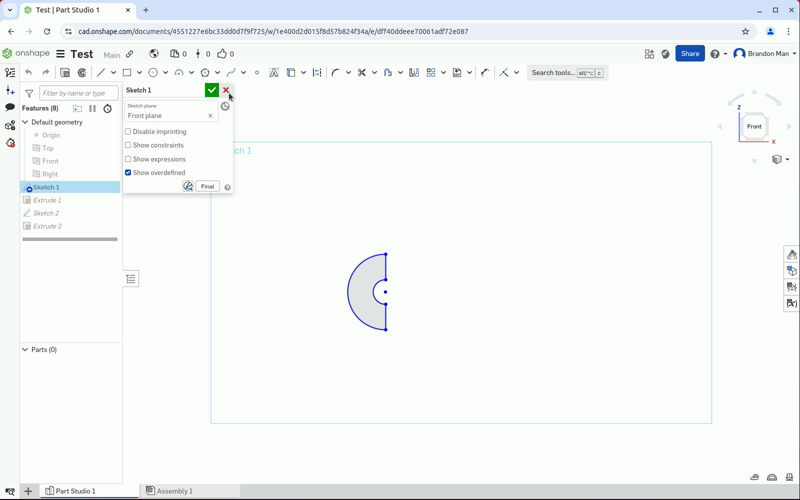
click(229, 92)
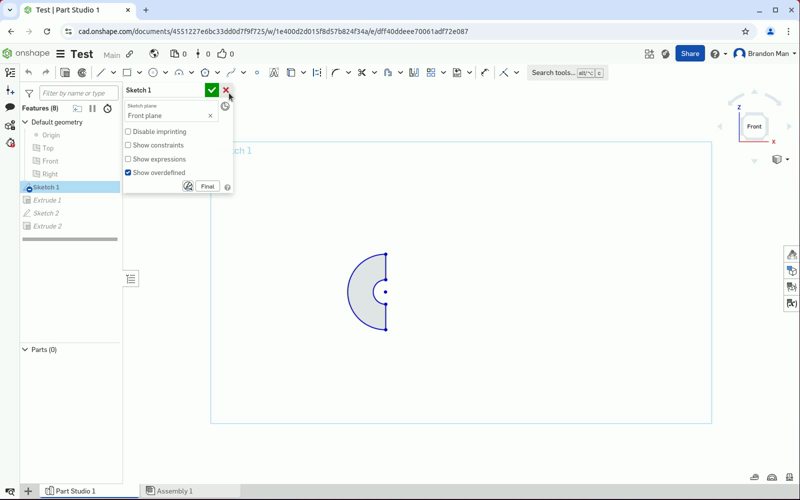
key(shift+s)
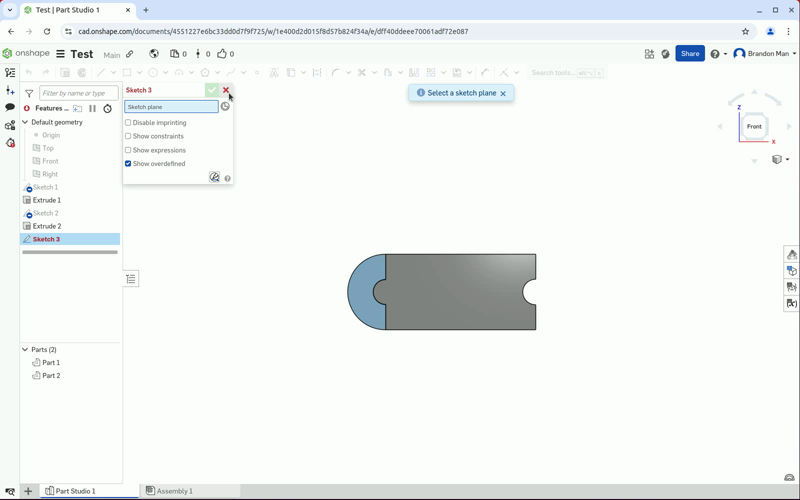
mouse_move(73, 163)
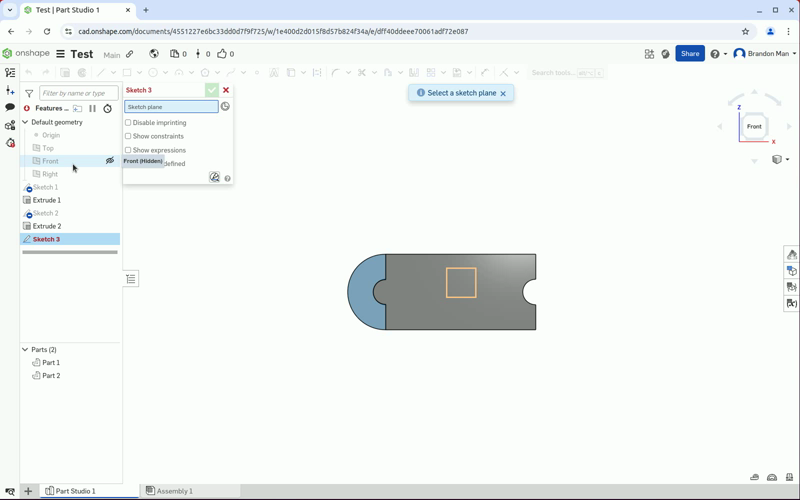
click(73, 163)
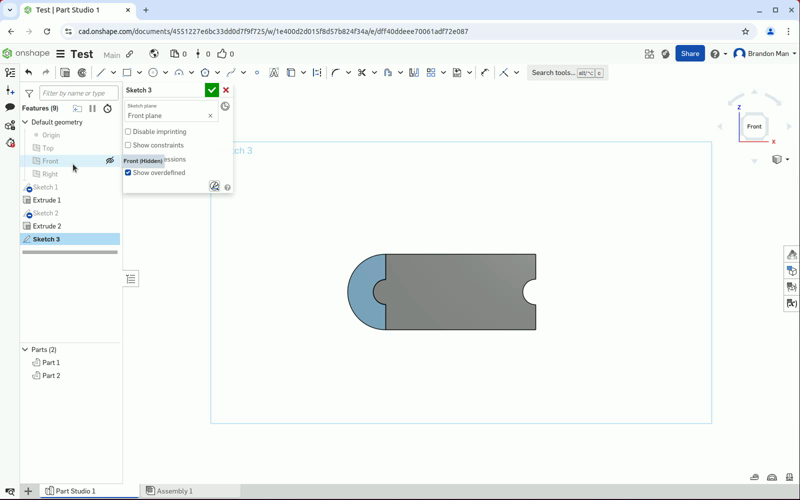
mouse_move(73, 352)
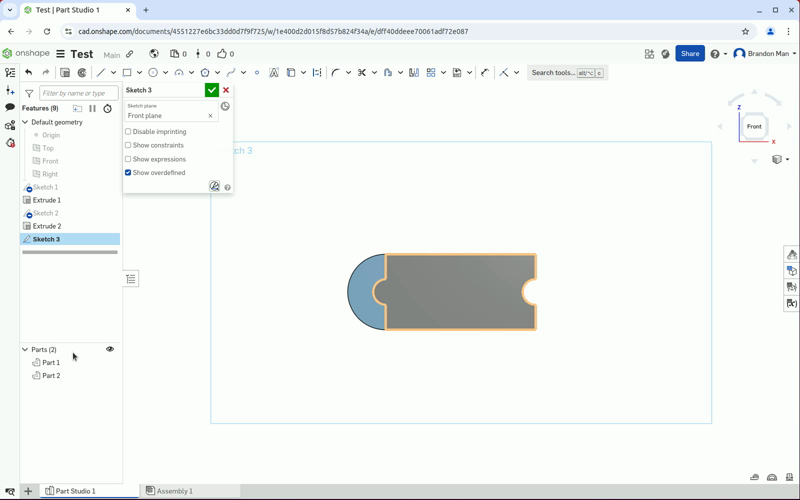
key(y)
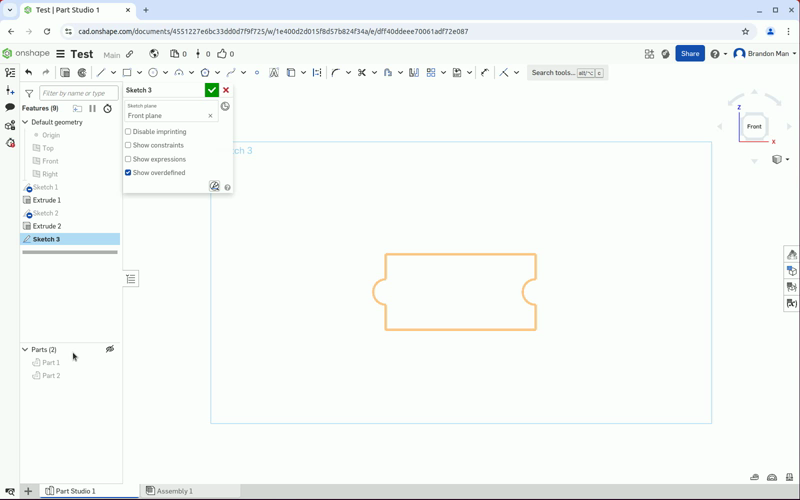
key(l)
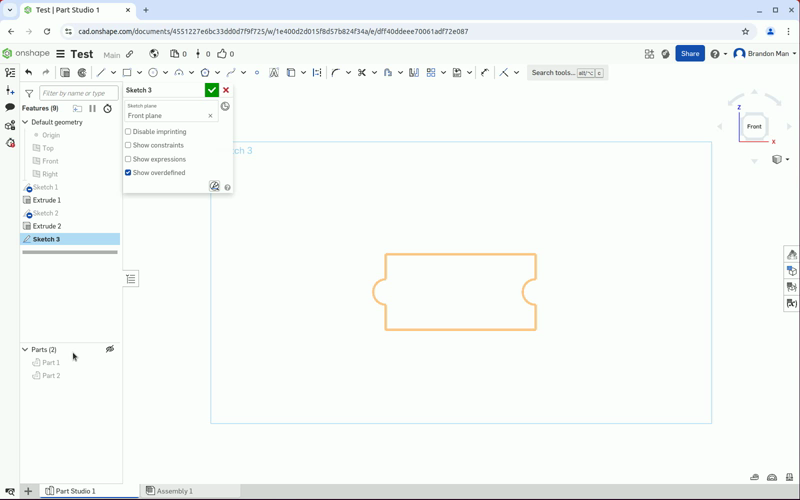
key_down(shift)
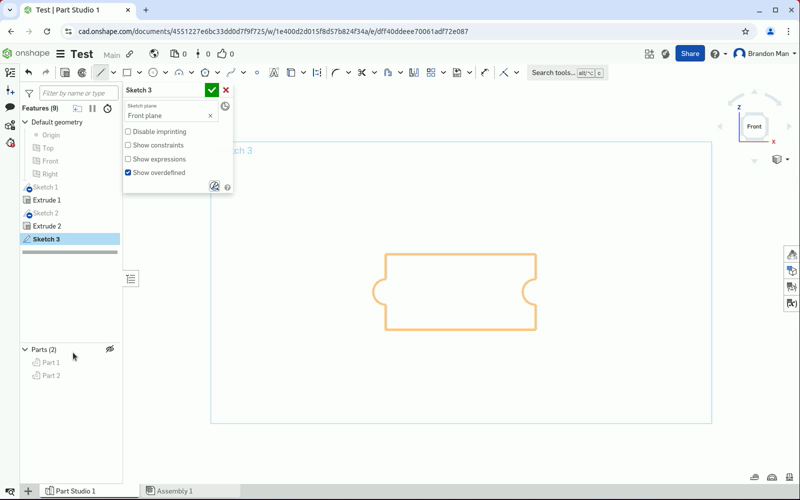
mouse_move(535, 329)
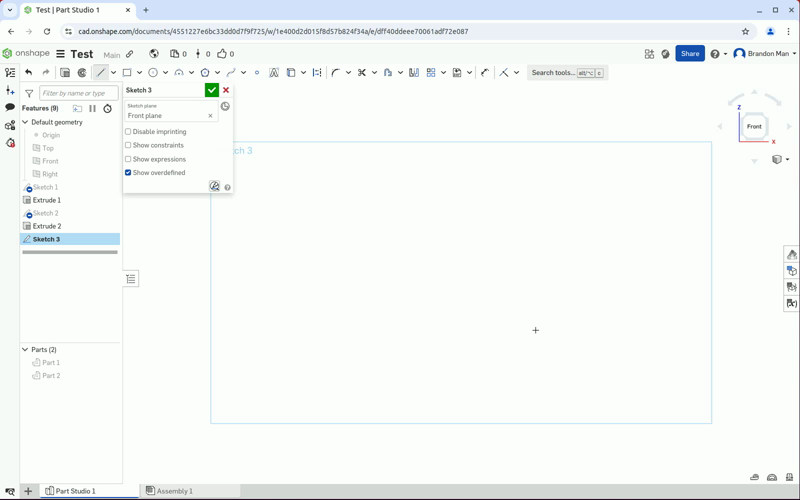
click(535, 329)
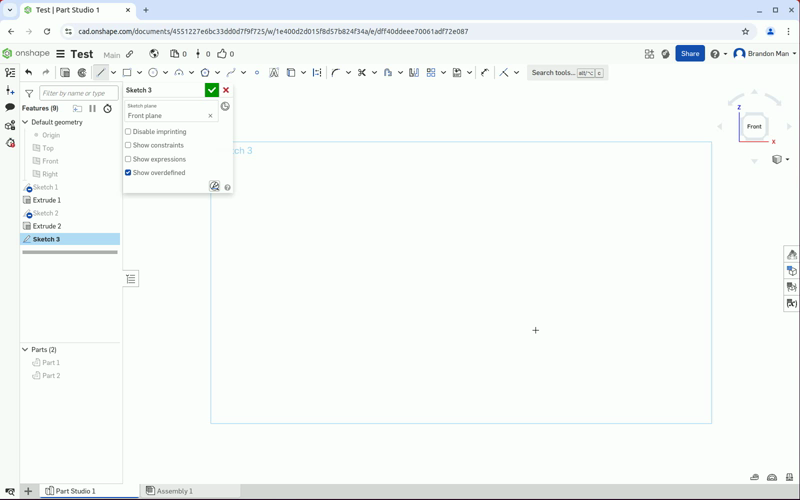
key_up(shift)
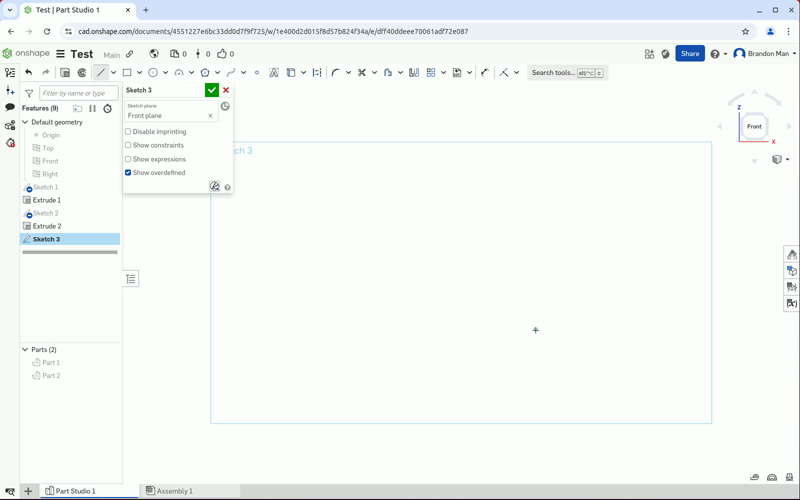
key_down(shift)
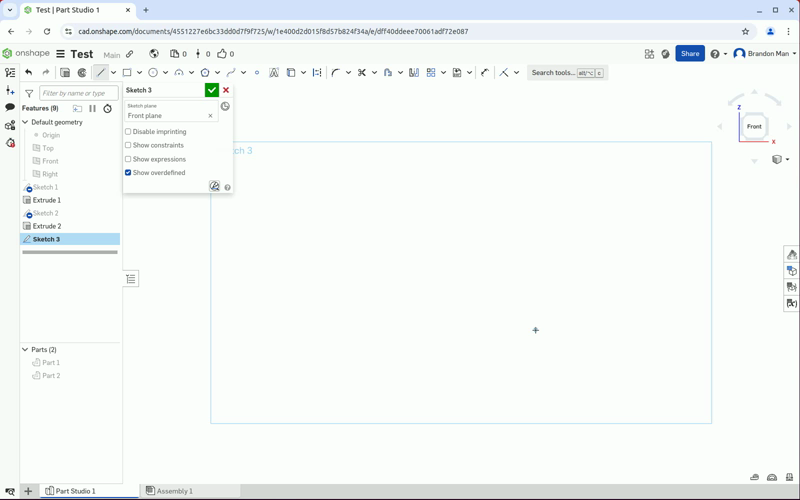
mouse_move(565, 329)
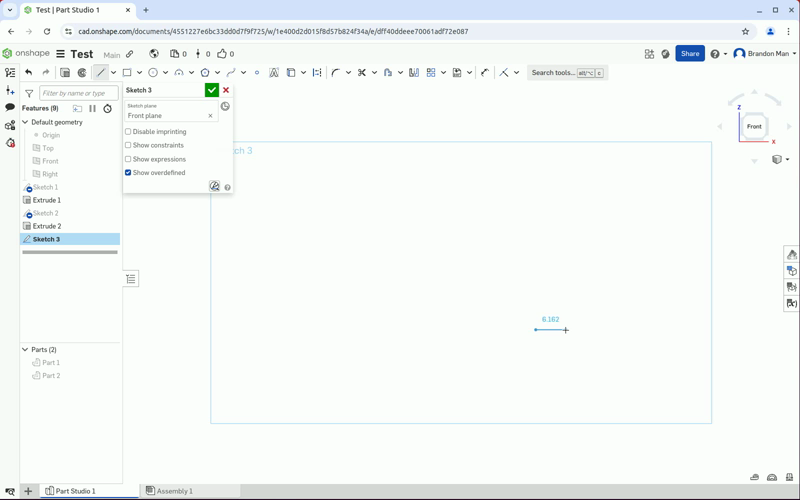
mouse_move(535, 304)
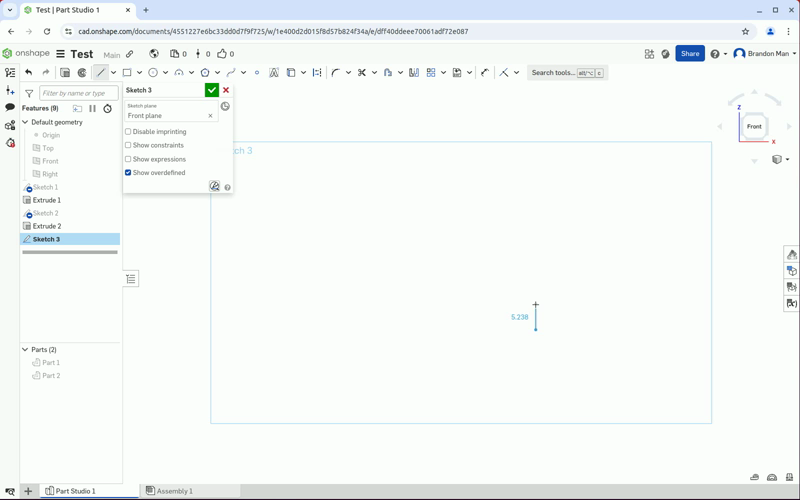
click(535, 304)
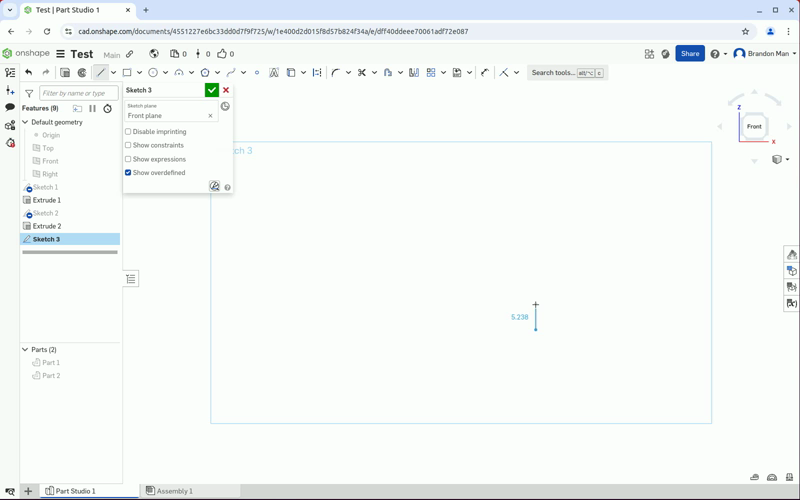
key_up(shift)
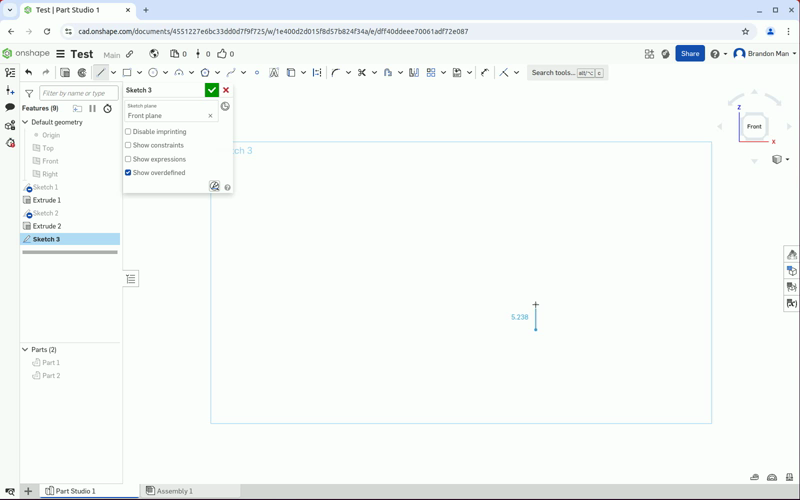
key(esc)
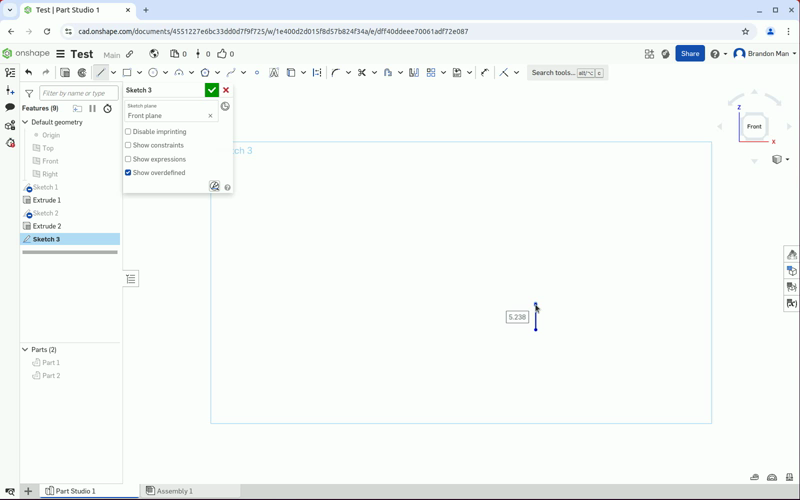
key(a)
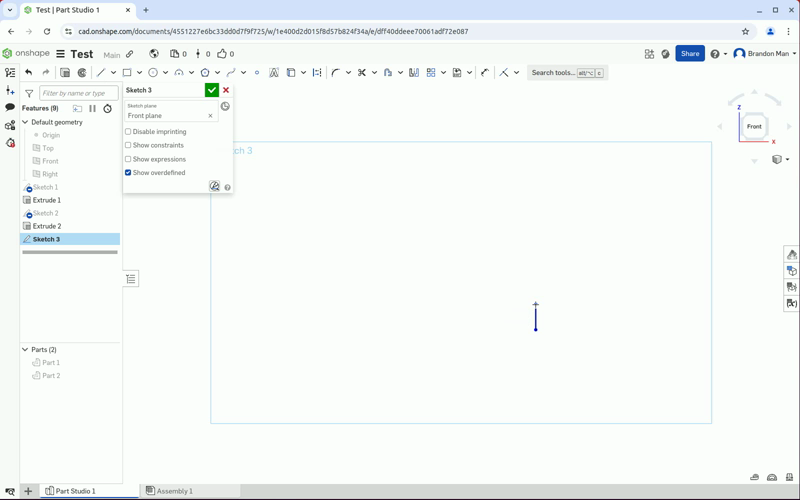
mouse_move(535, 304)
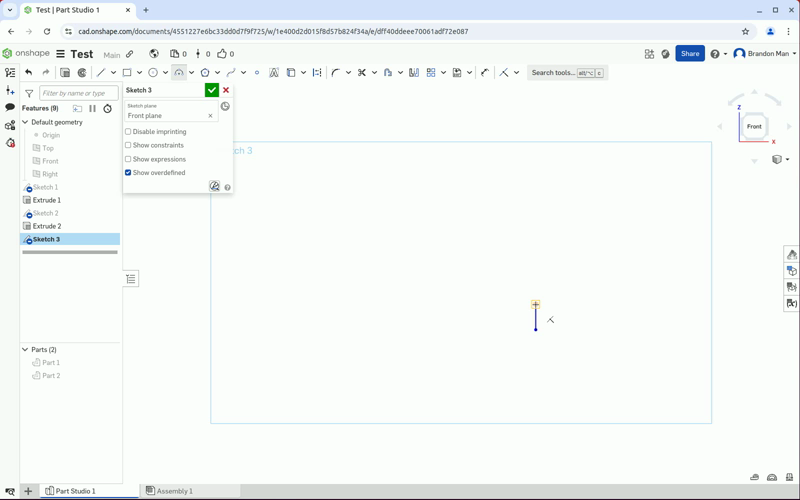
click(535, 304)
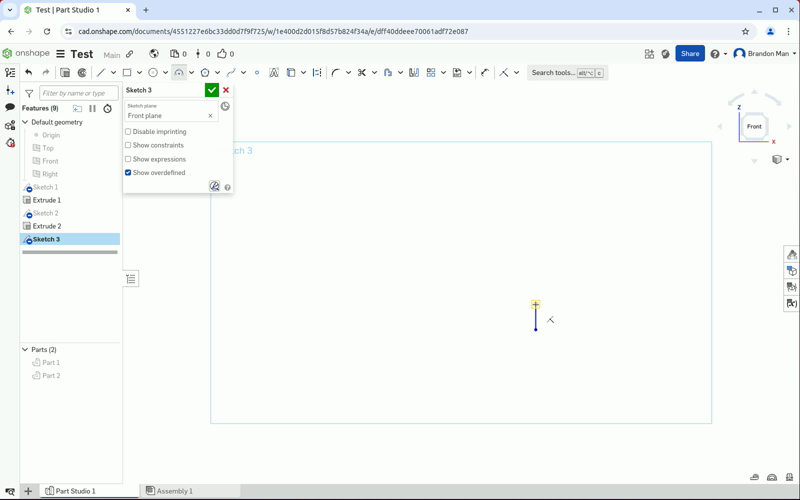
key_down(shift)
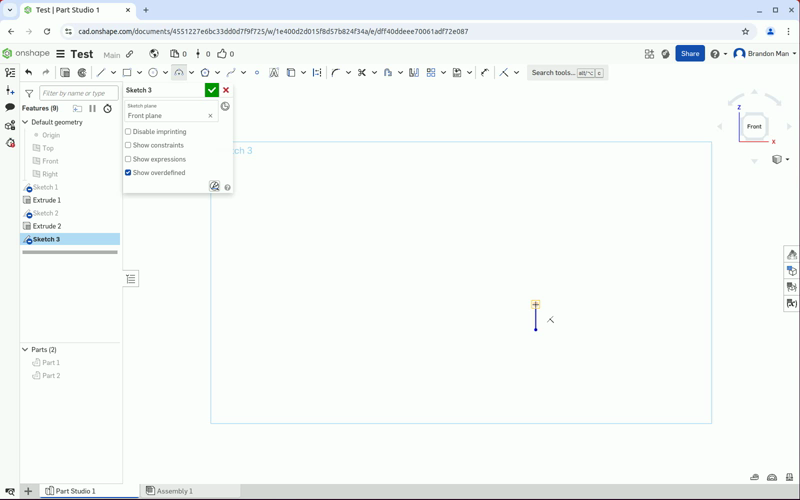
mouse_move(535, 279)
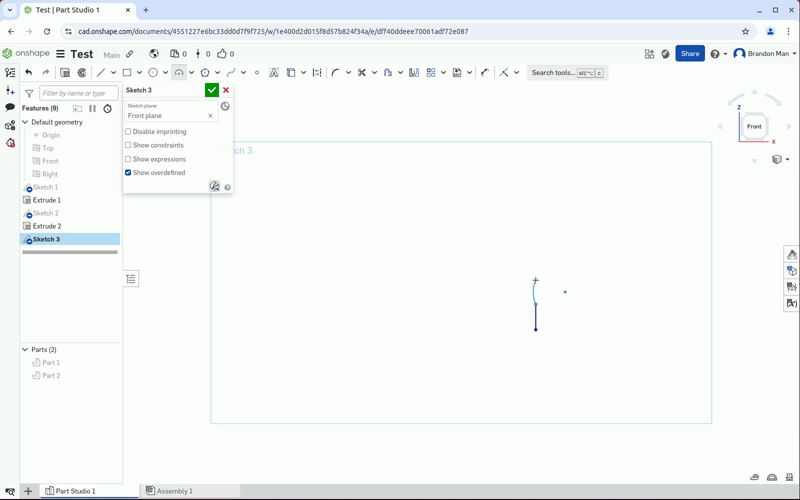
click(535, 279)
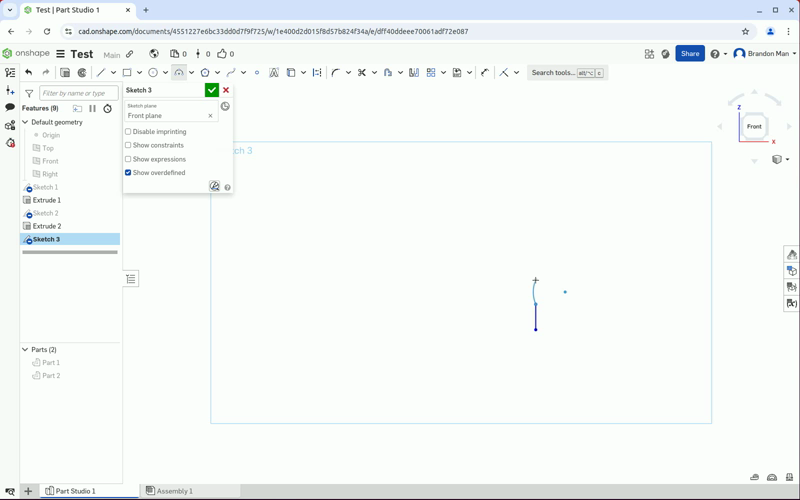
mouse_move(523, 291)
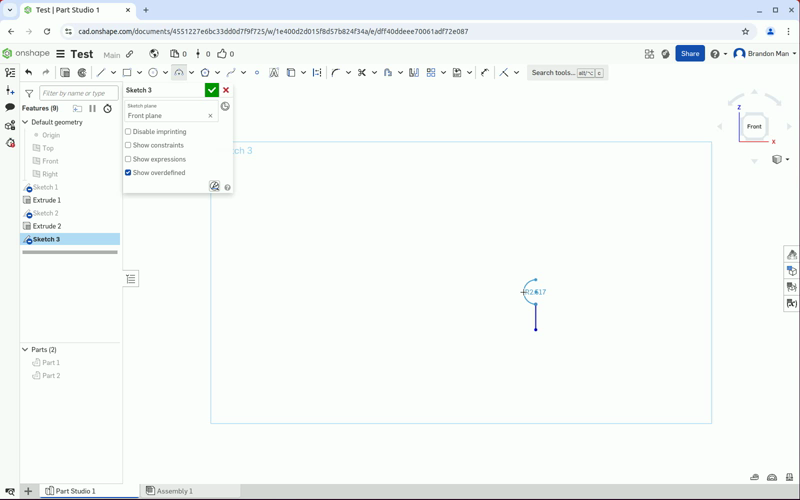
click(523, 291)
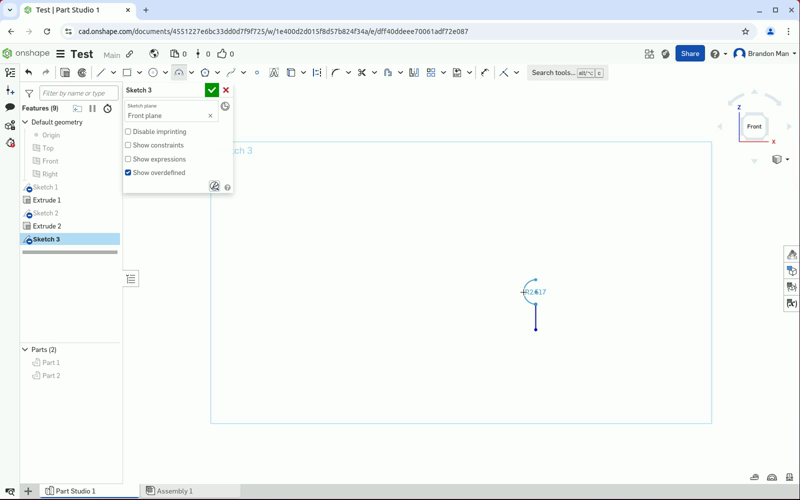
key_up(shift)
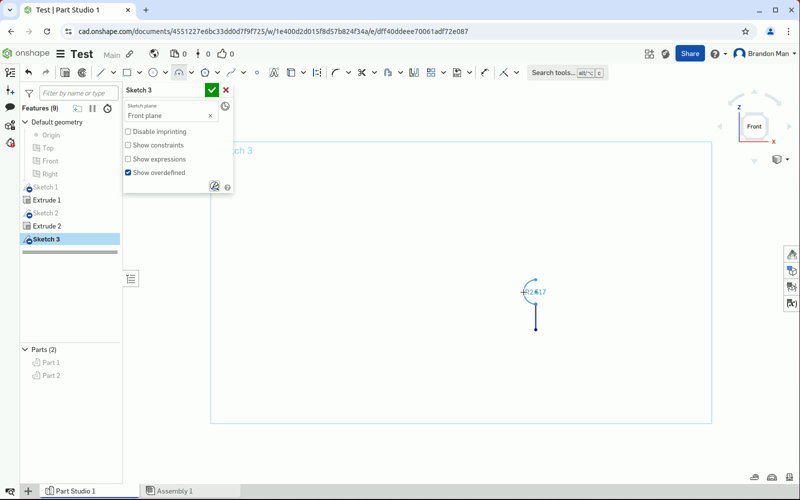
key(esc)
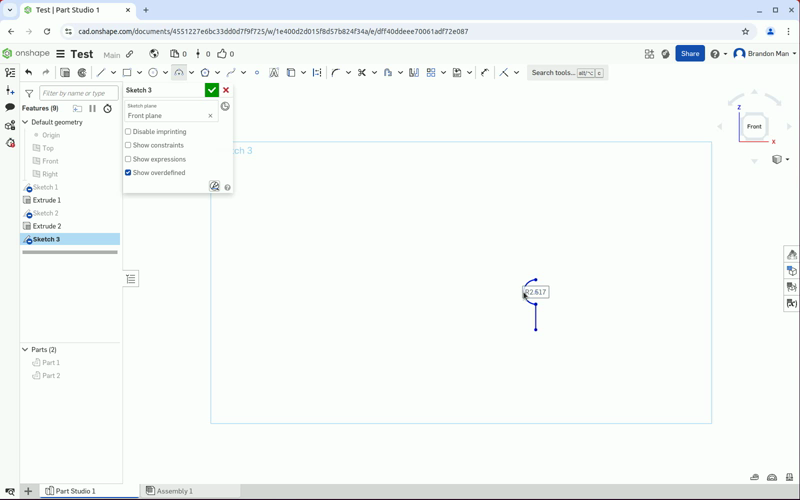
key(l)
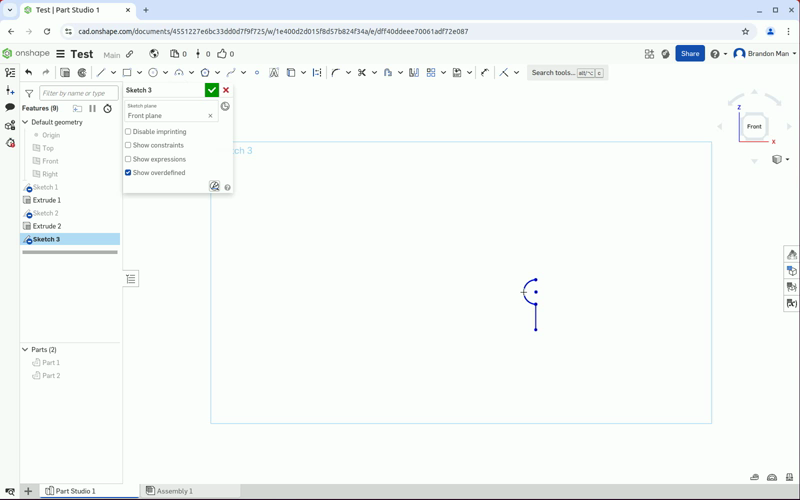
mouse_move(535, 279)
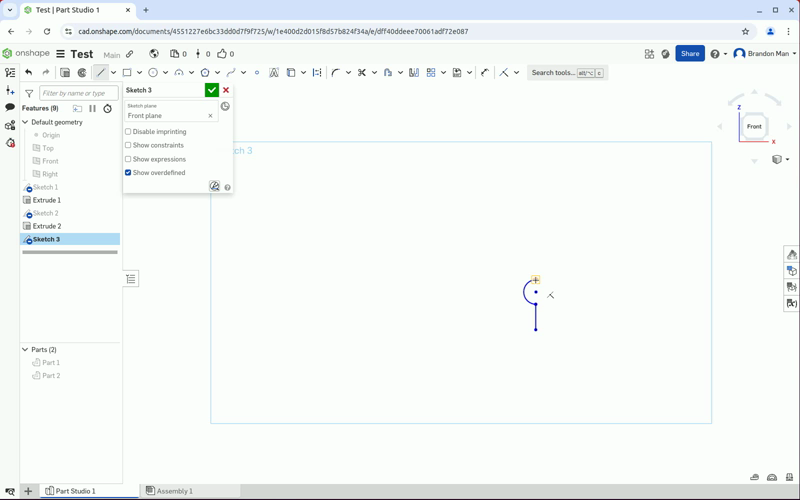
click(535, 279)
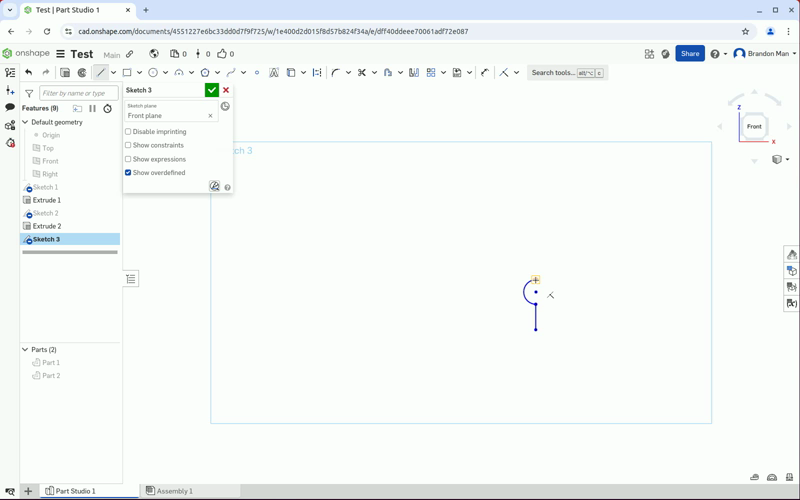
key_down(shift)
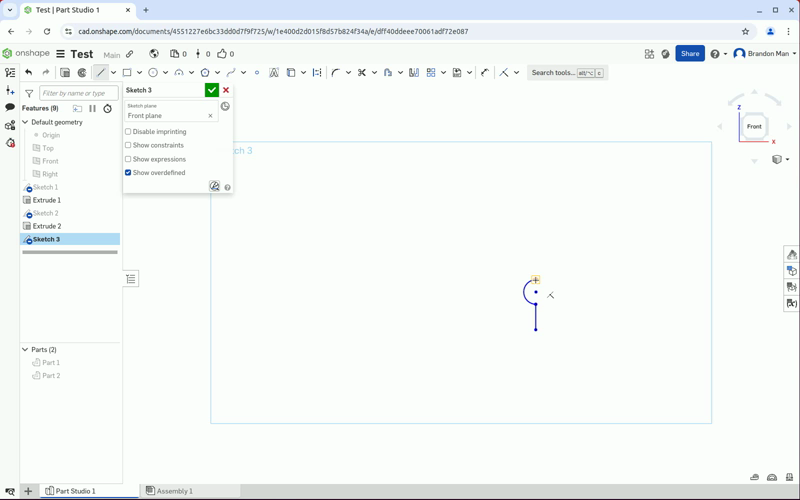
mouse_move(565, 279)
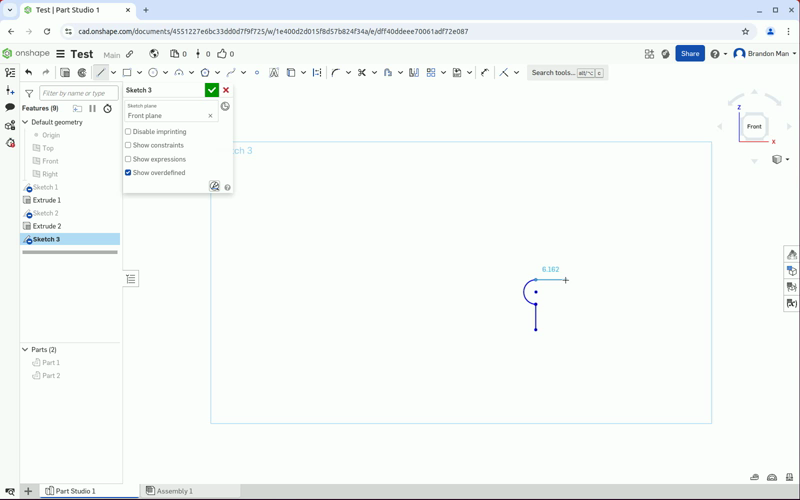
mouse_move(535, 254)
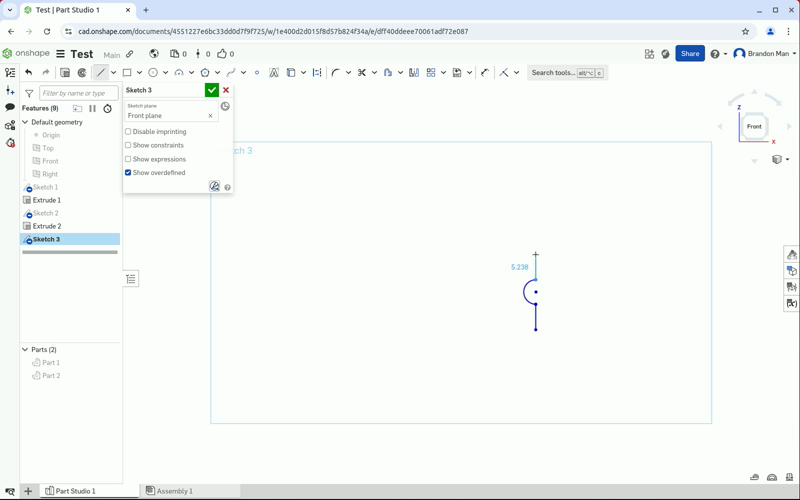
click(535, 254)
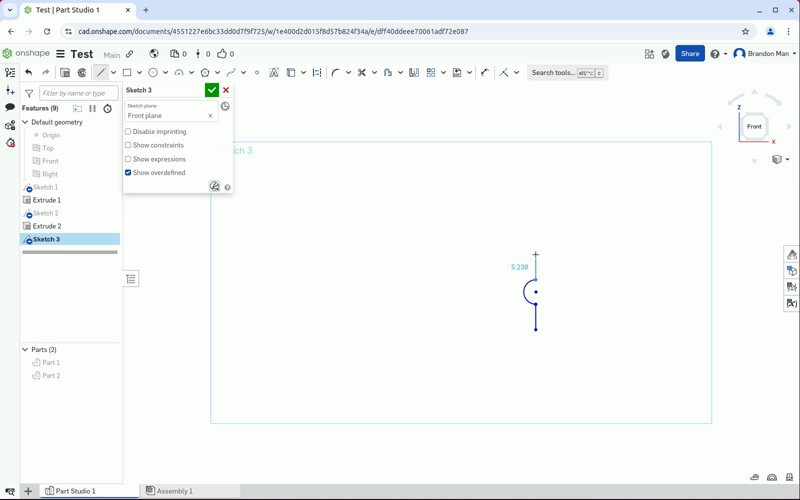
key_up(shift)
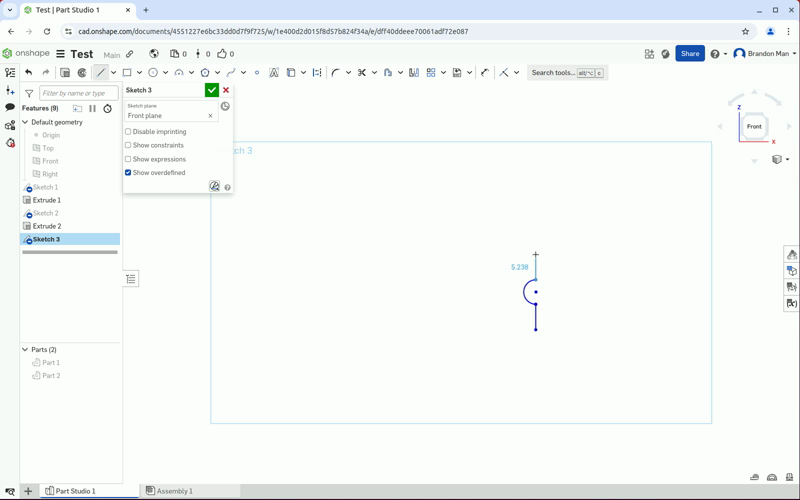
key(esc)
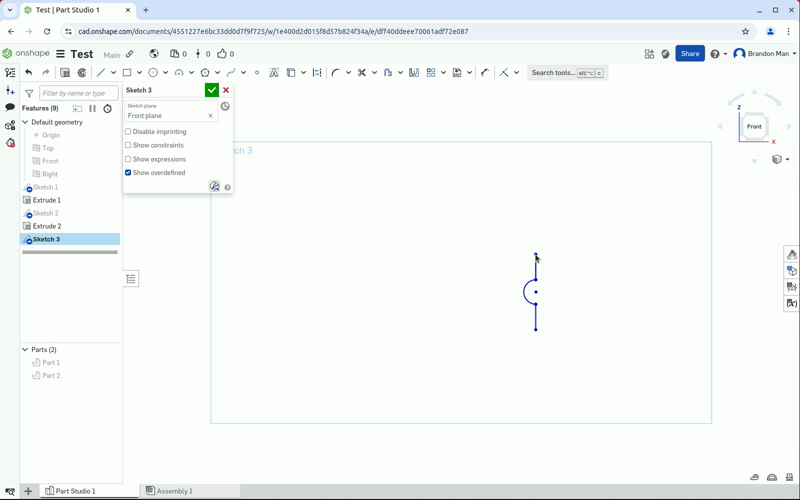
key(a)
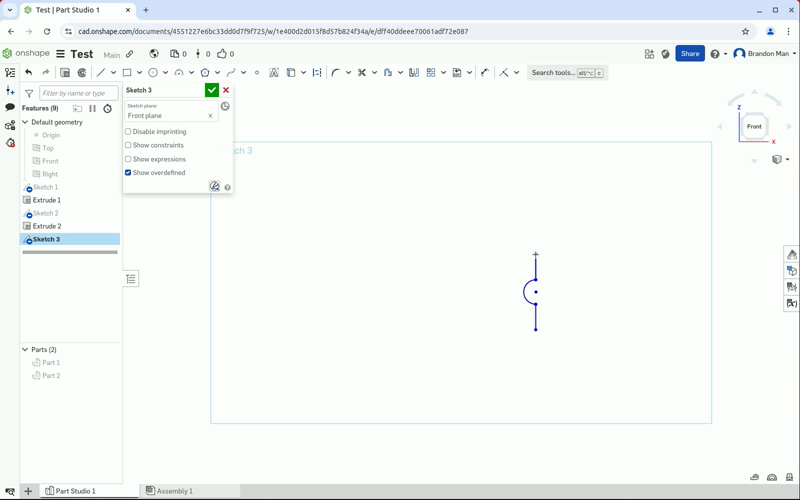
mouse_move(535, 254)
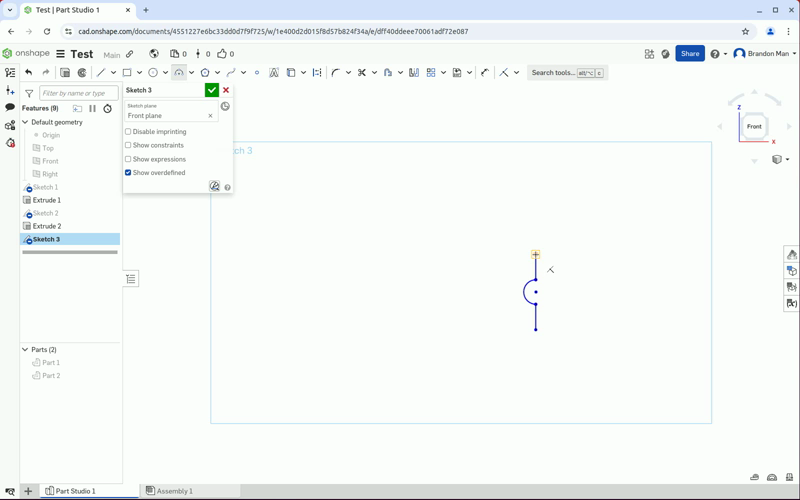
click(535, 254)
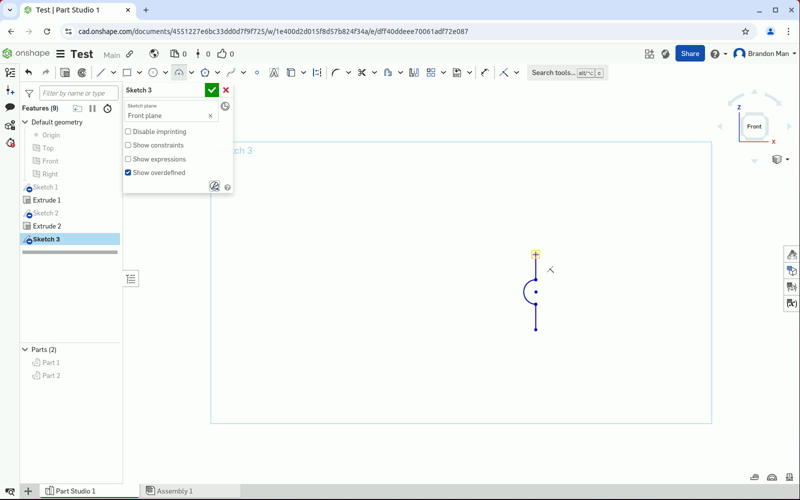
mouse_move(535, 329)
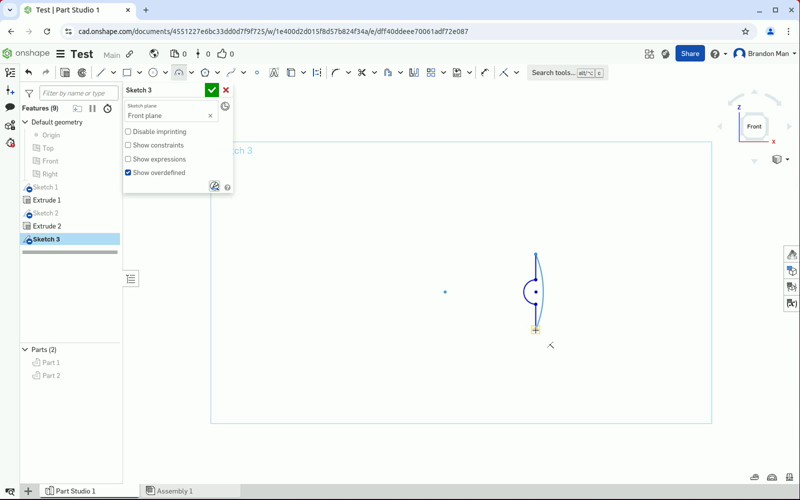
click(535, 329)
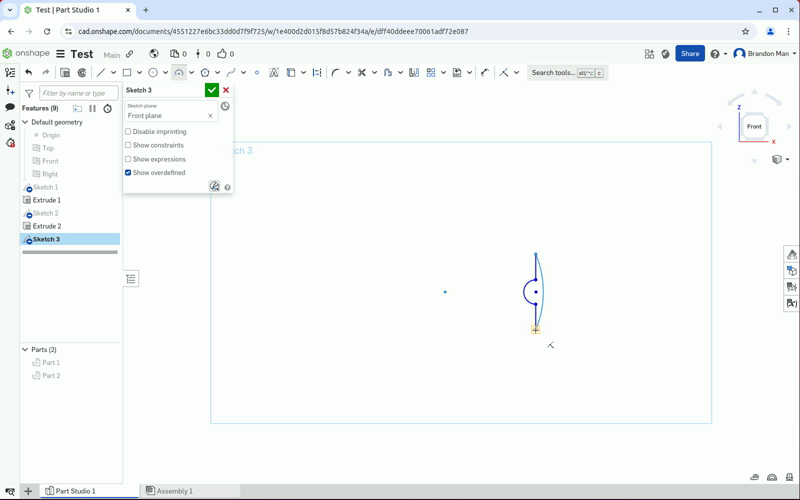
key_down(shift)
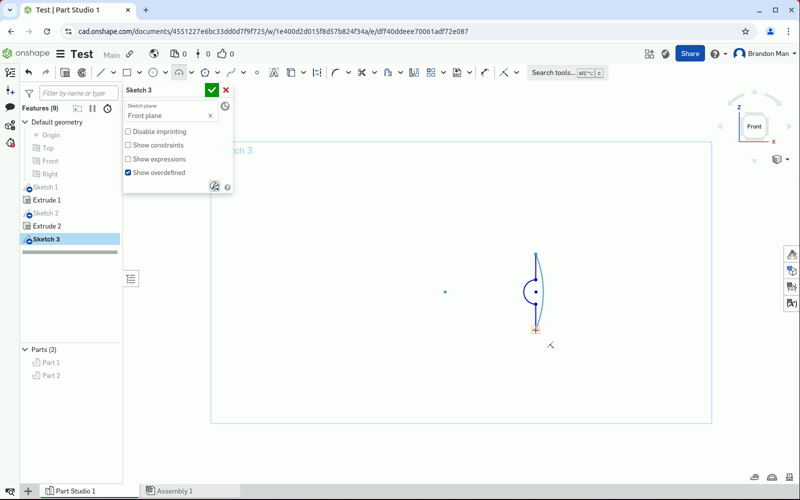
mouse_move(498, 291)
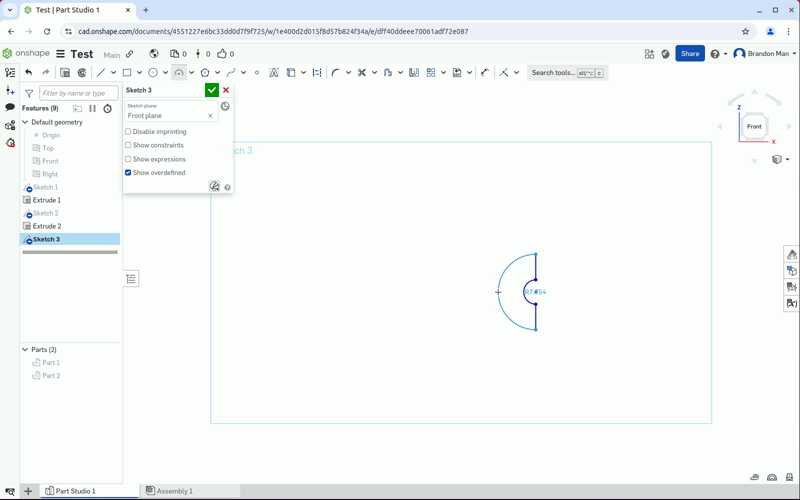
click(498, 291)
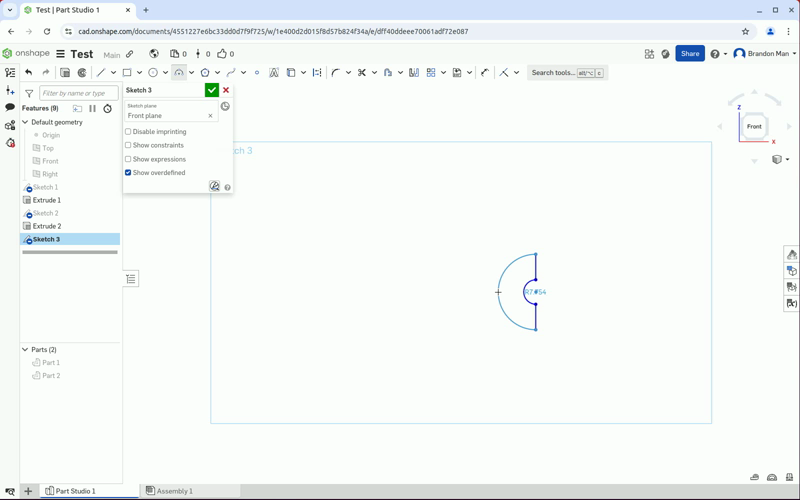
key_up(shift)
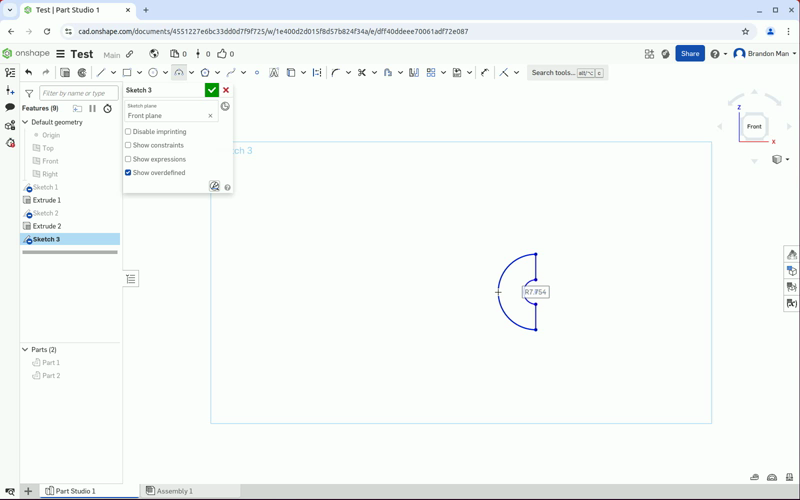
key(esc)
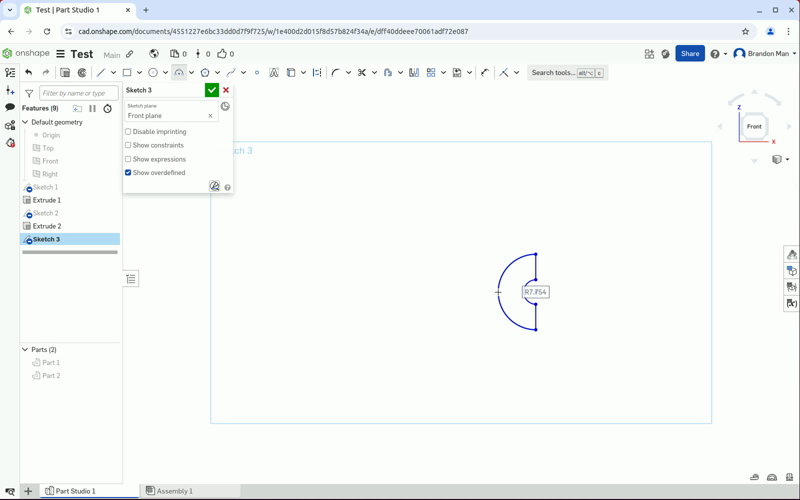
mouse_move(505, 295)
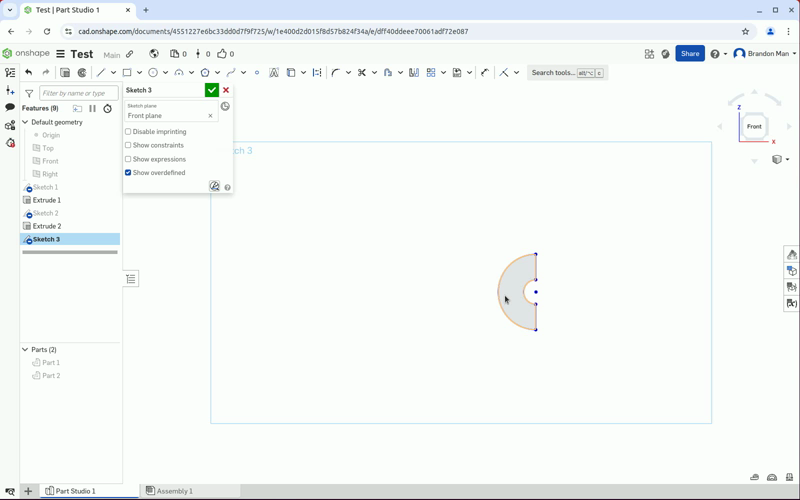
scroll(6)
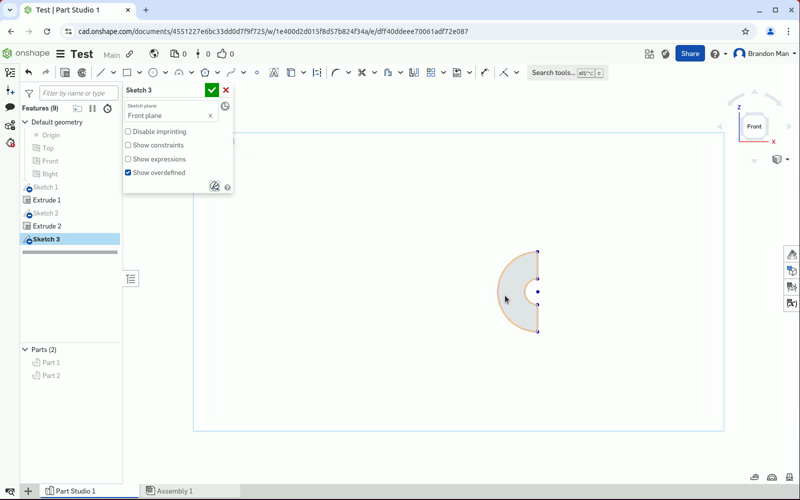
scroll(6)
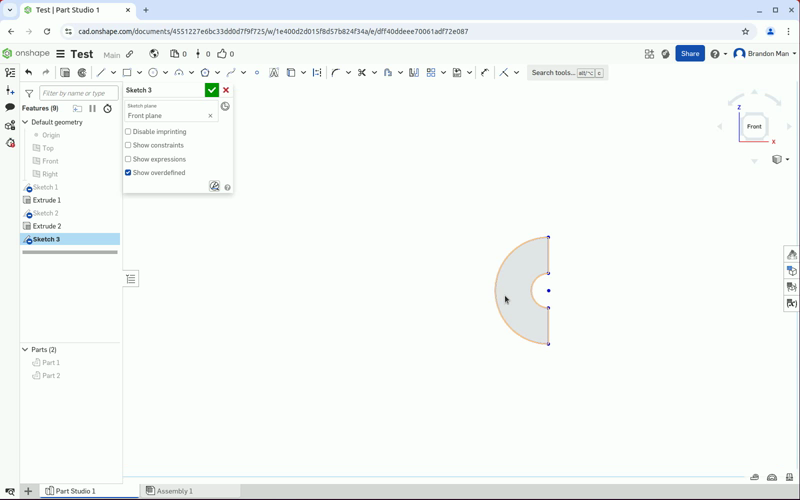
scroll(6)
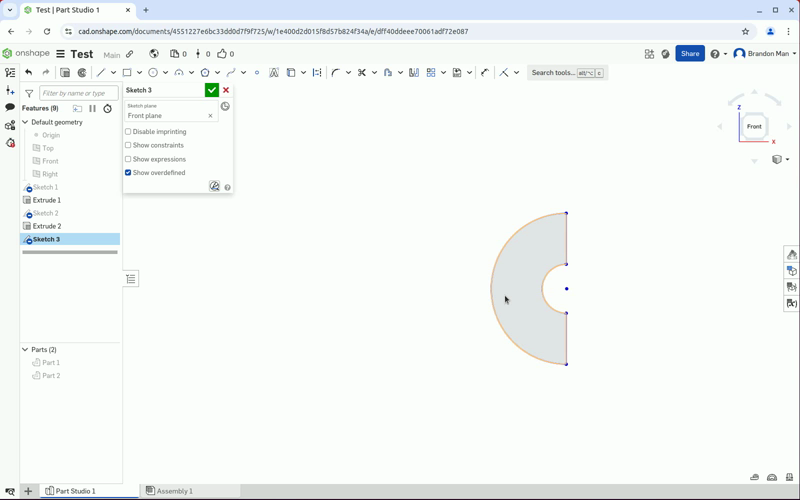
scroll(6)
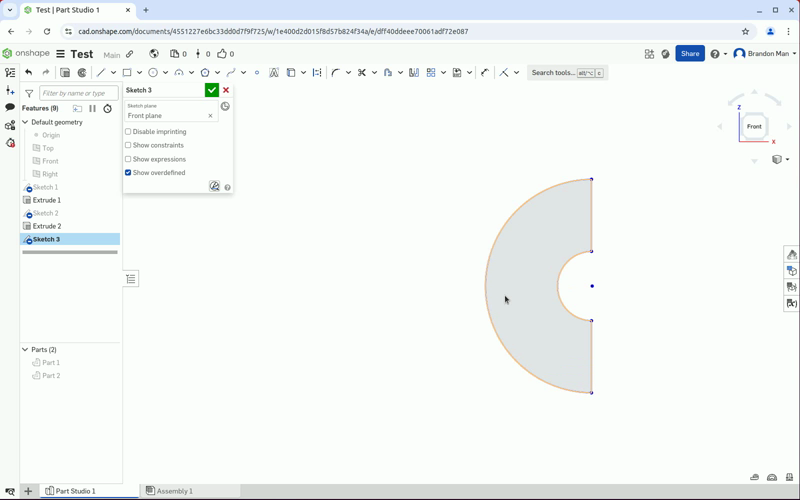
scroll(6)
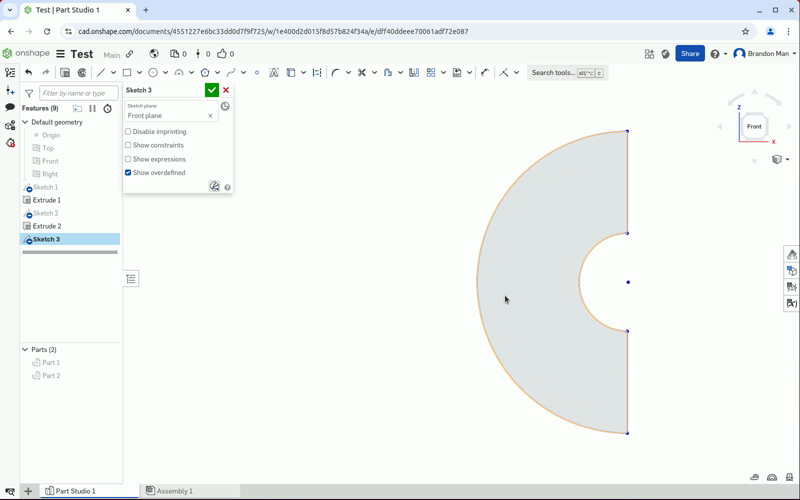
scroll(6)
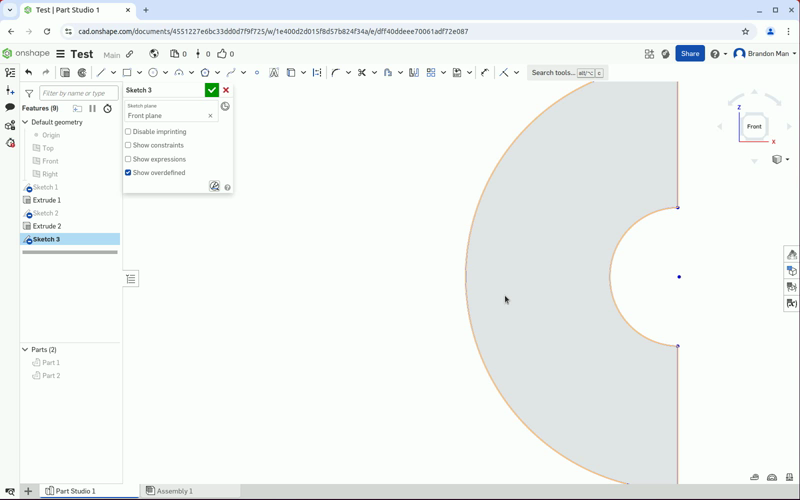
scroll(6)
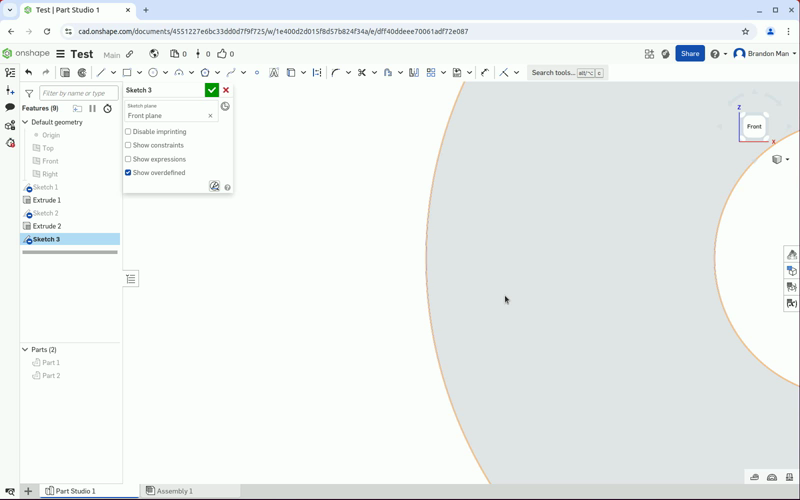
click(505, 295)
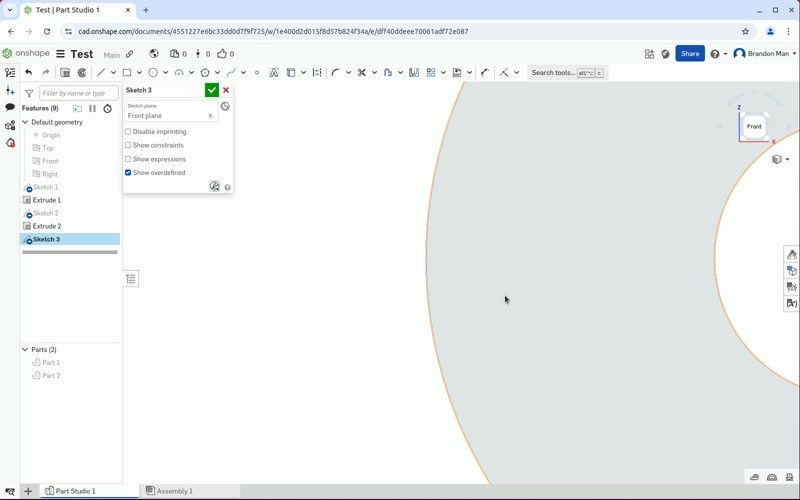
scroll(-6)
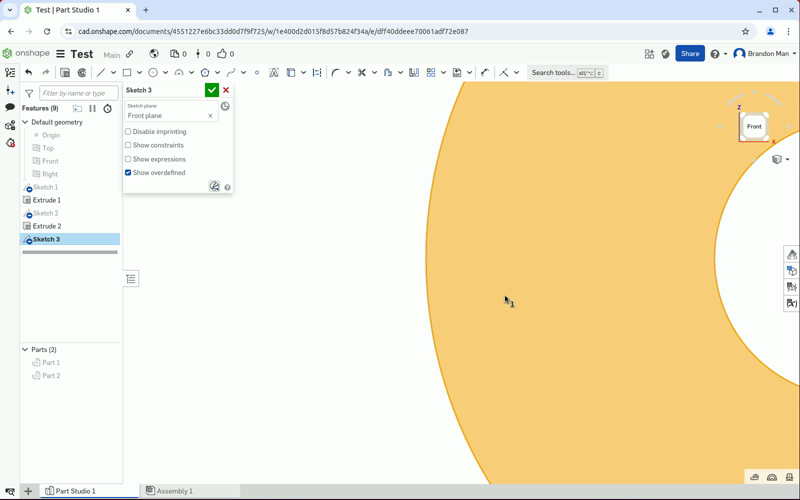
scroll(-6)
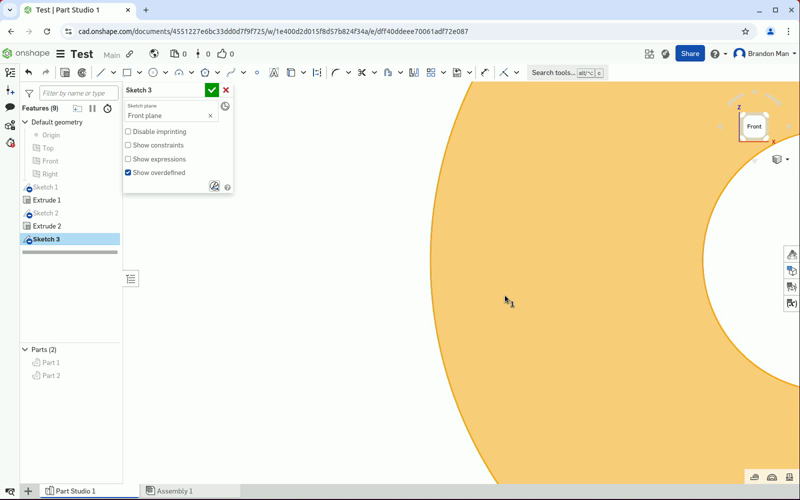
scroll(-6)
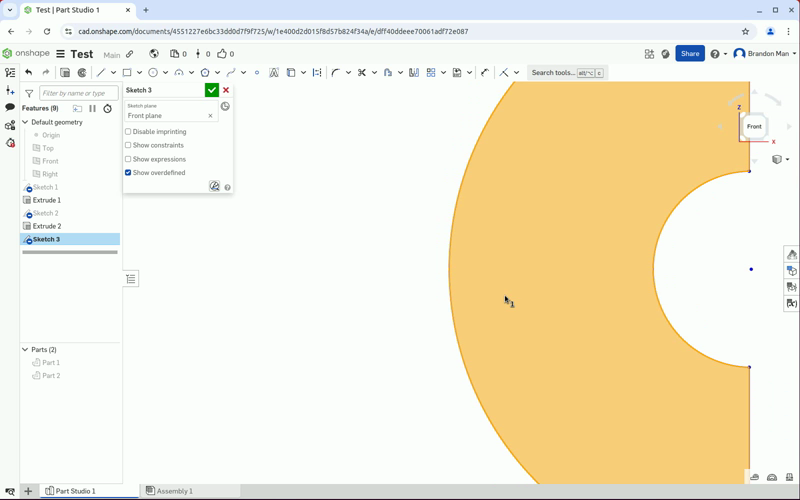
scroll(-6)
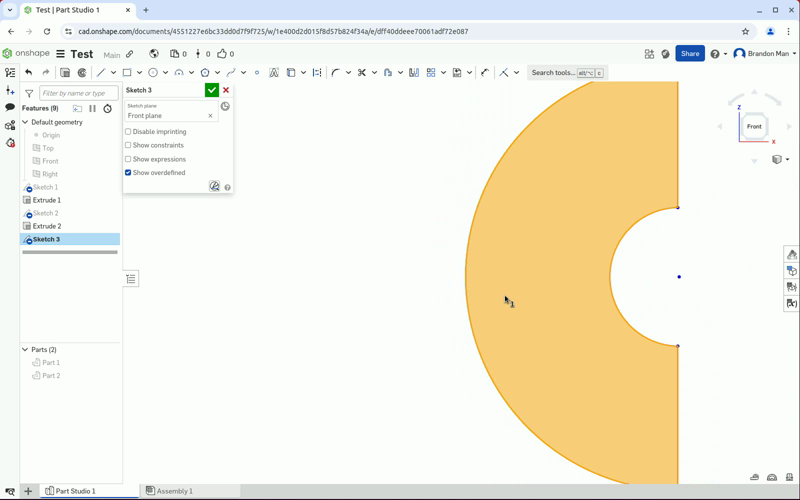
scroll(-6)
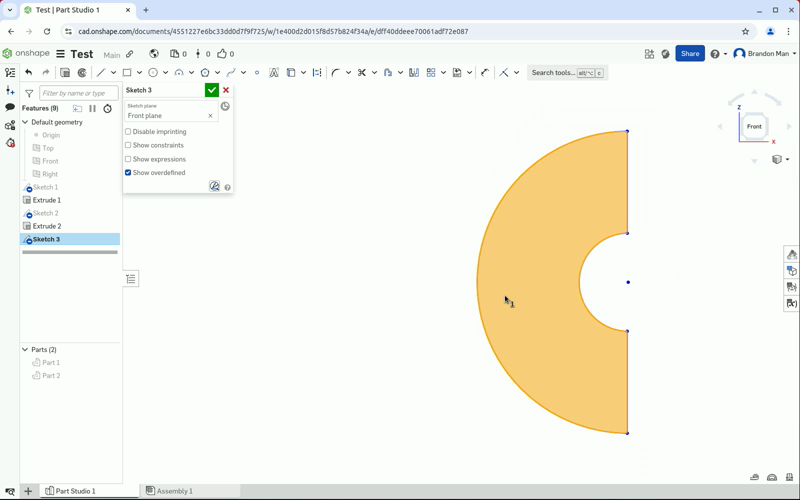
scroll(-6)
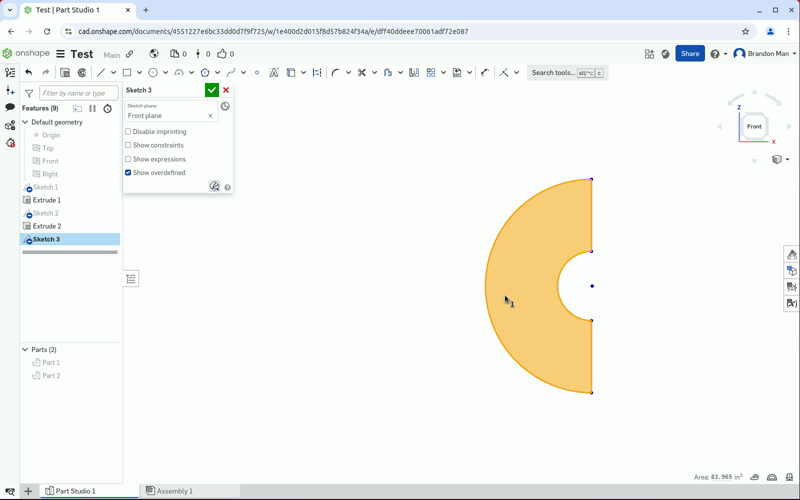
scroll(-6)
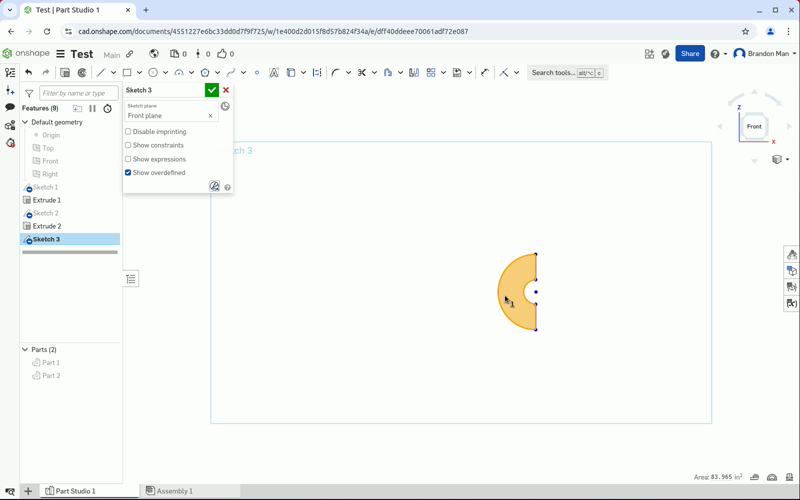
mouse_move(73, 352)
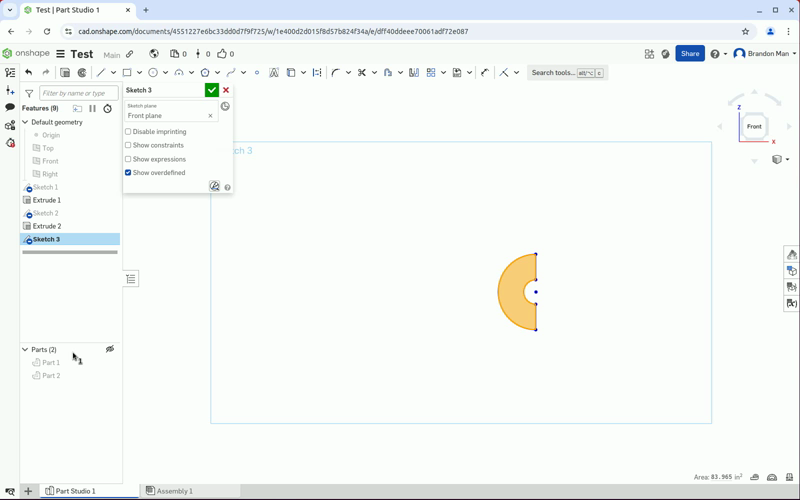
key(shift+y)
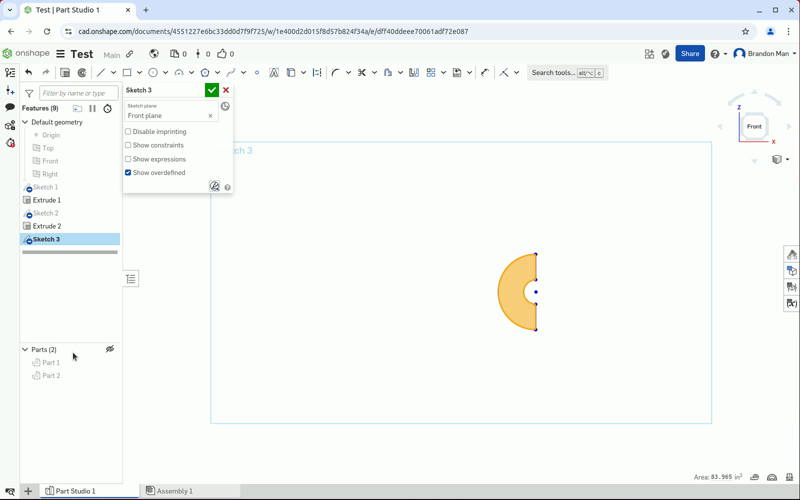
key(shift+e)
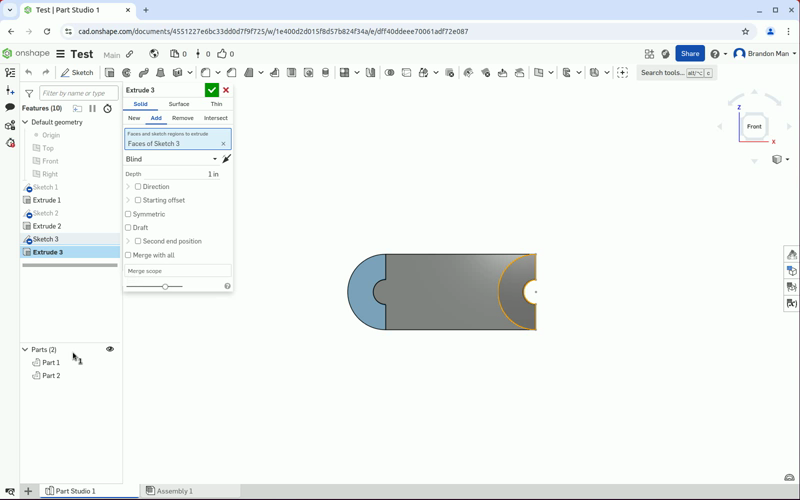
mouse_move(143, 106)
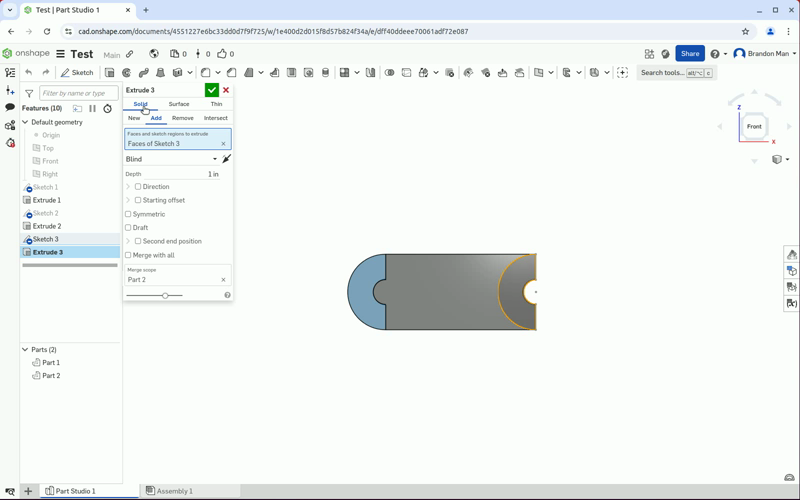
click(143, 106)
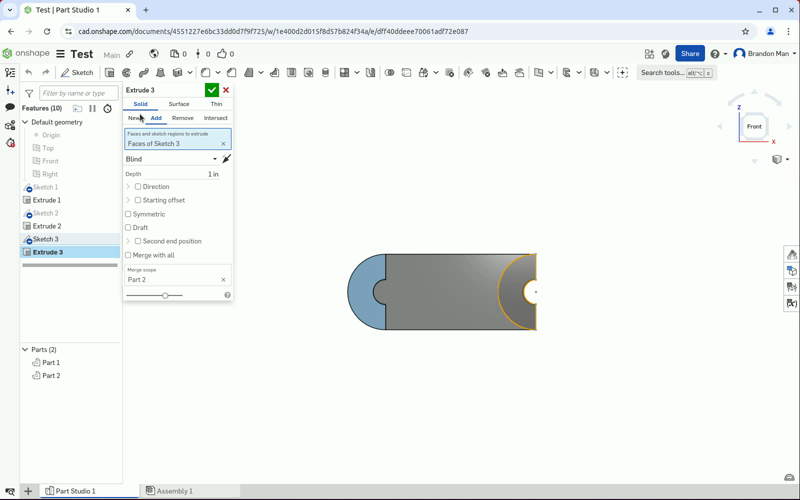
mouse_move(137, 120)
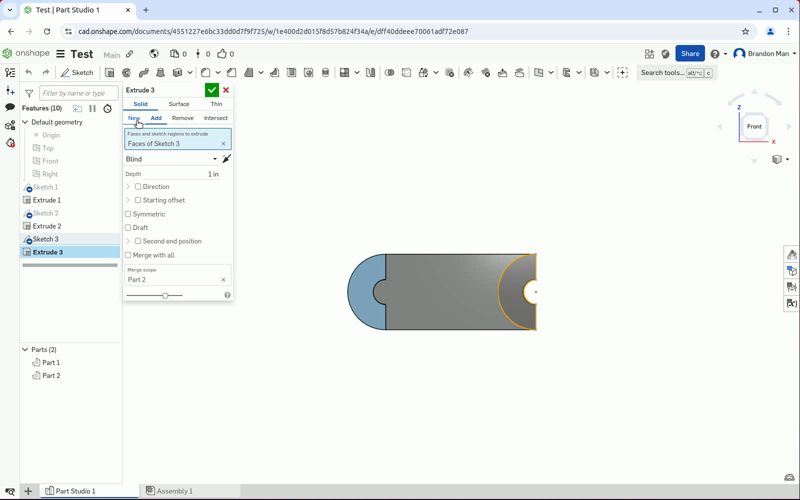
click(137, 120)
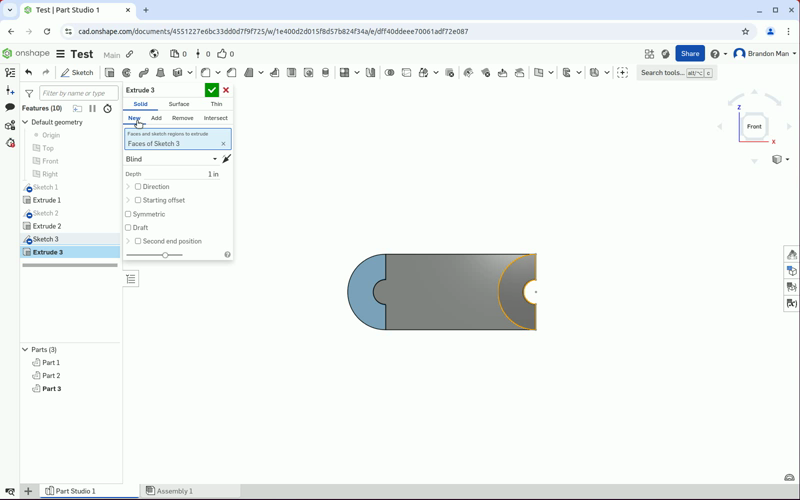
key(tab, 4)
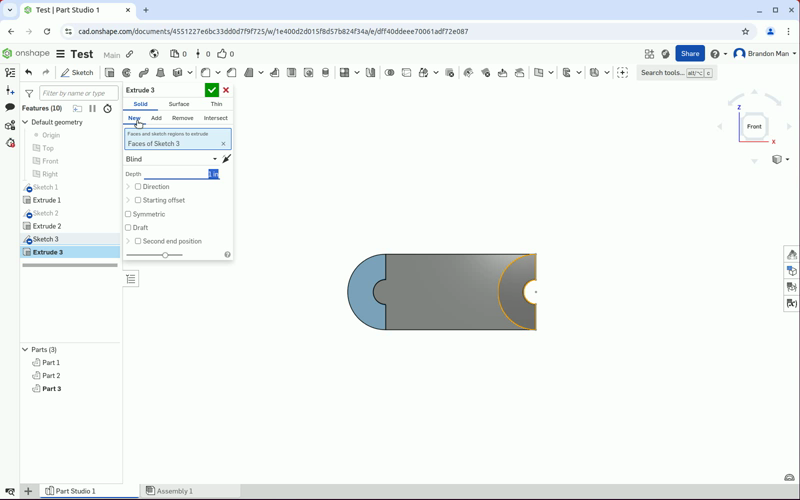
text(5.055)
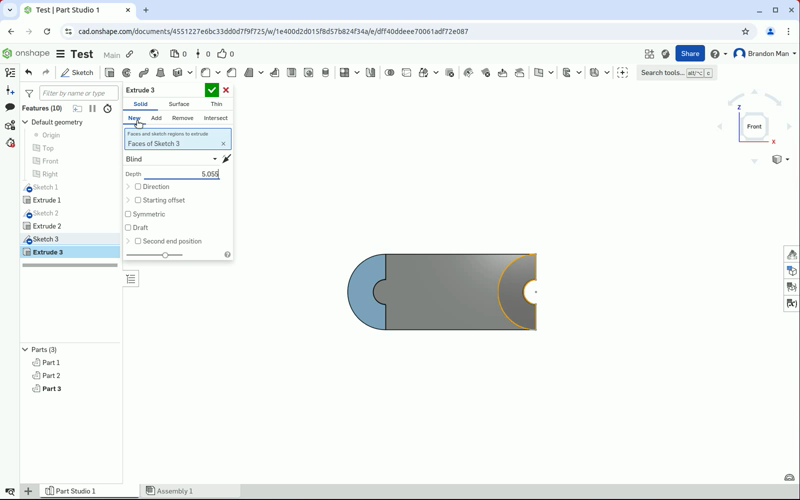
key(enter)
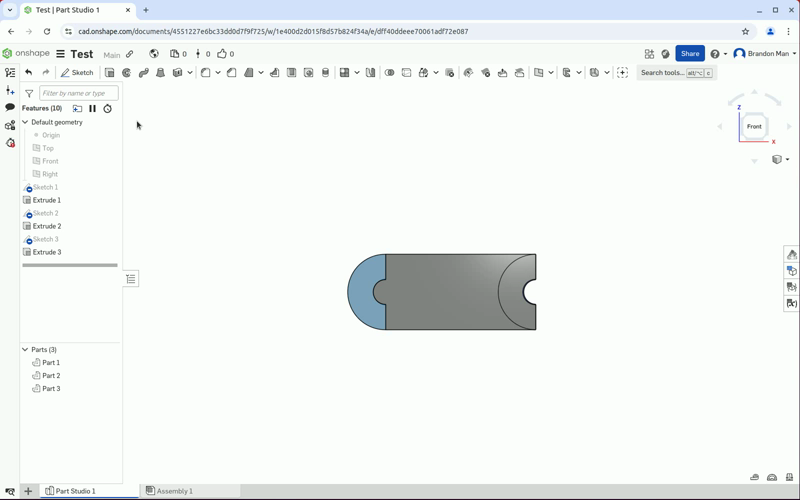
key(shift+h)
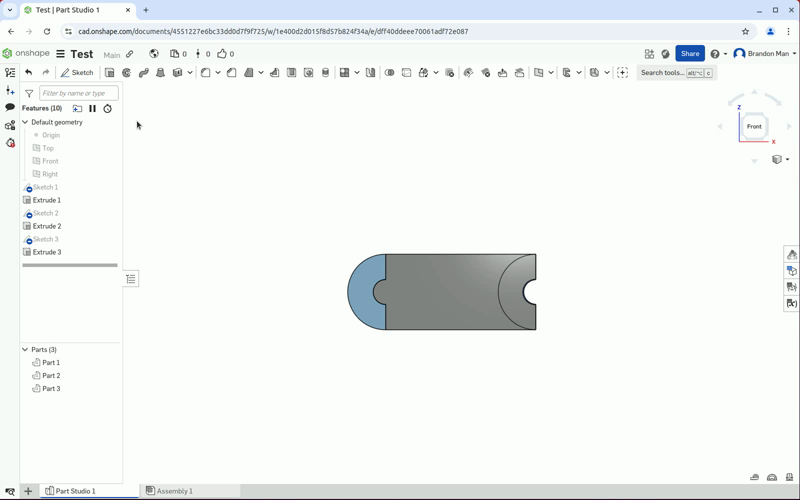
key(shift+h)
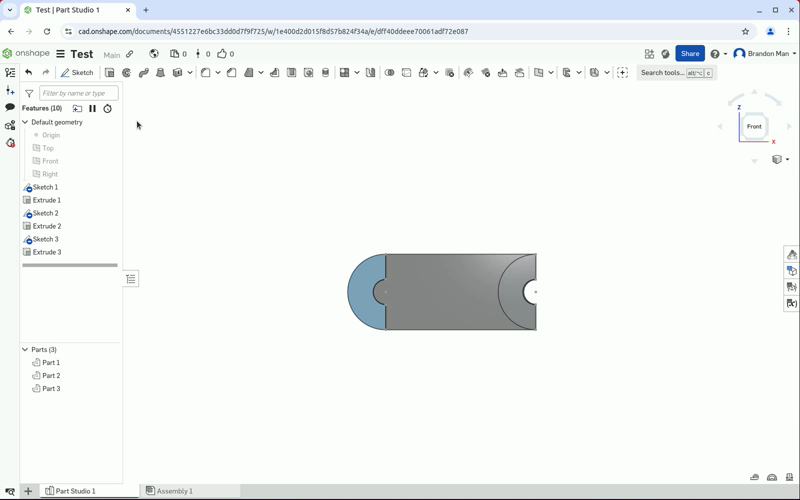
key(shift+7)
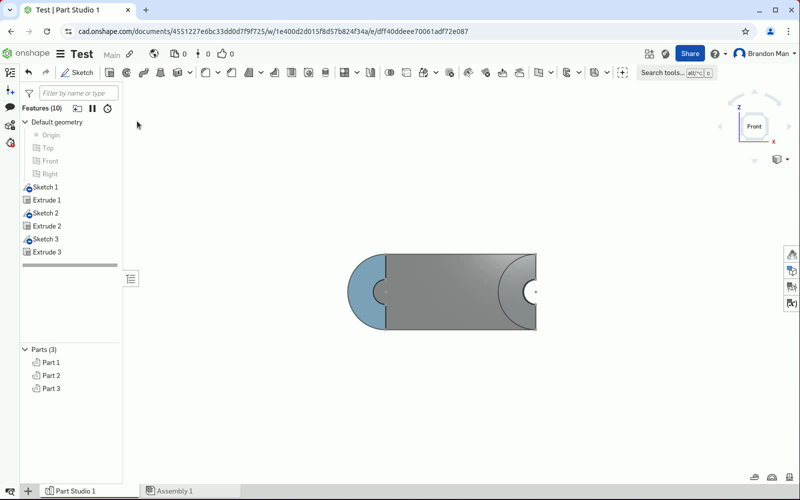
key(left, 2)
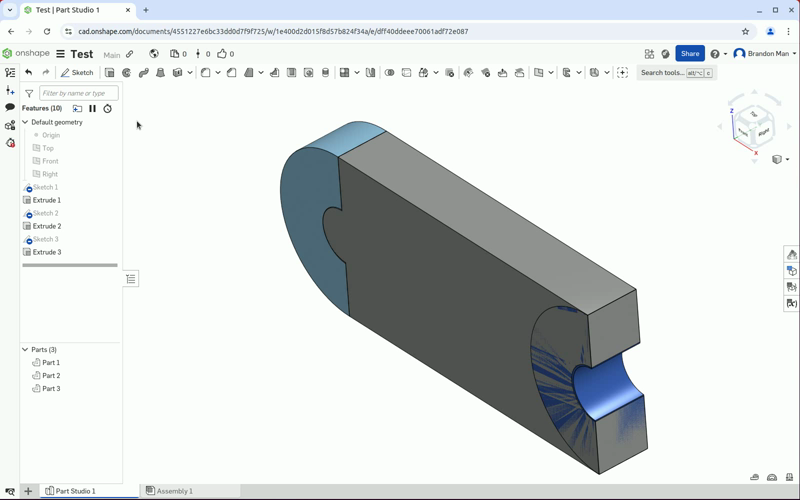
key(down, 2)
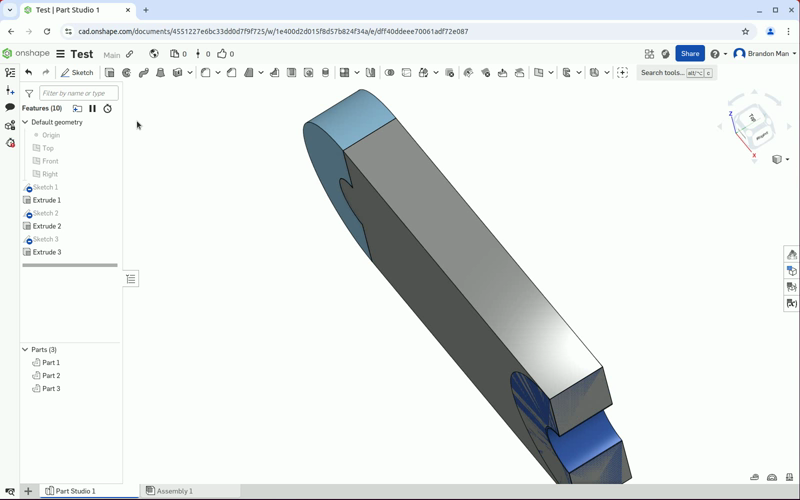
key(up, 2)
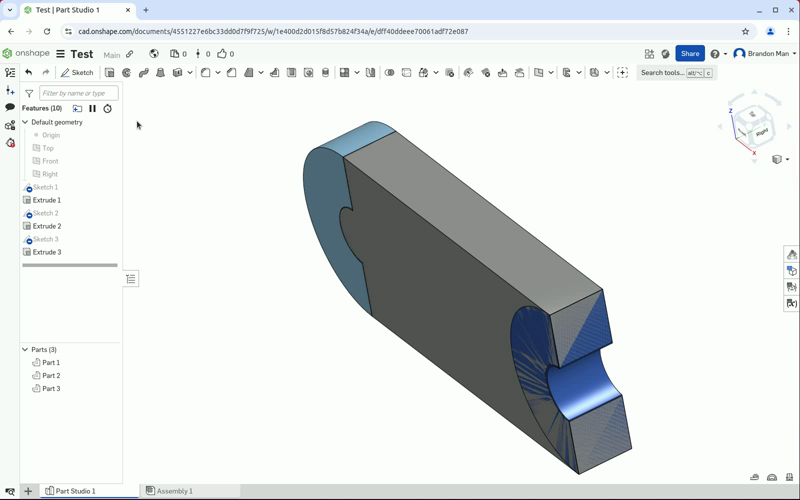
key(right, 2)
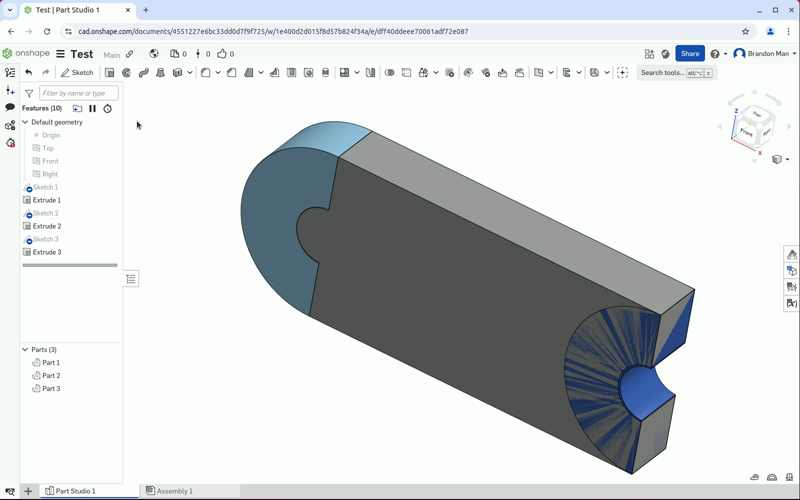
mouse_move(73, 189)
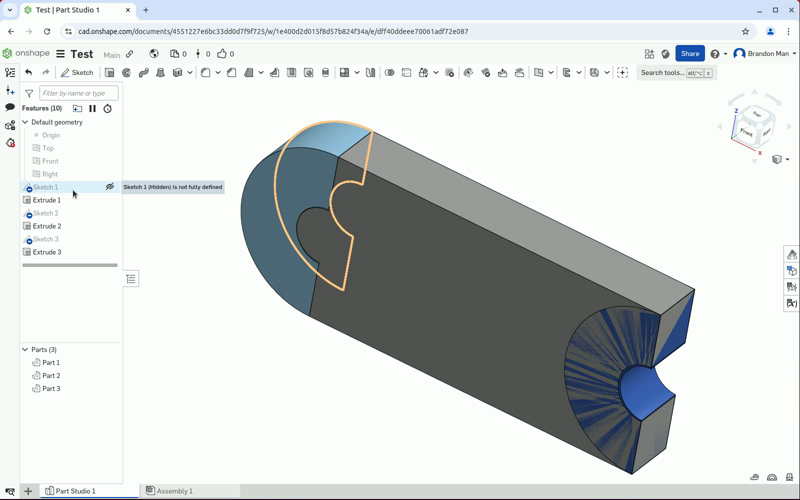
click(73, 189)